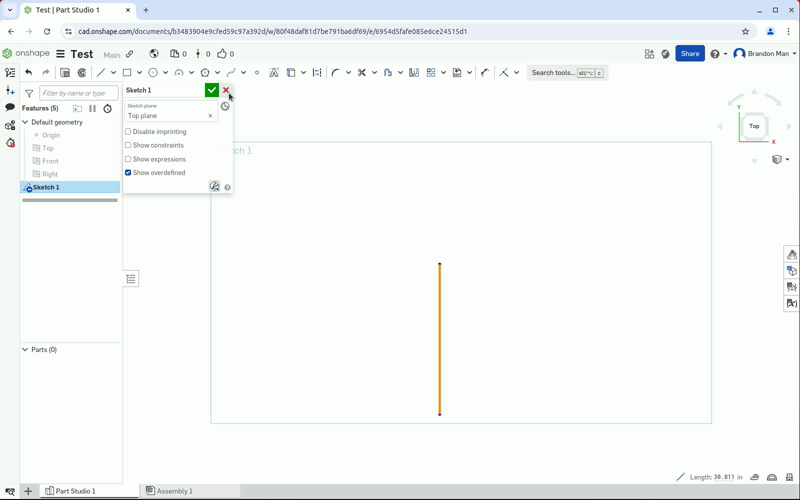
key(shift+h)
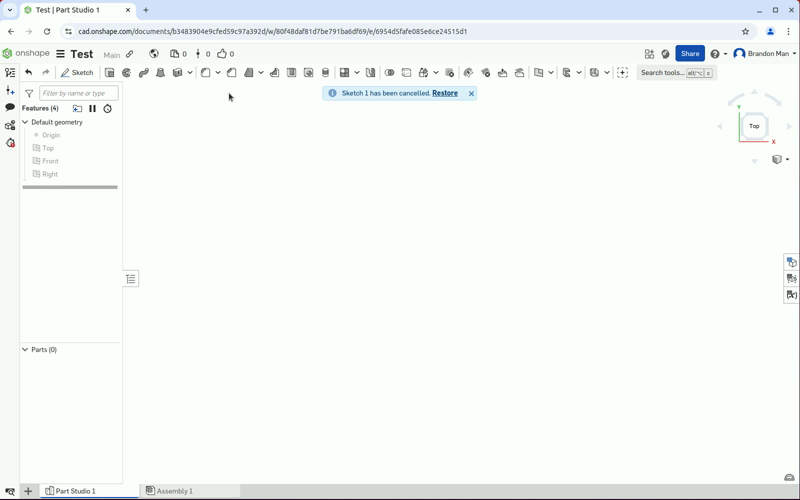
mouse_move(73, 352)
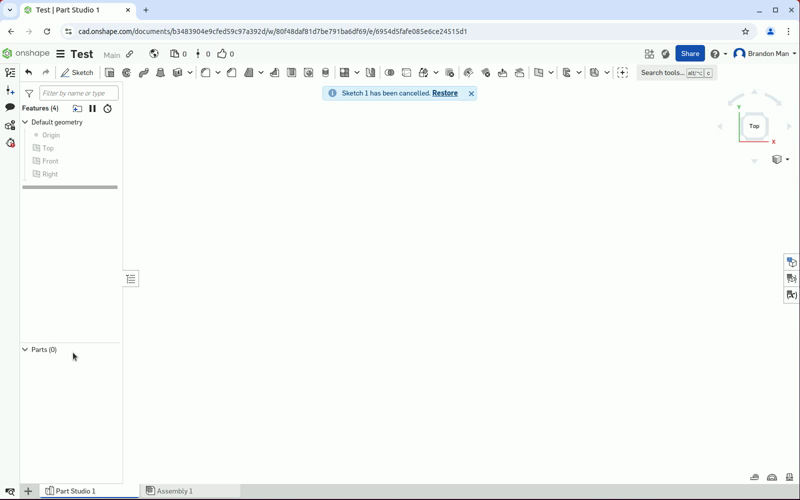
key(y)
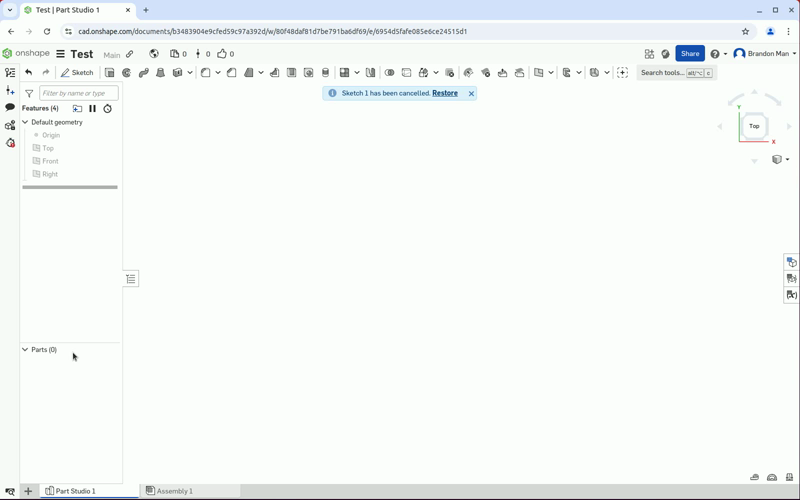
key(shift+p)
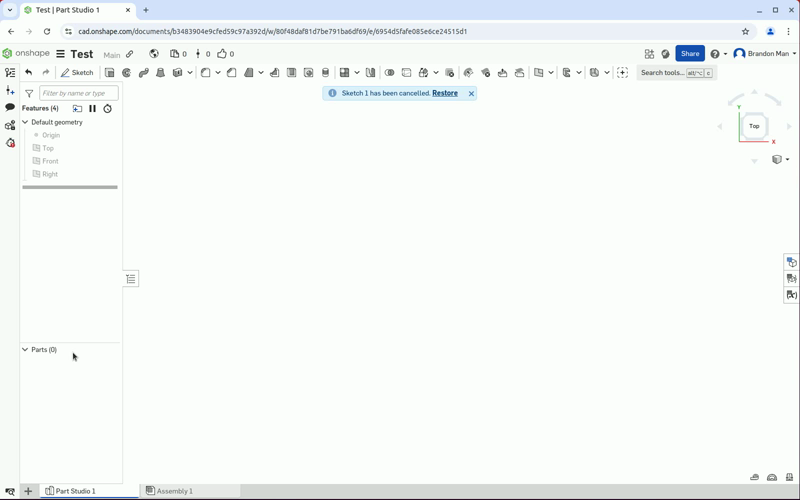
key(space)
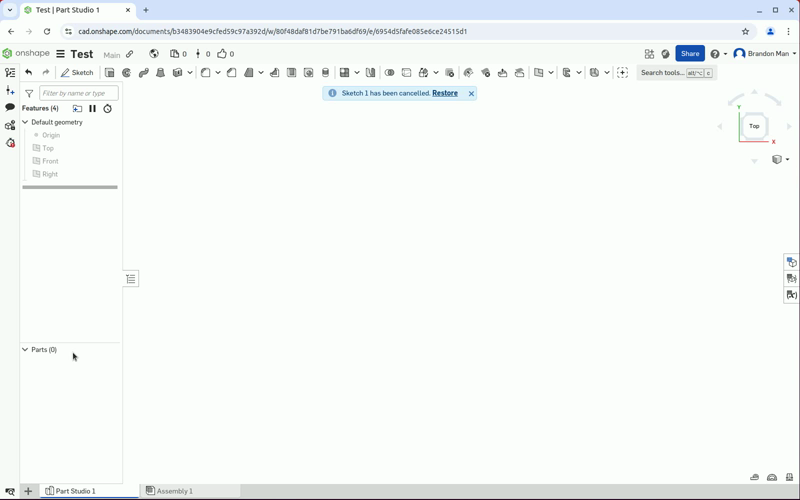
key_down(shift)
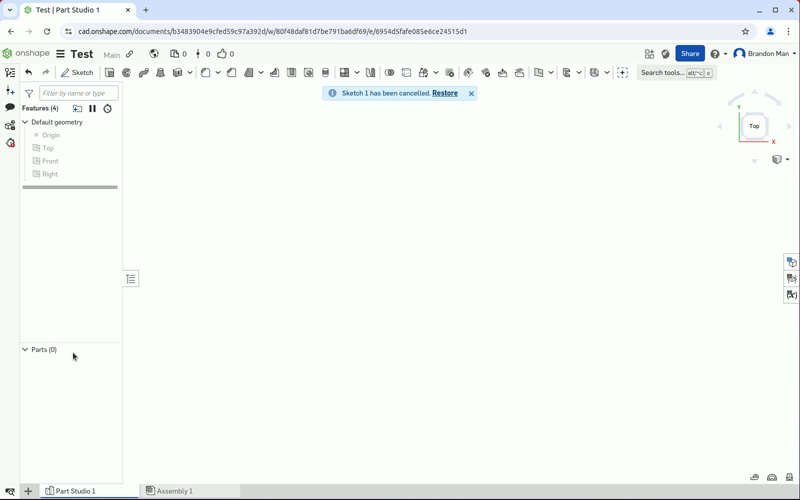
key(up)
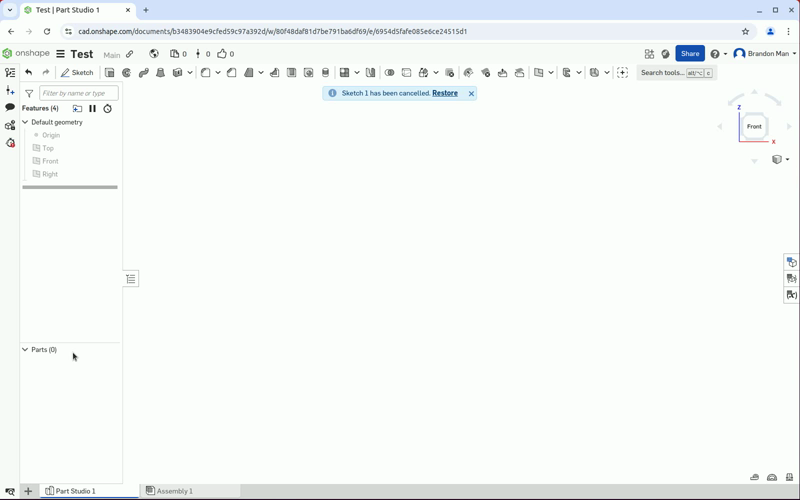
key_up(shift)
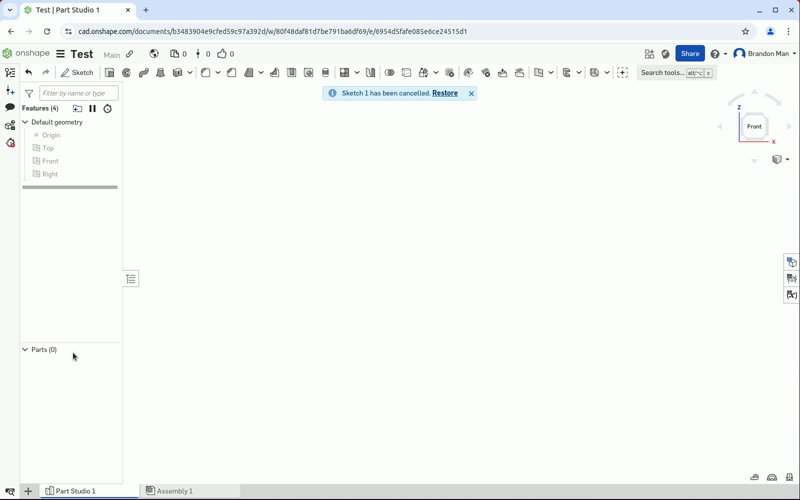
mouse_move(73, 352)
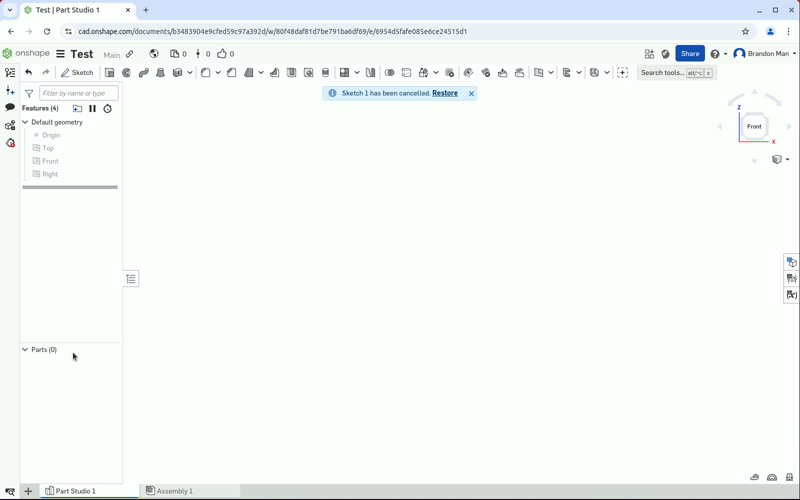
key(shift+y)
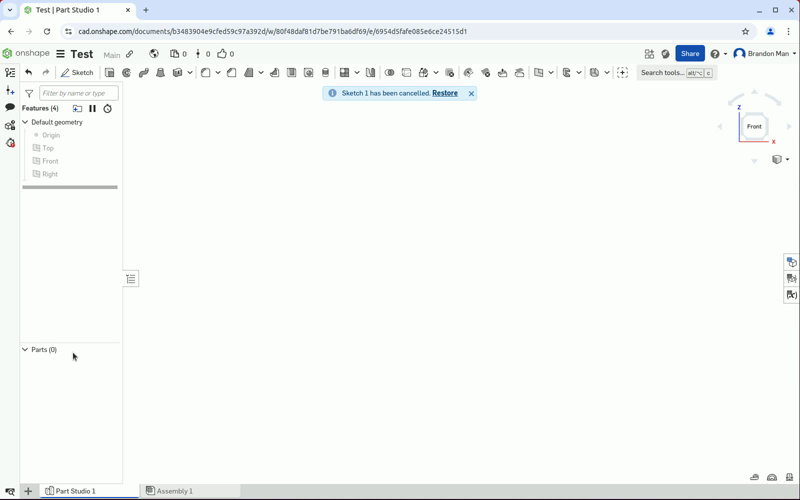
key(shift+s)
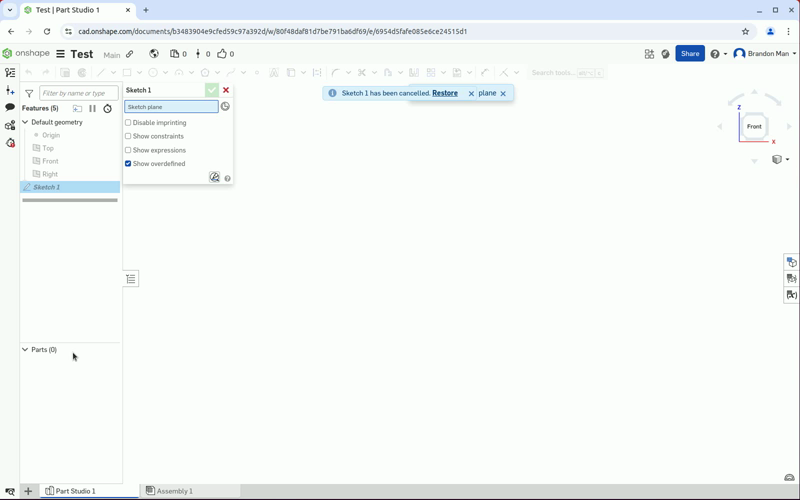
mouse_move(73, 163)
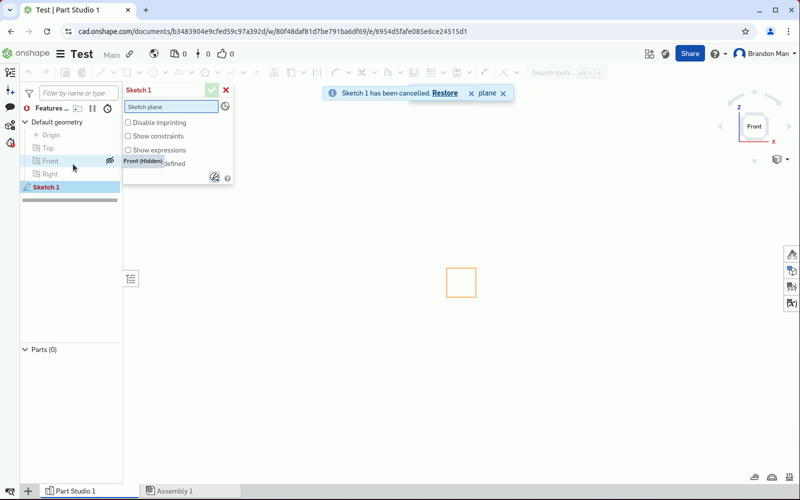
click(73, 163)
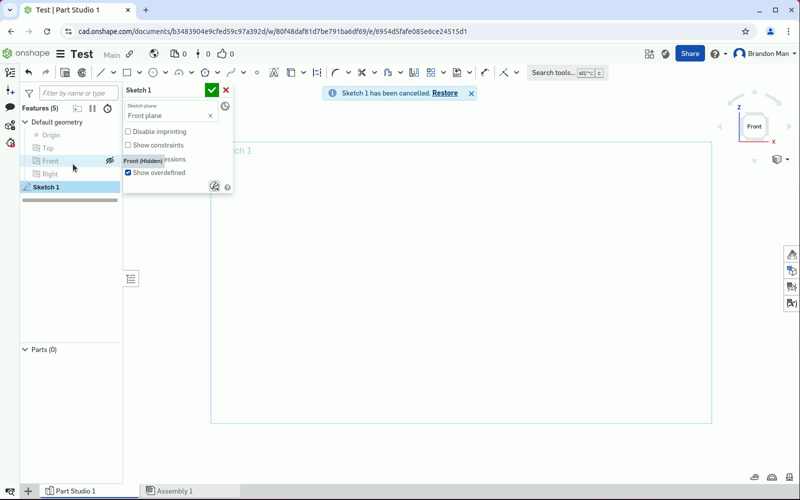
mouse_move(73, 352)
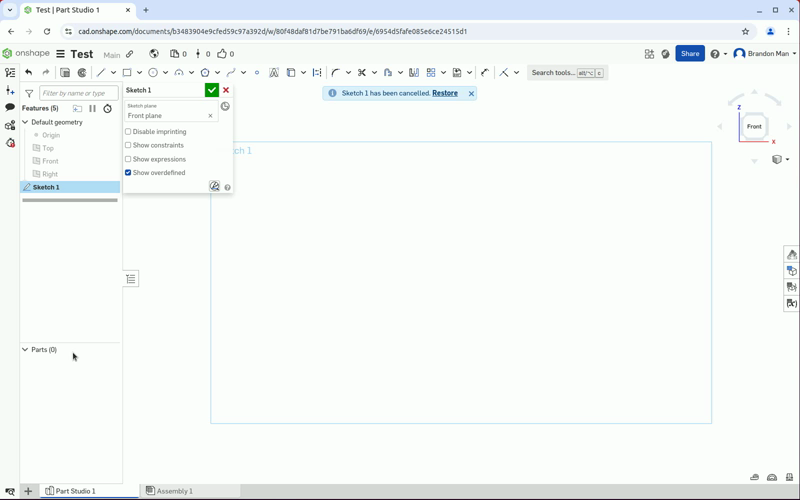
key(y)
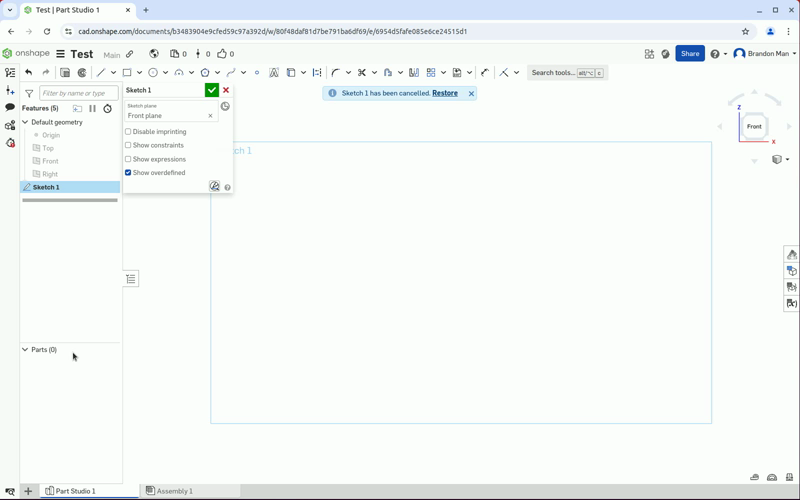
key(l)
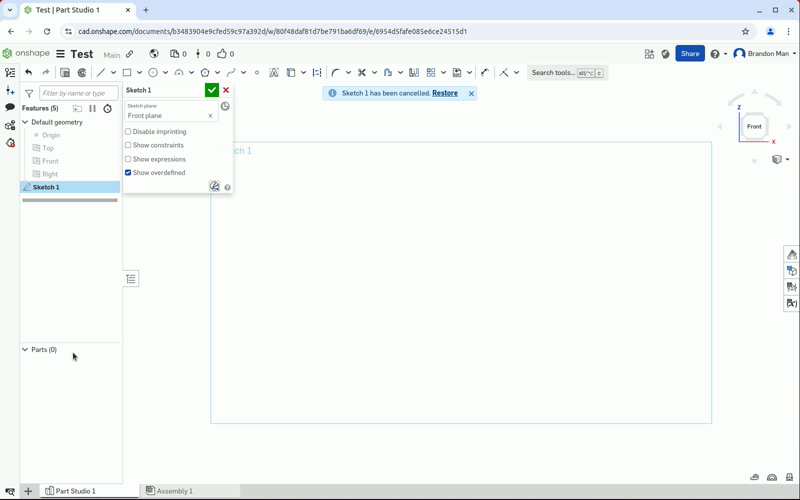
key_down(shift)
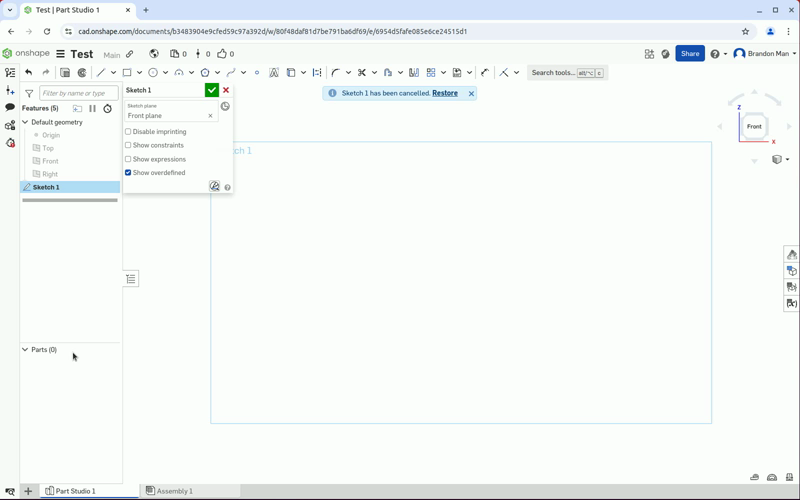
mouse_move(460, 287)
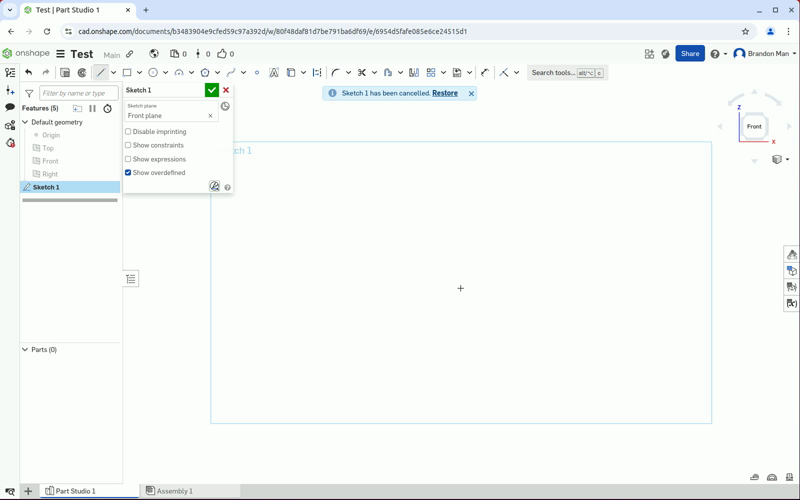
click(460, 287)
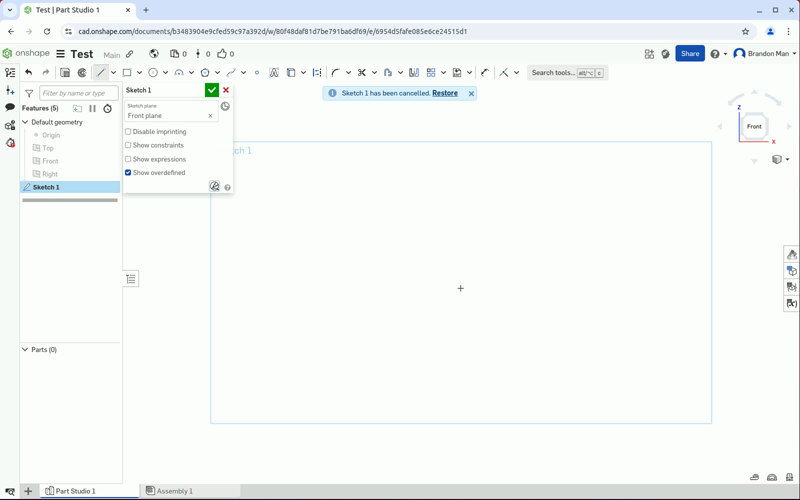
key_up(shift)
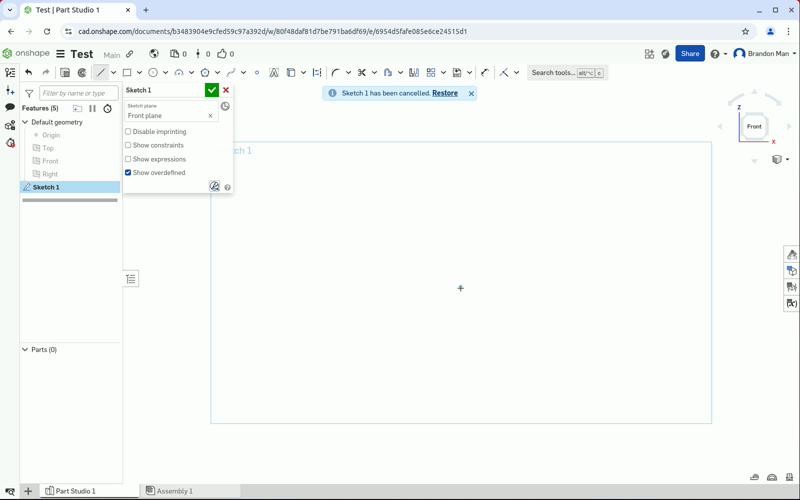
key_down(shift)
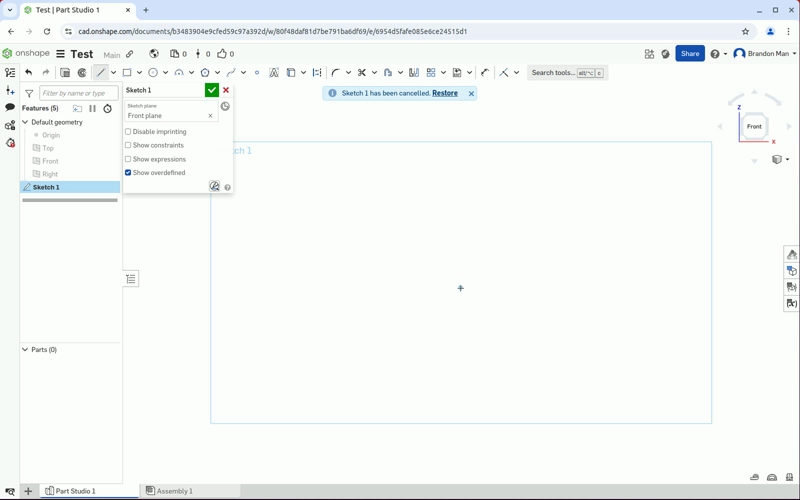
mouse_move(490, 287)
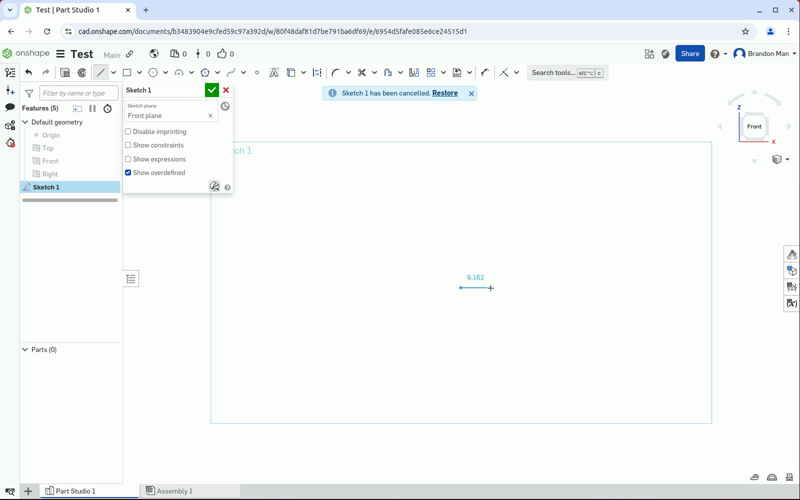
mouse_move(470, 287)
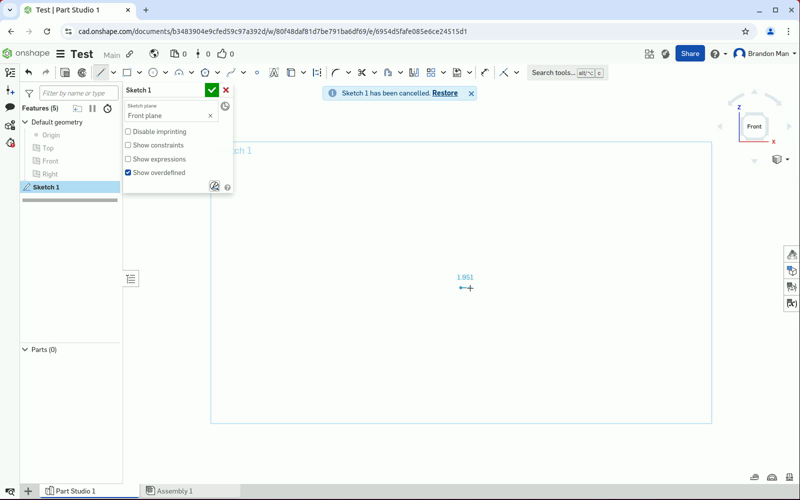
click(470, 287)
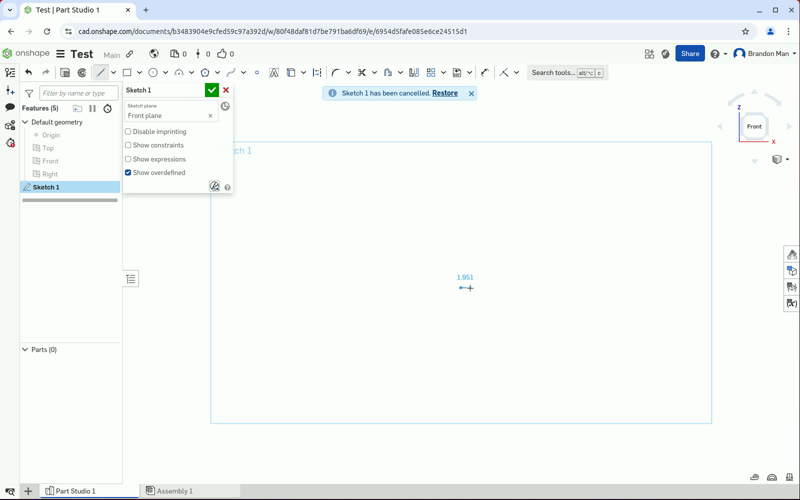
key_up(shift)
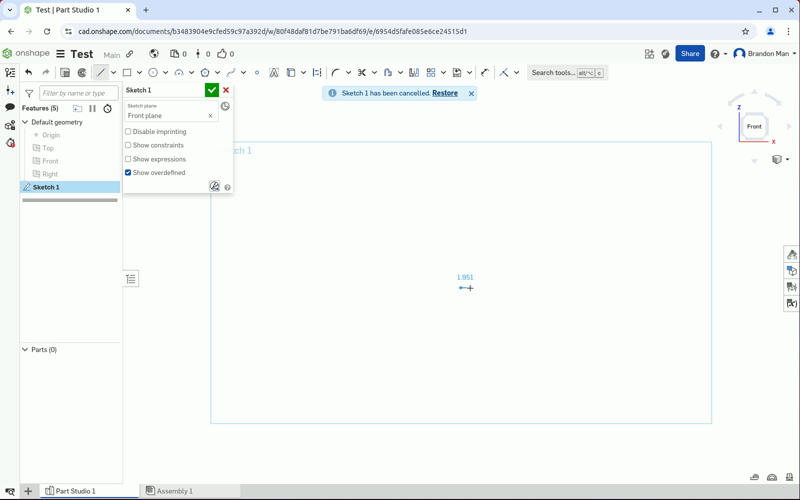
key(esc)
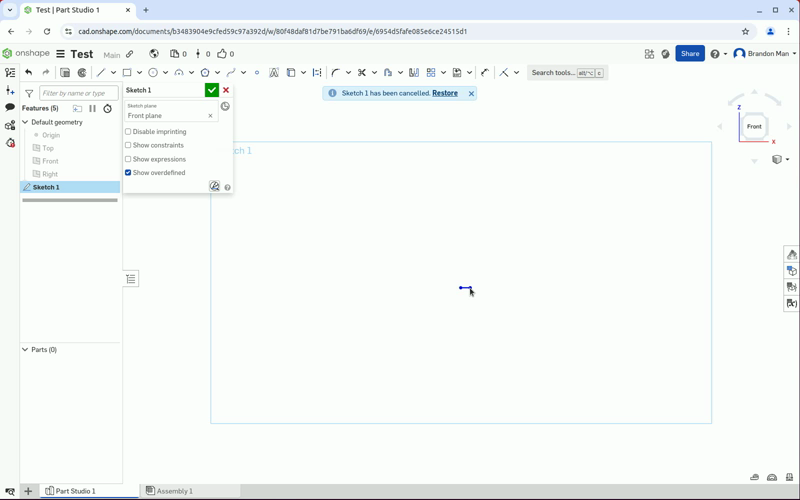
key(a)
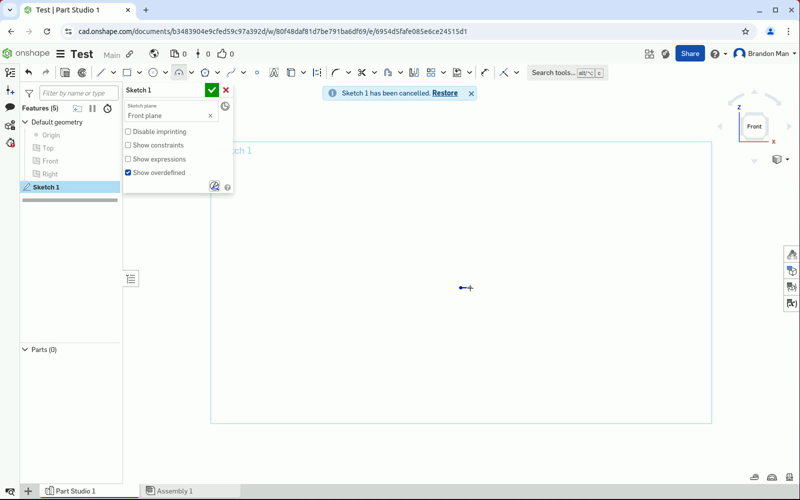
mouse_move(470, 287)
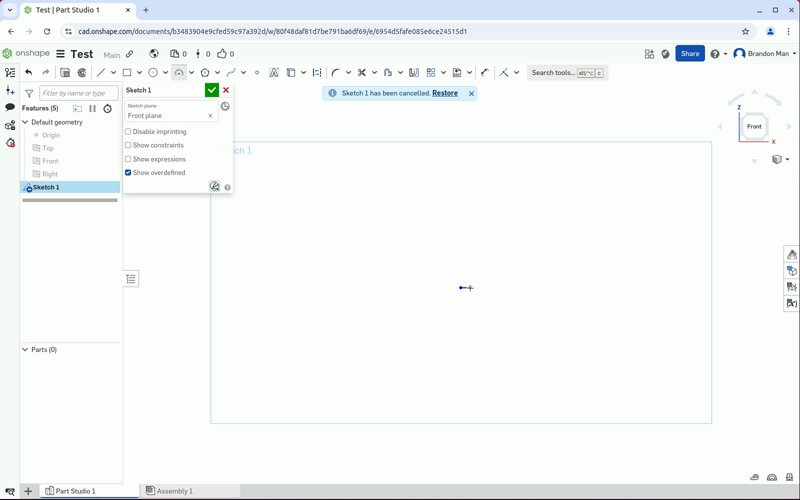
click(470, 287)
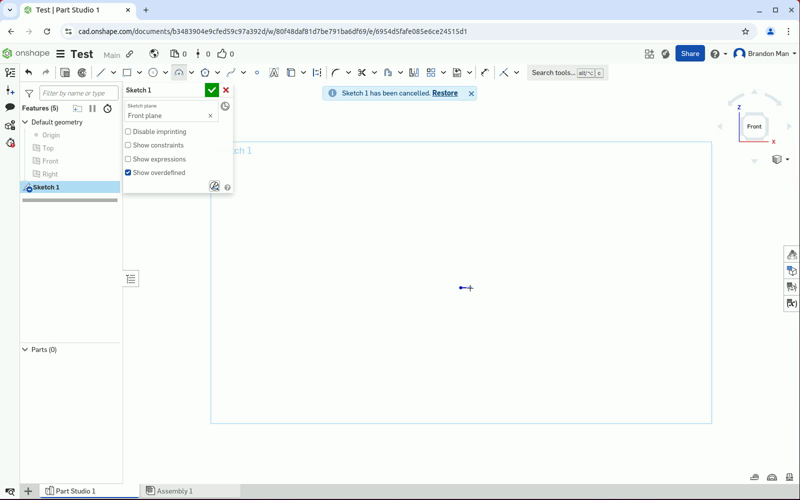
key_down(shift)
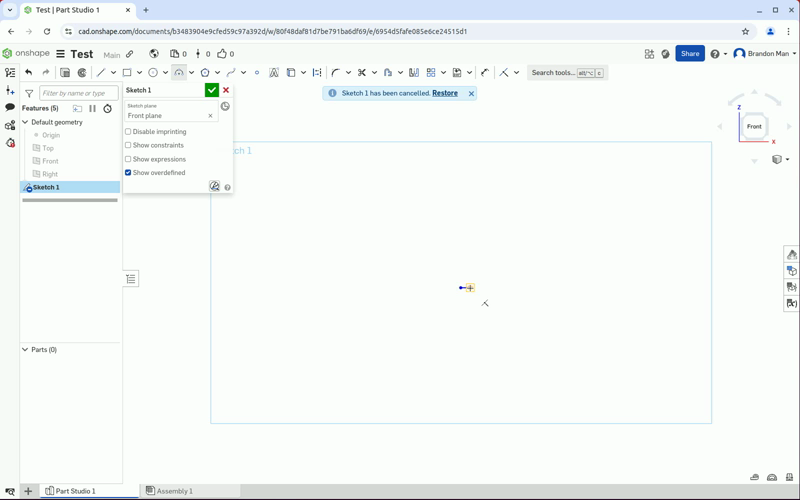
mouse_move(499, 287)
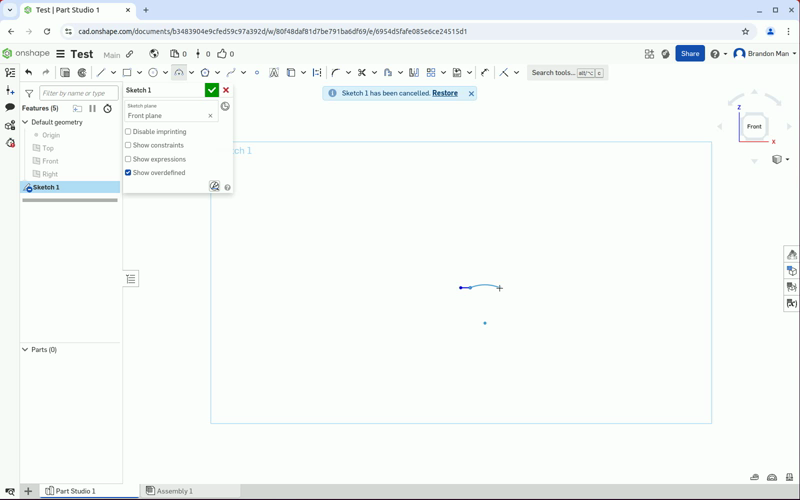
click(499, 287)
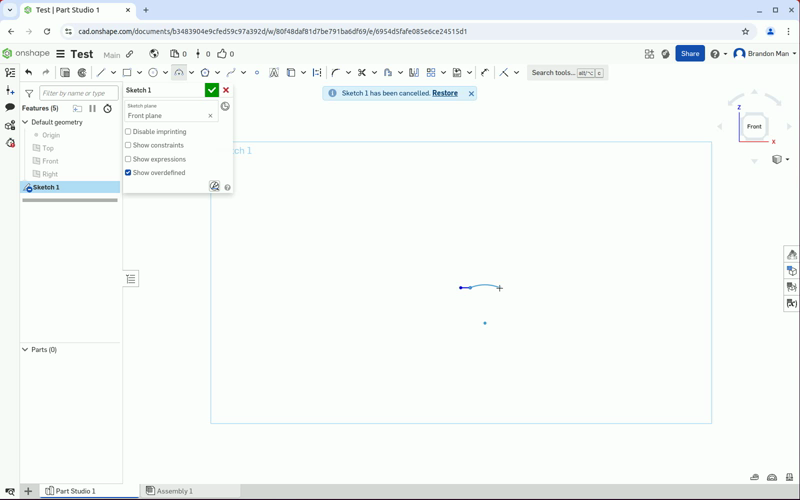
mouse_move(485, 285)
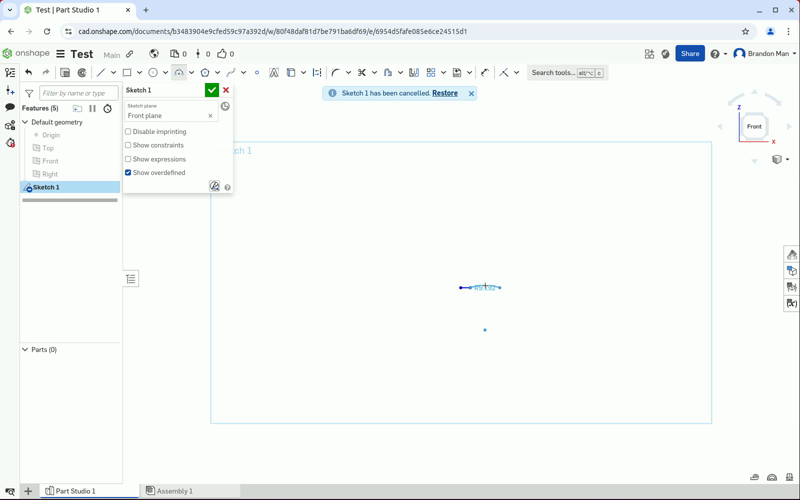
click(485, 285)
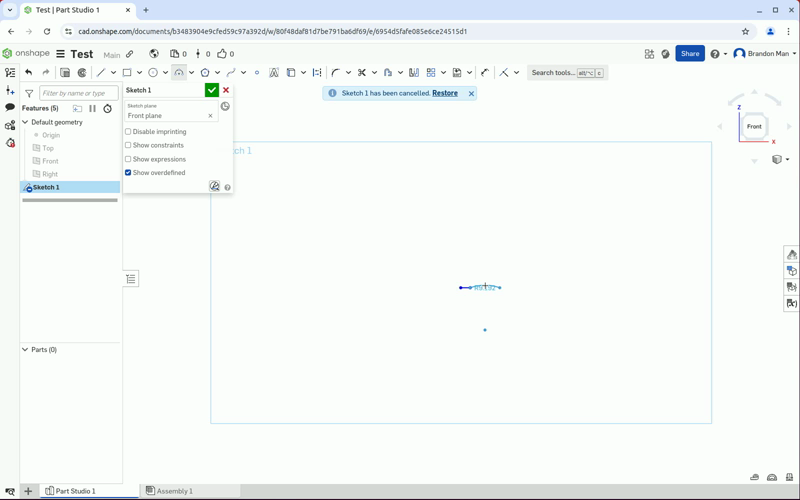
key_up(shift)
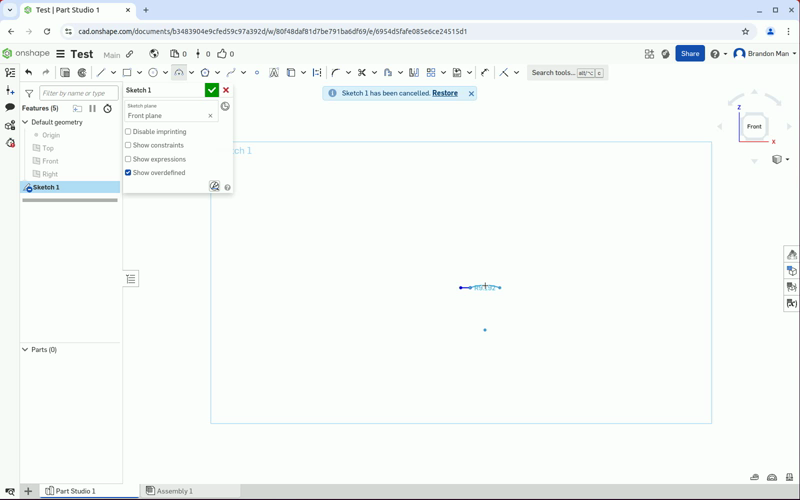
key(esc)
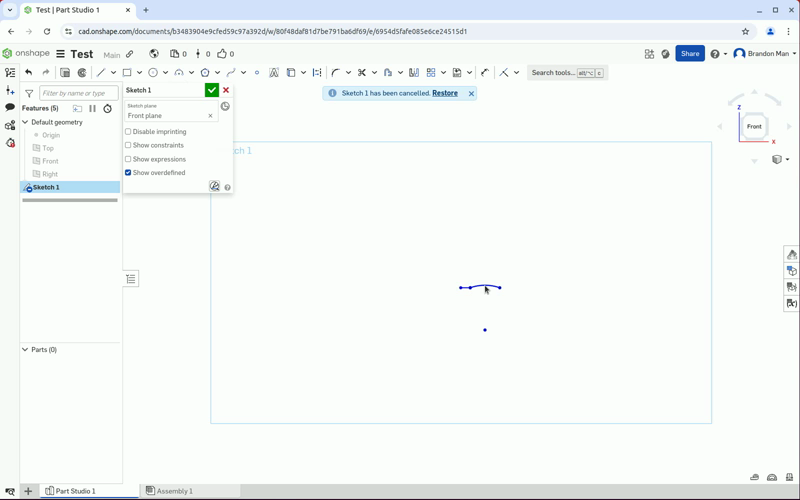
key(l)
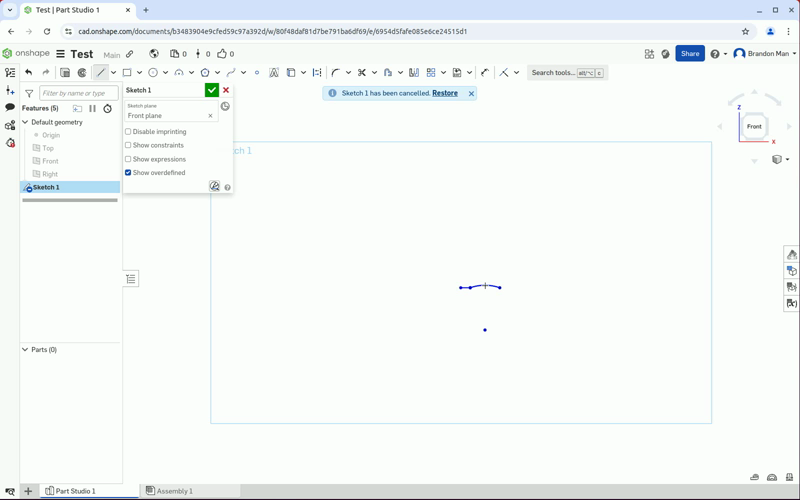
mouse_move(499, 287)
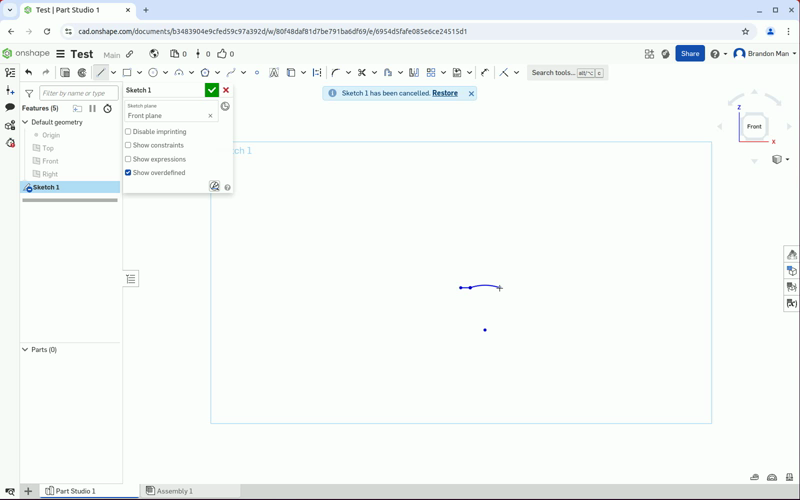
click(499, 287)
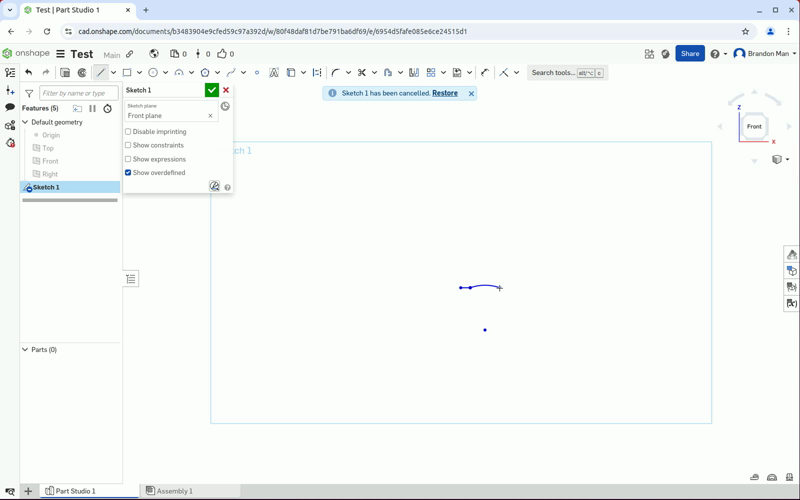
key_down(shift)
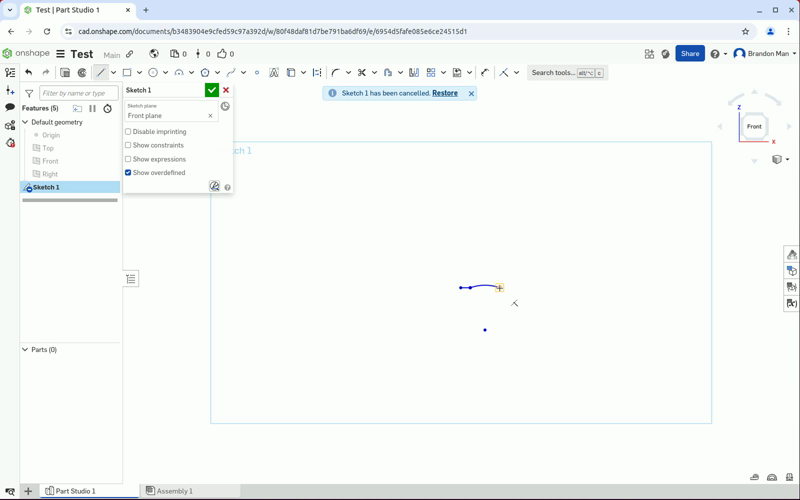
mouse_move(529, 287)
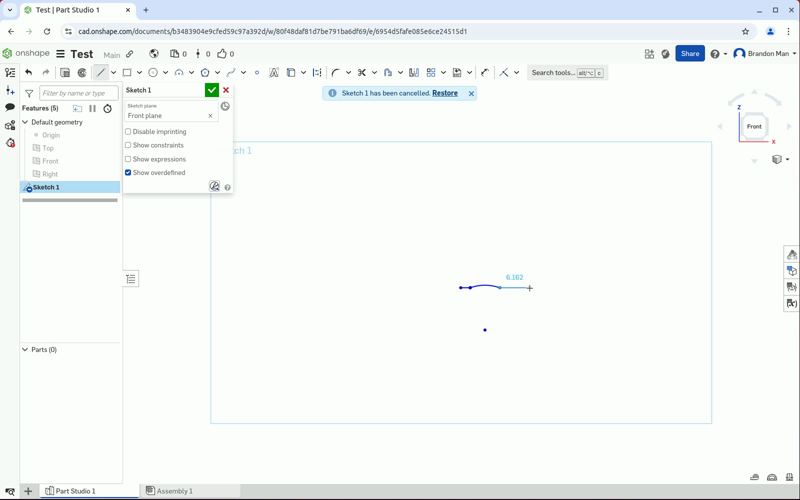
mouse_move(555, 287)
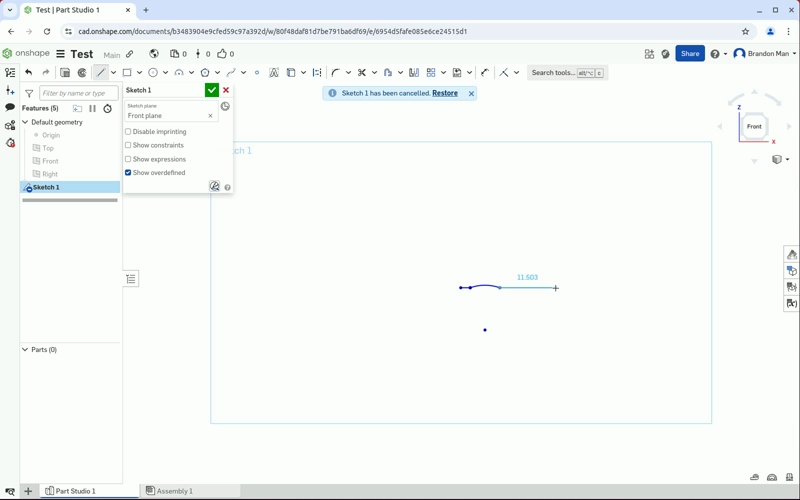
click(555, 287)
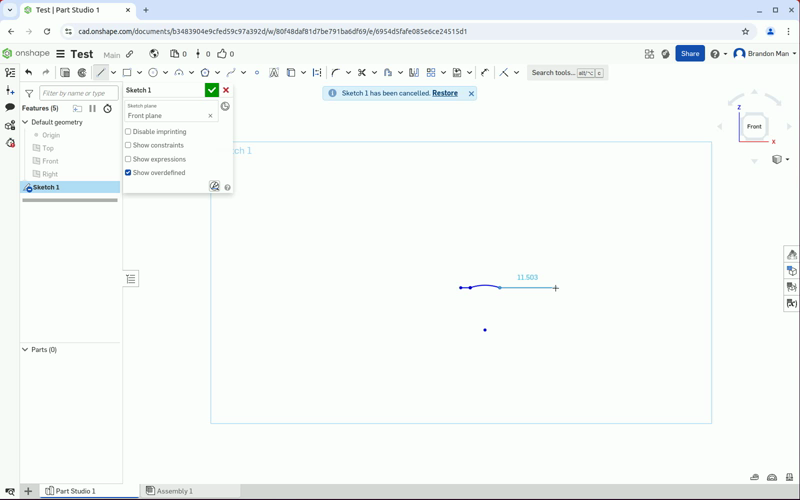
key_up(shift)
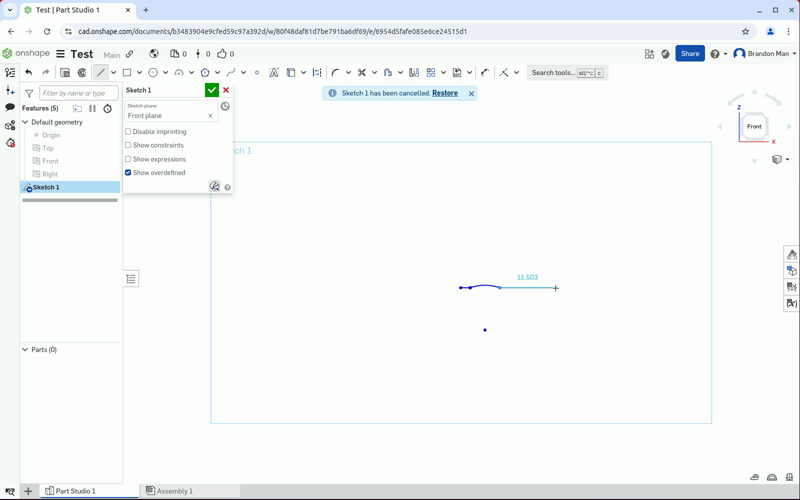
key_down(shift)
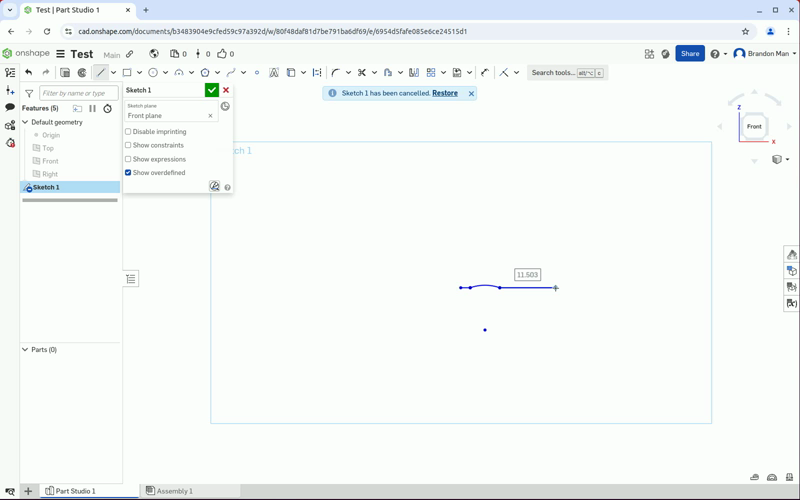
mouse_move(585, 287)
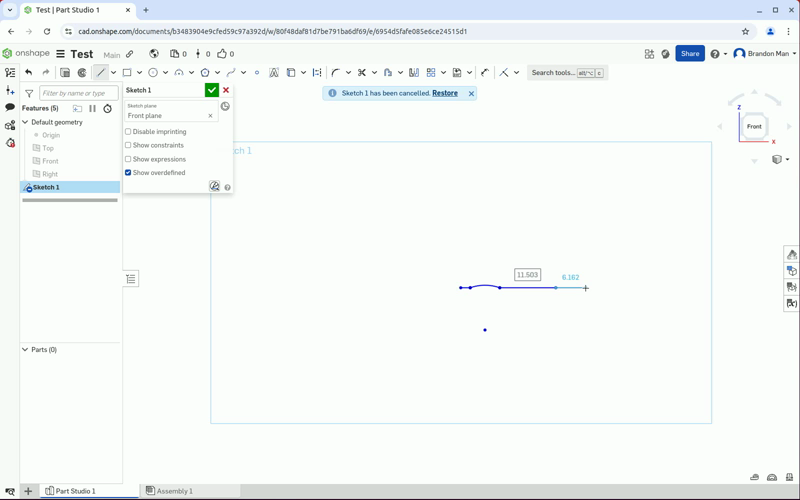
mouse_move(573, 287)
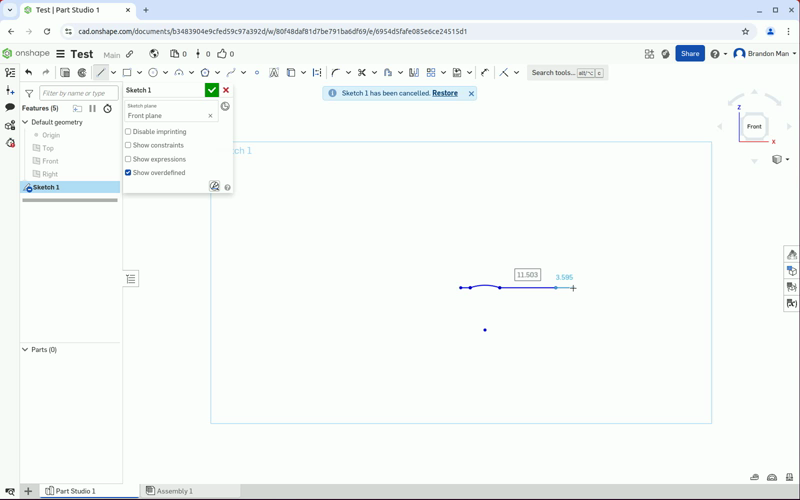
click(573, 287)
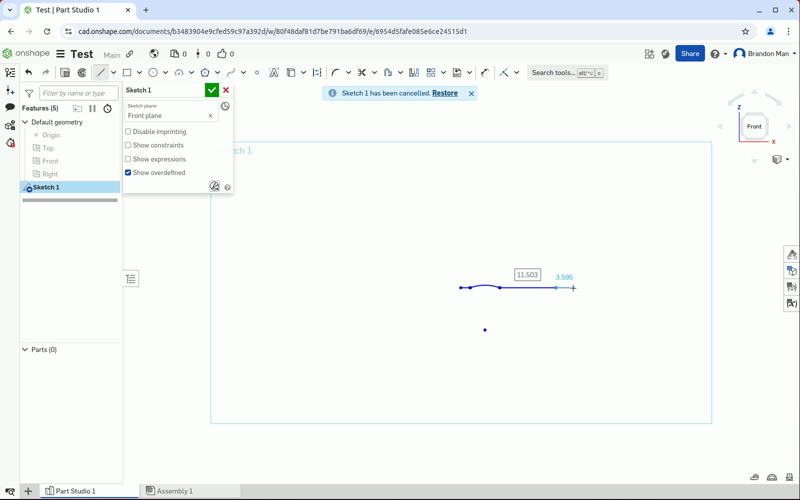
key_up(shift)
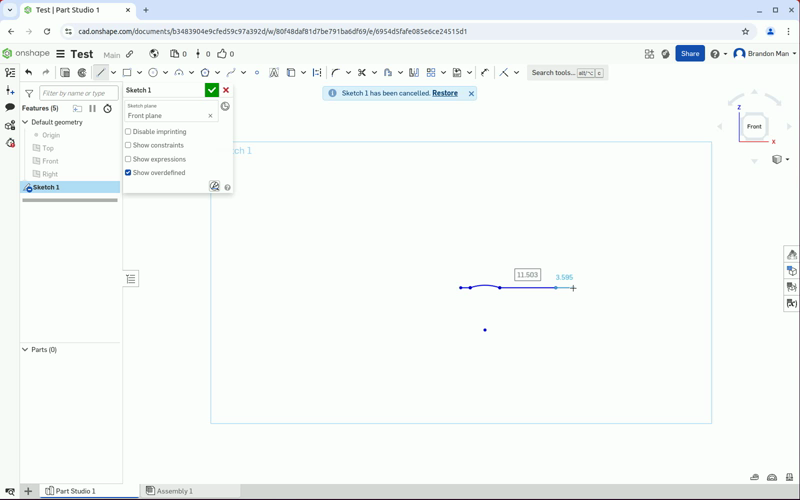
key_down(shift)
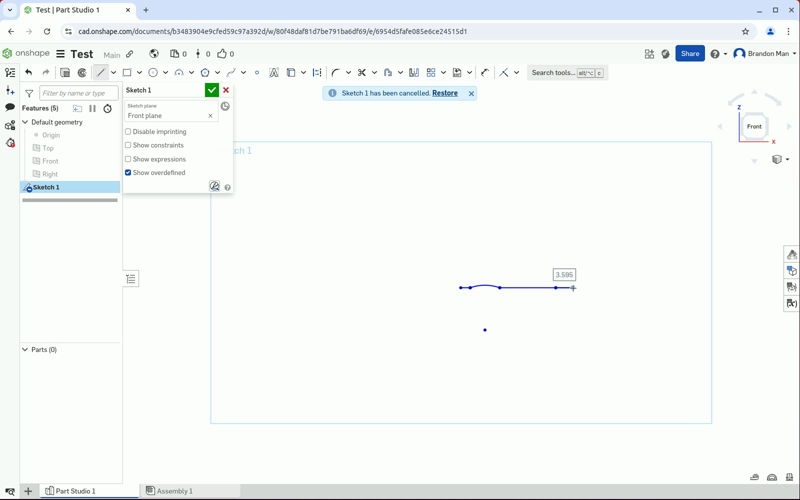
mouse_move(589, 287)
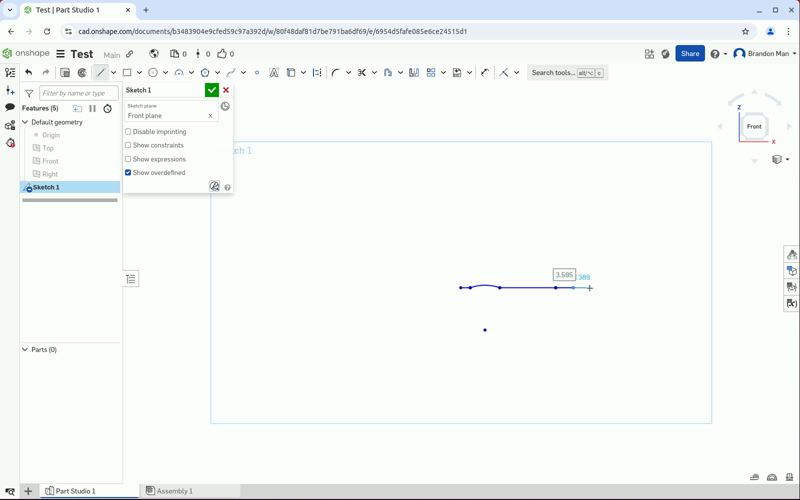
mouse_move(573, 282)
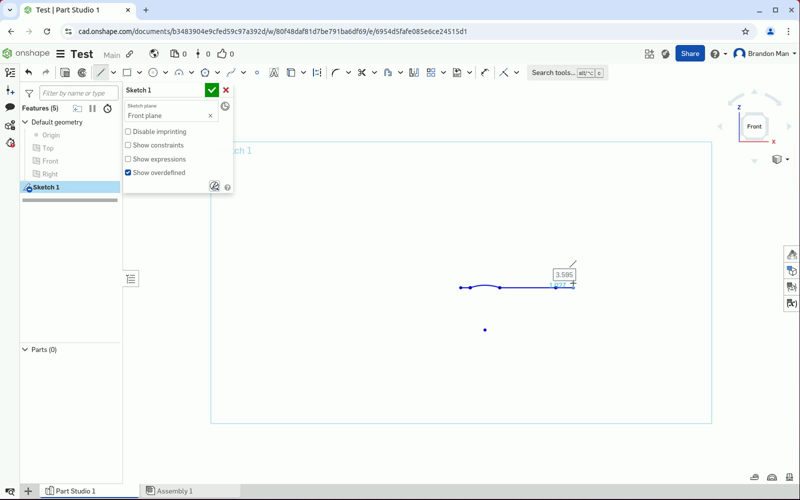
scroll(6)
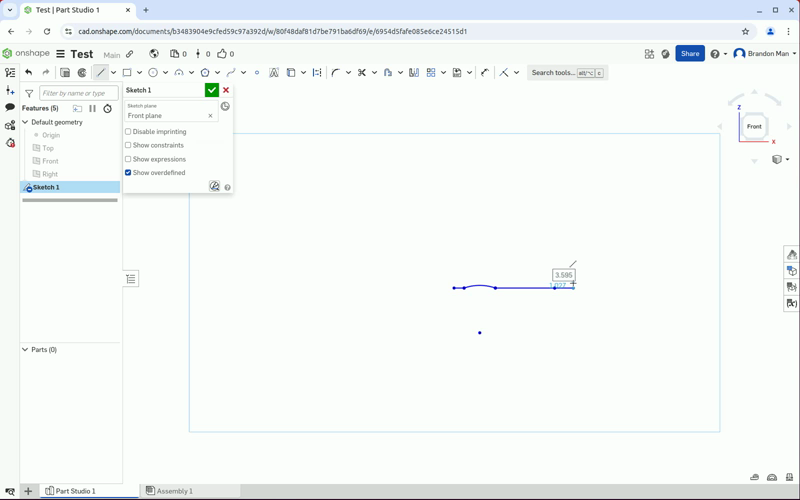
scroll(6)
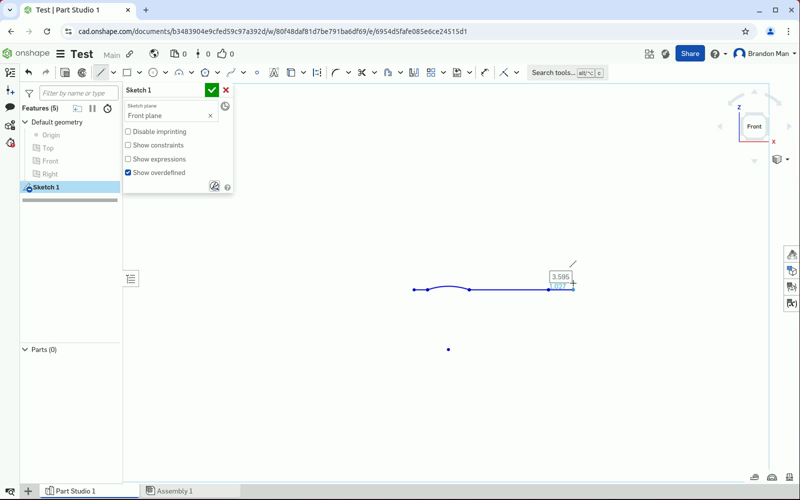
scroll(6)
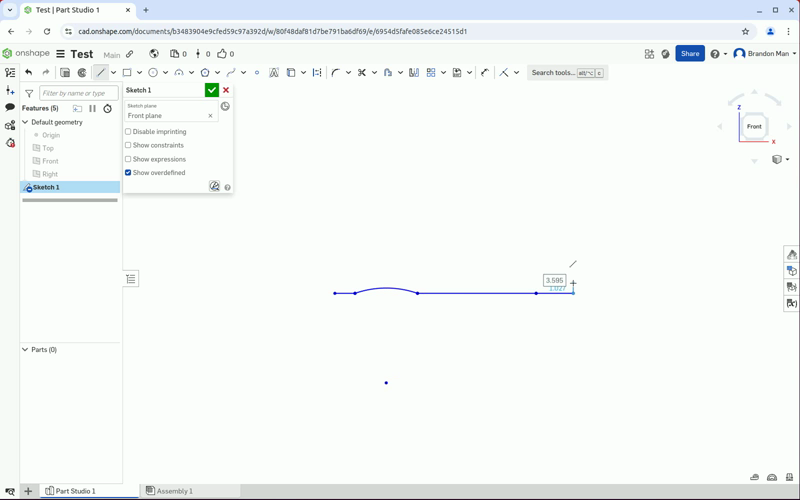
scroll(6)
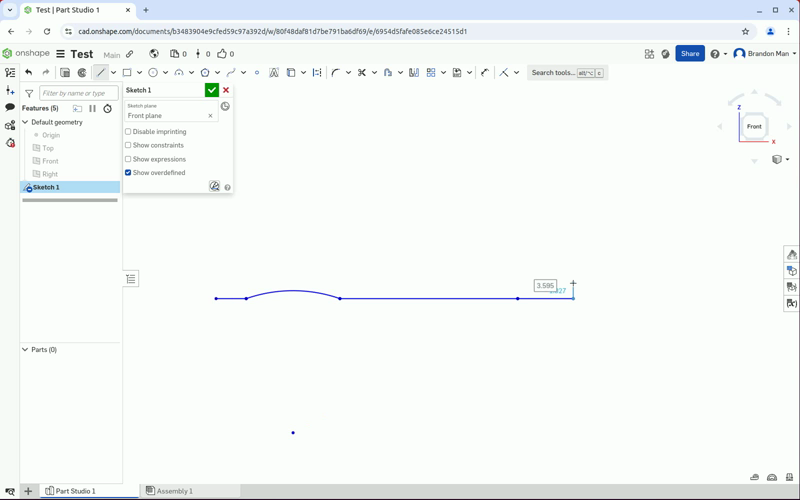
scroll(6)
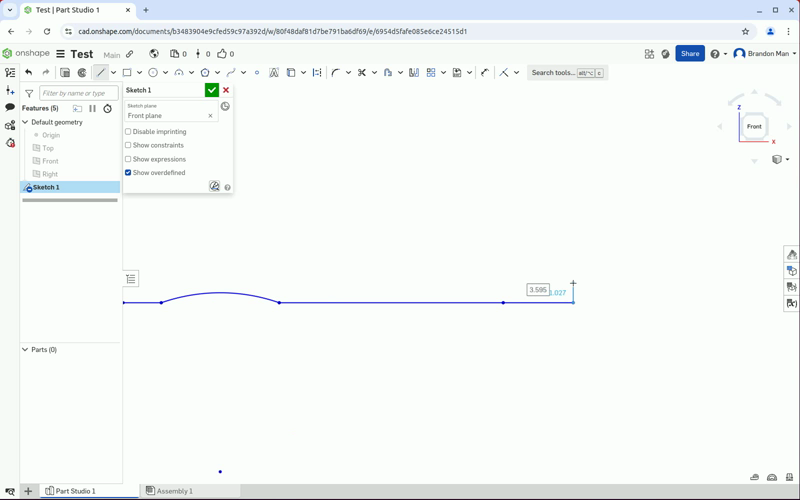
scroll(6)
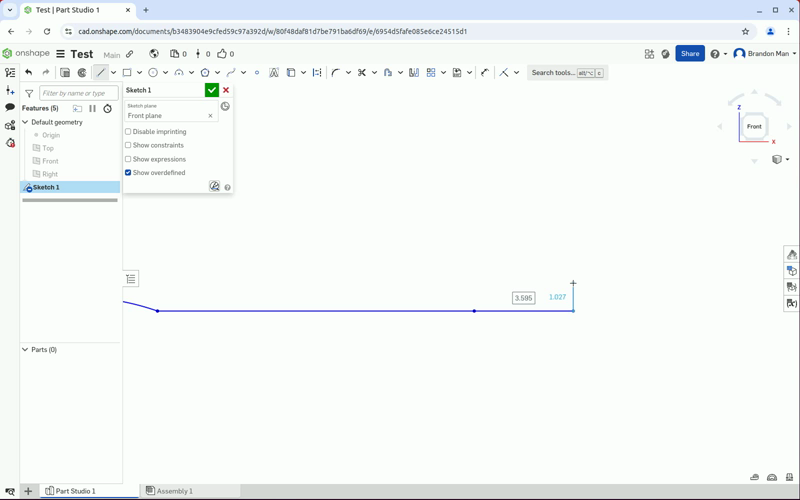
scroll(6)
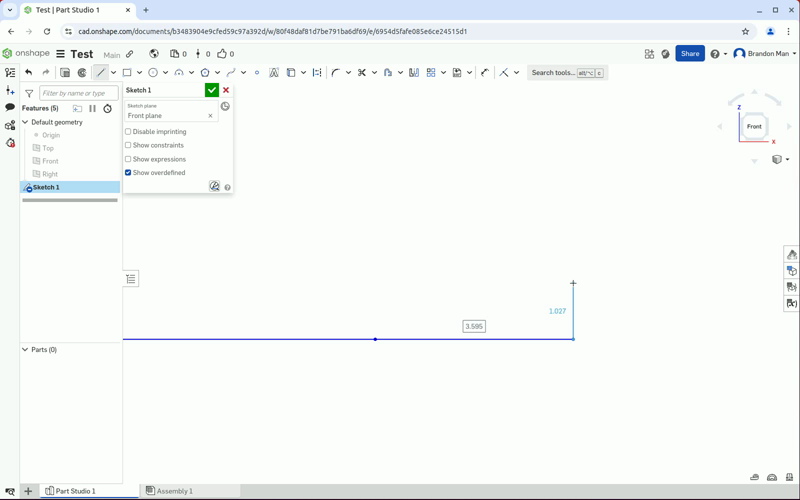
click(573, 282)
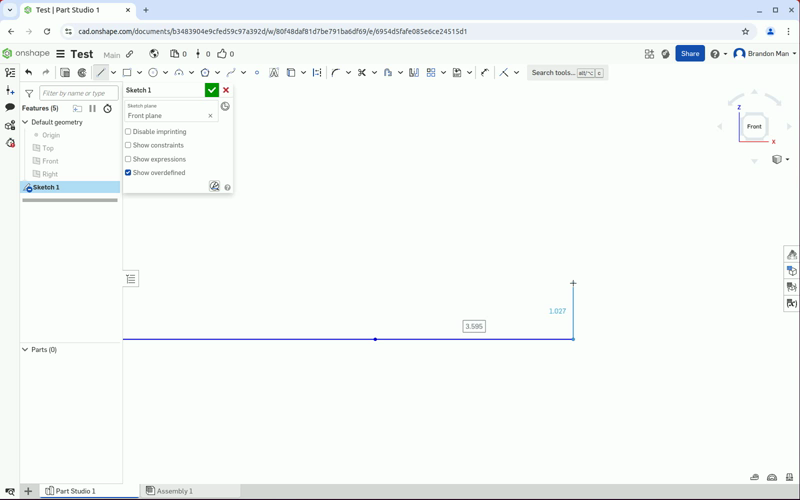
scroll(-6)
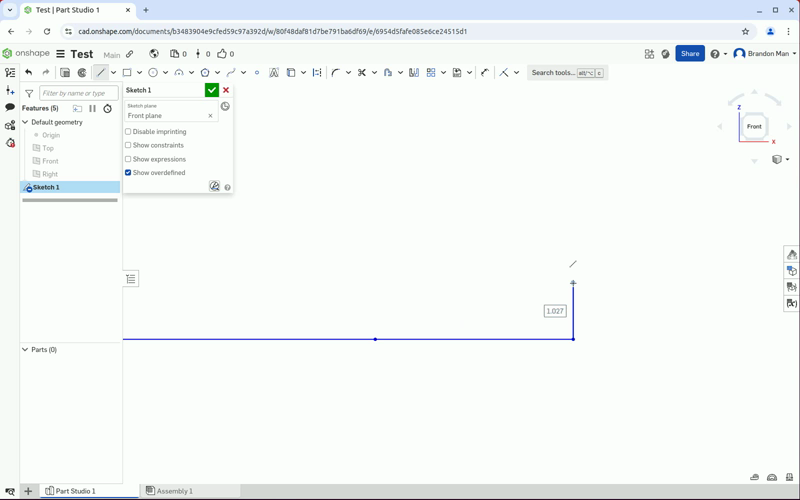
scroll(-6)
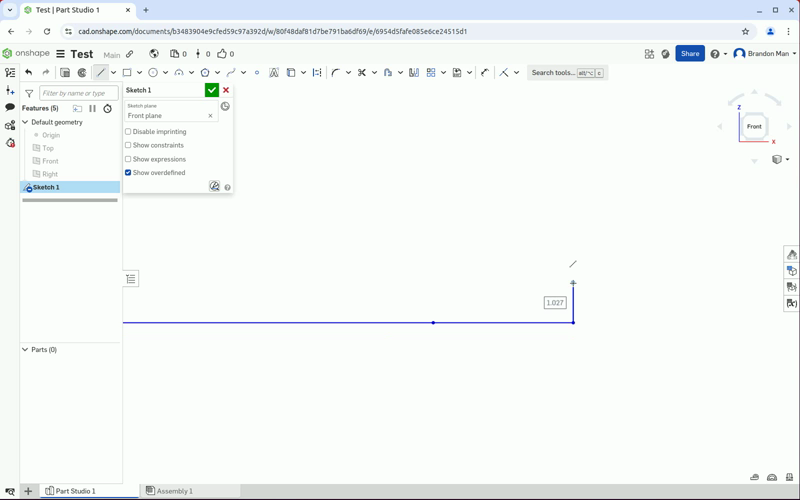
scroll(-6)
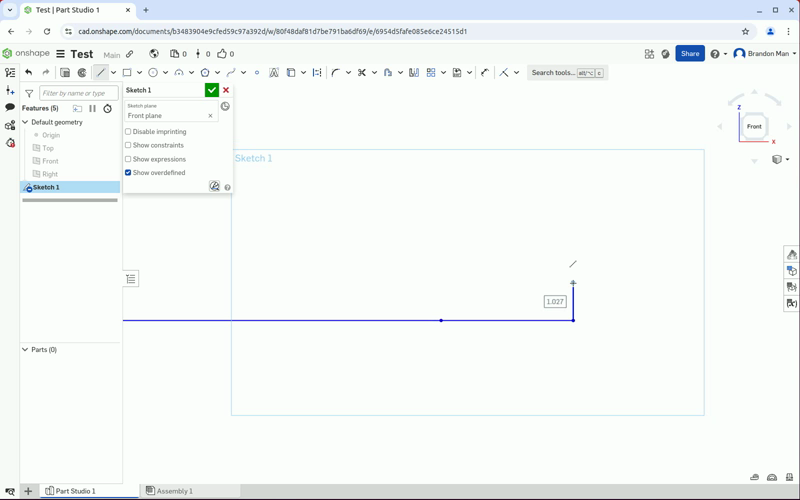
scroll(-6)
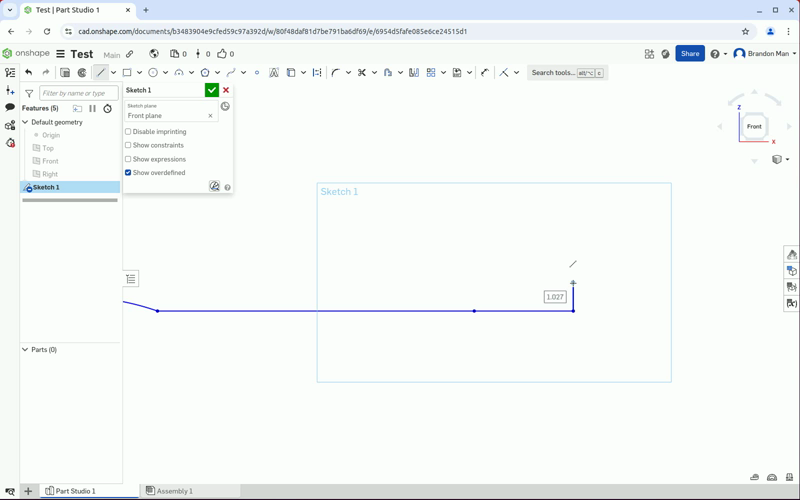
scroll(-6)
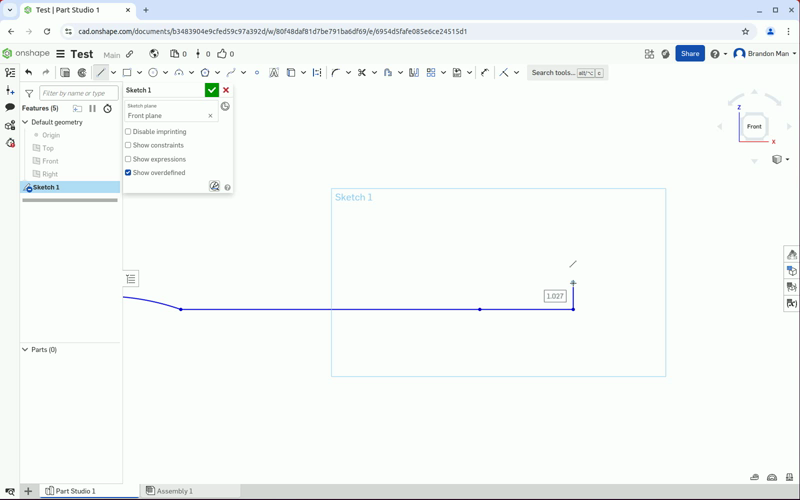
scroll(-6)
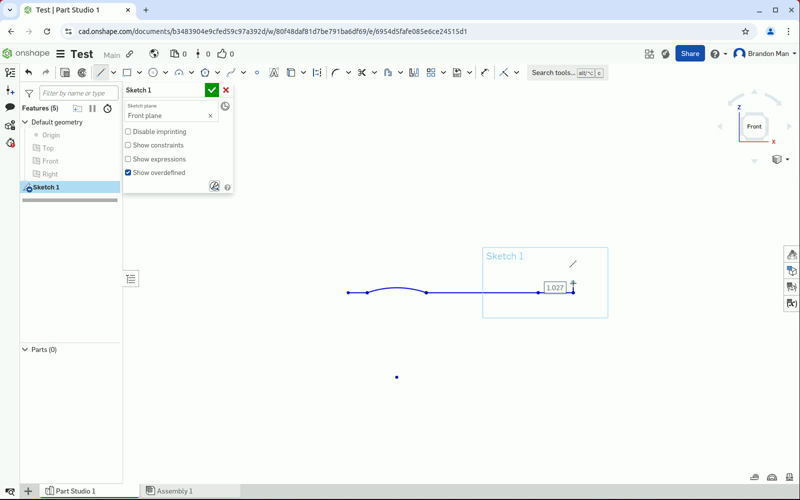
scroll(-6)
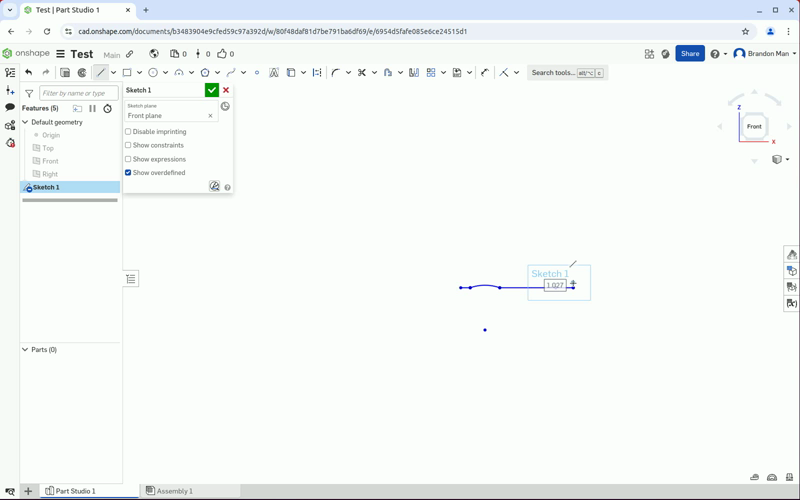
key_up(shift)
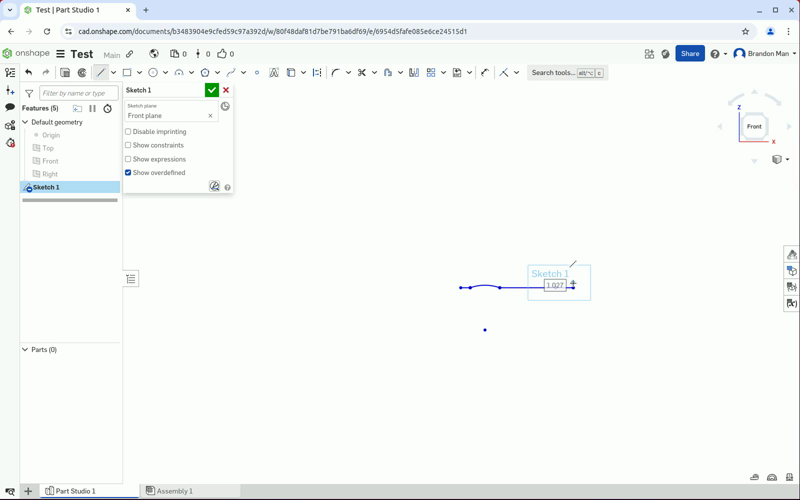
key_down(shift)
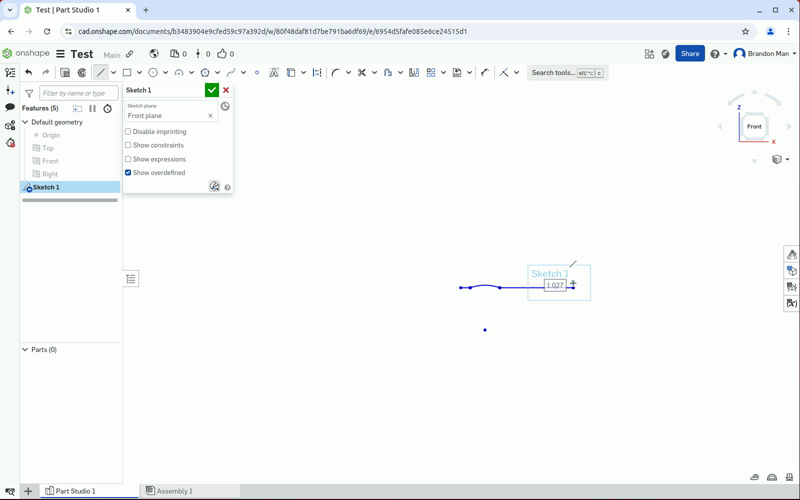
mouse_move(589, 282)
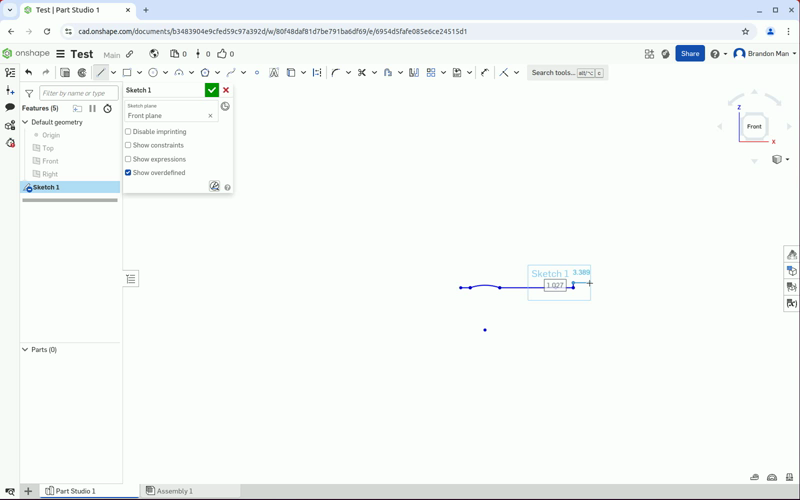
mouse_move(572, 282)
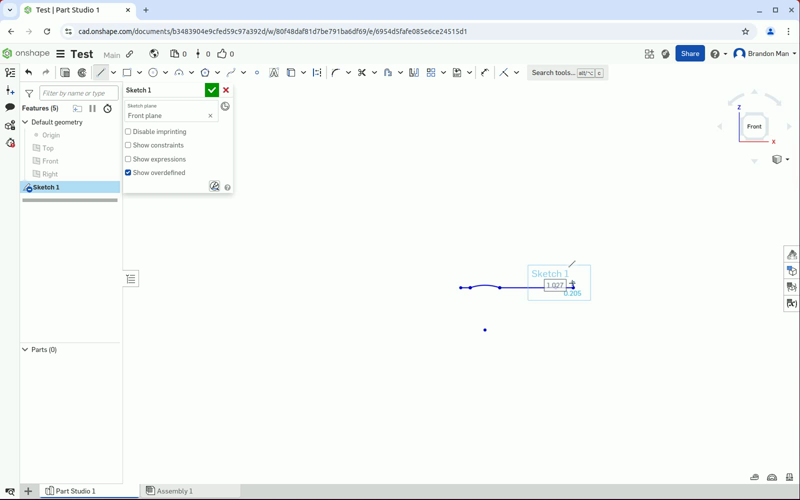
scroll(6)
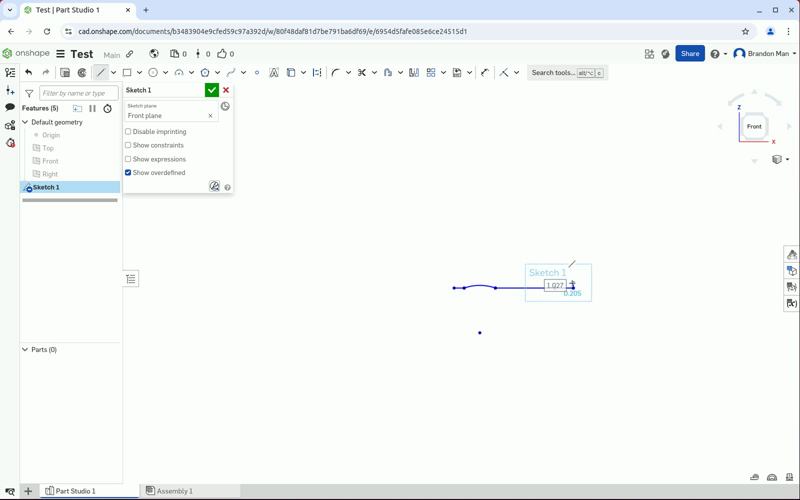
scroll(6)
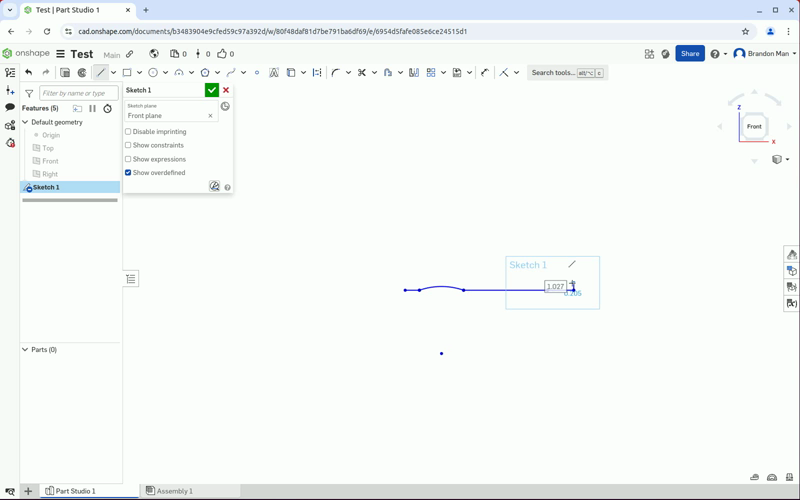
scroll(6)
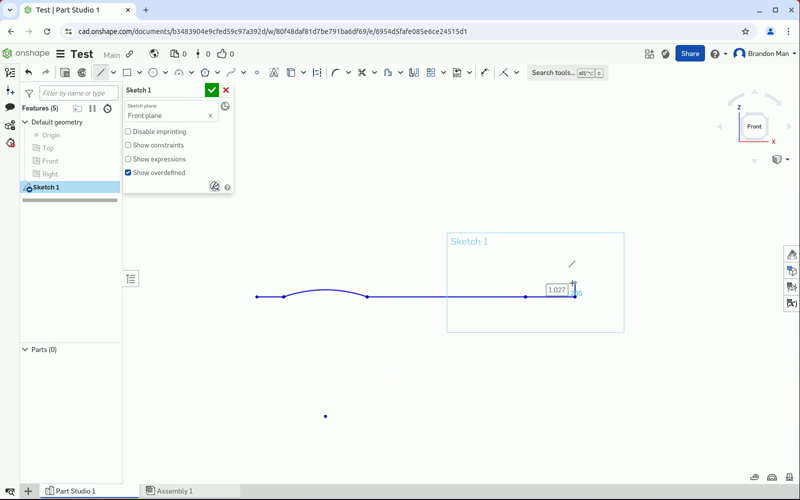
scroll(6)
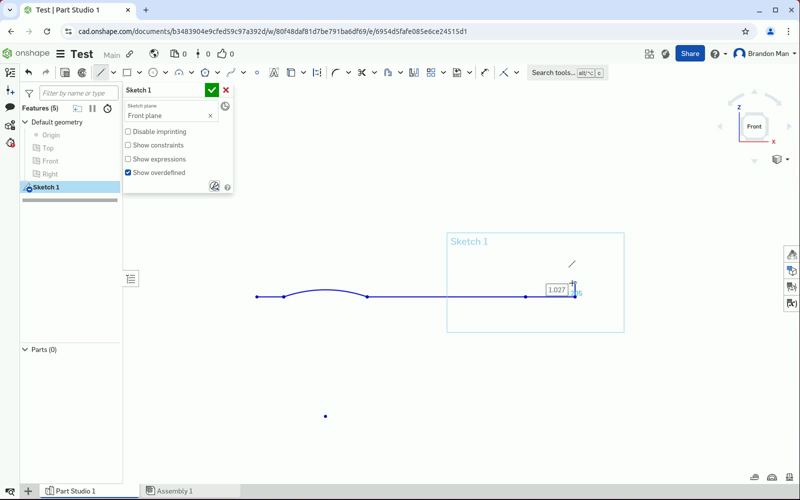
scroll(6)
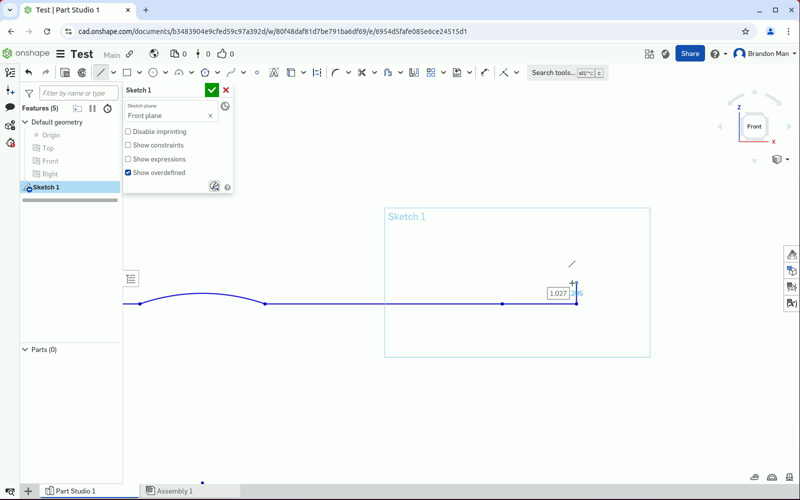
scroll(6)
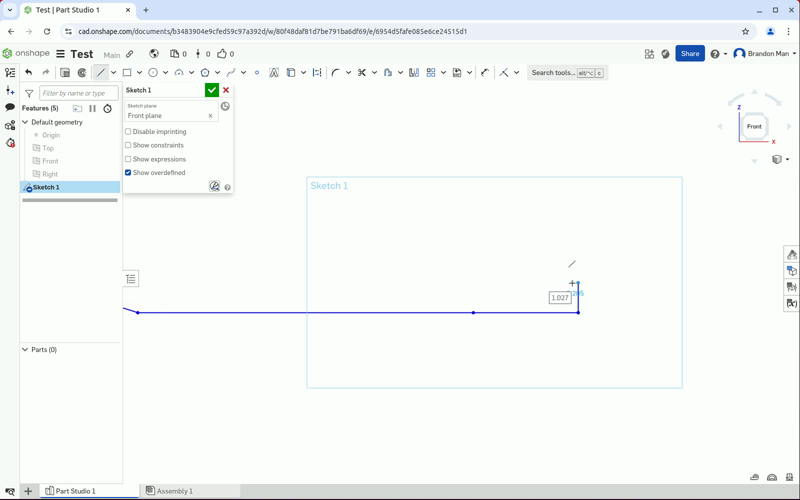
scroll(6)
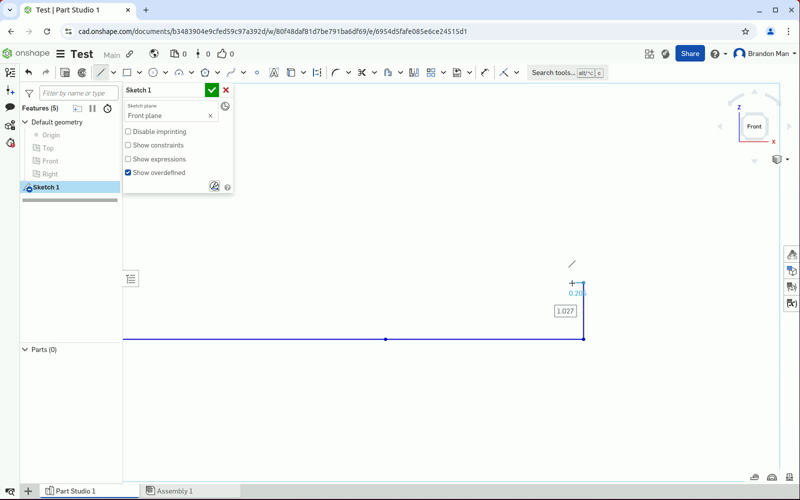
click(572, 282)
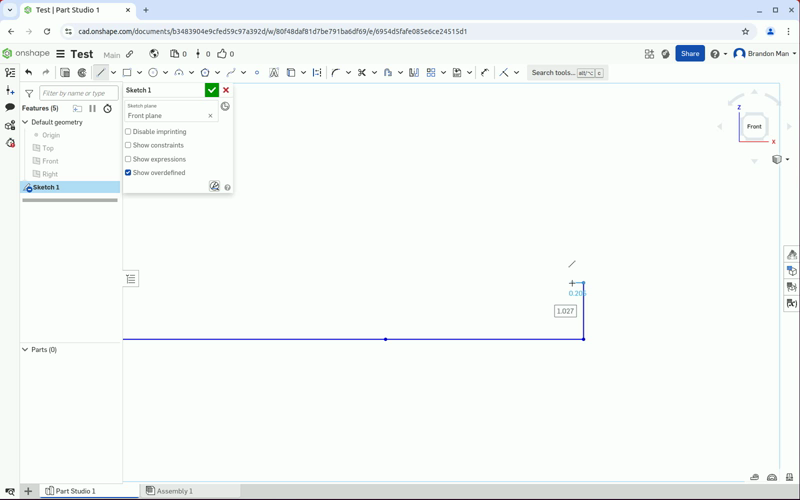
scroll(-6)
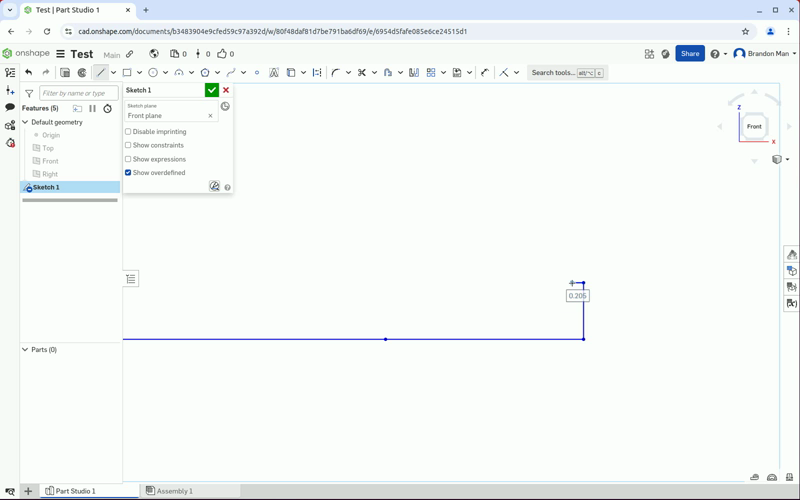
scroll(-6)
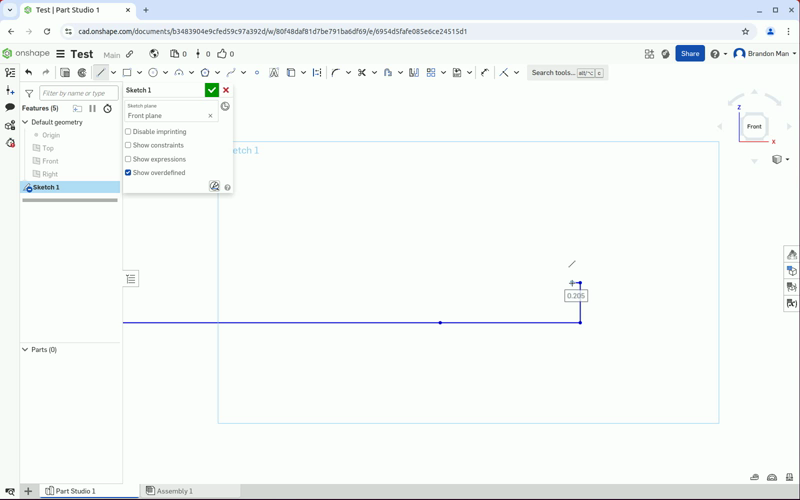
scroll(-6)
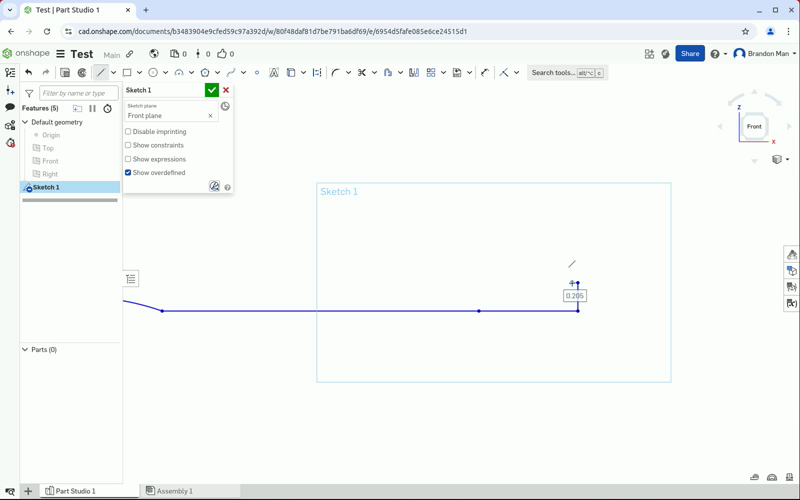
scroll(-6)
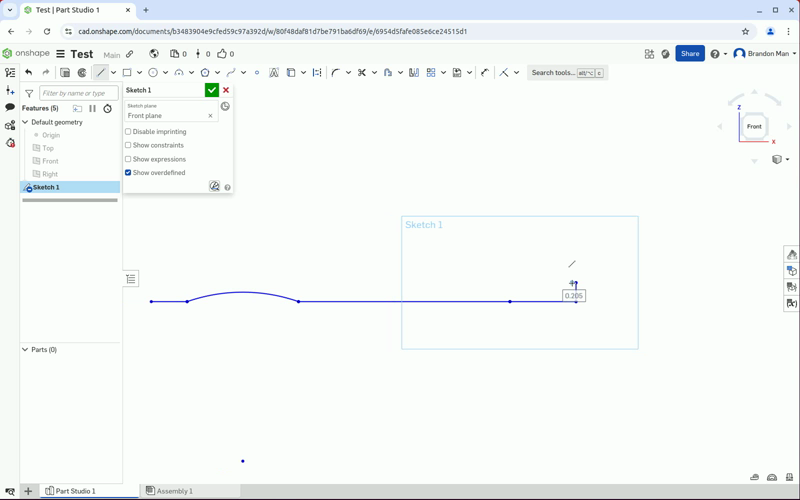
scroll(-6)
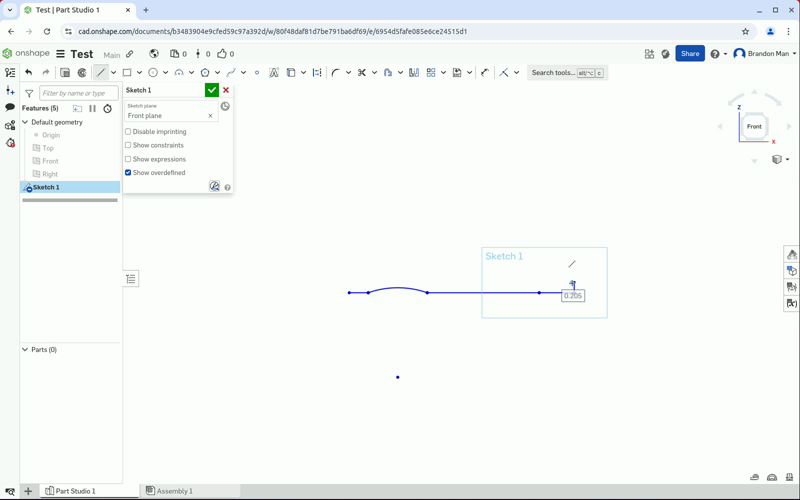
scroll(-6)
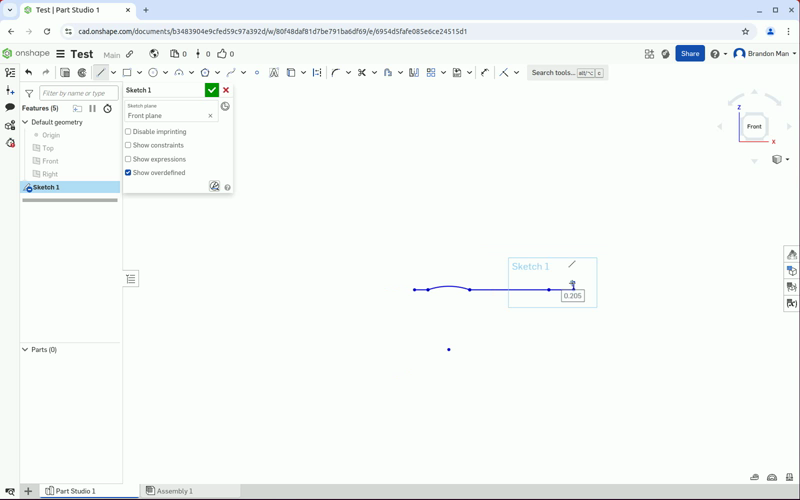
scroll(-6)
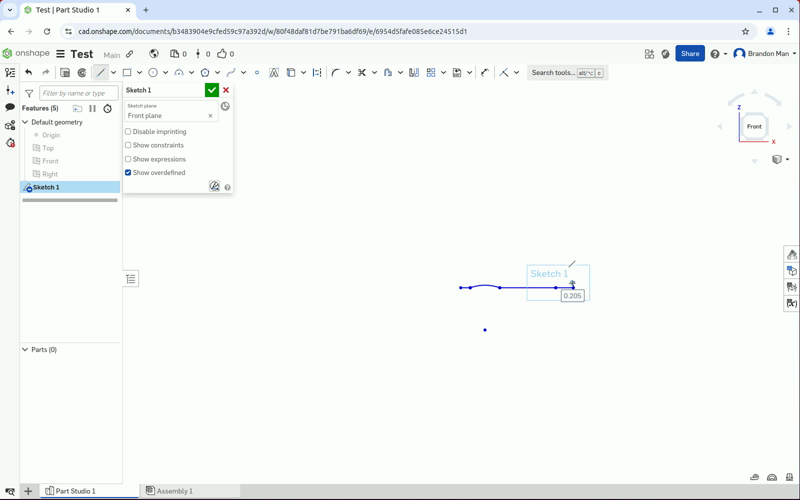
key_up(shift)
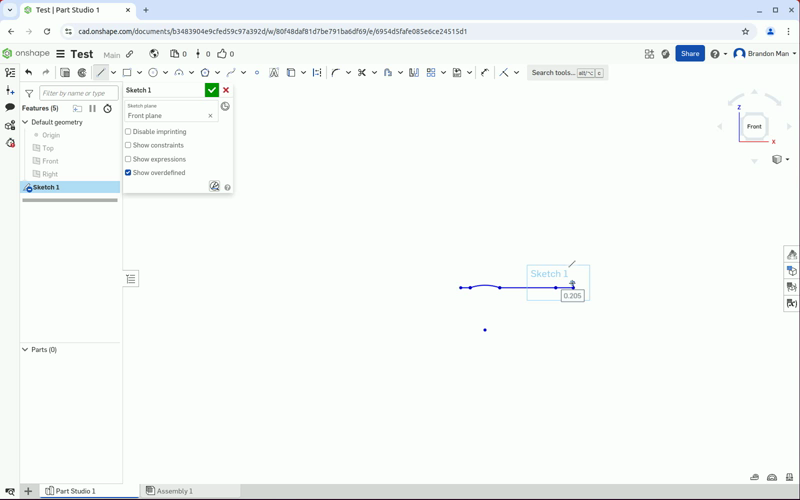
key_down(shift)
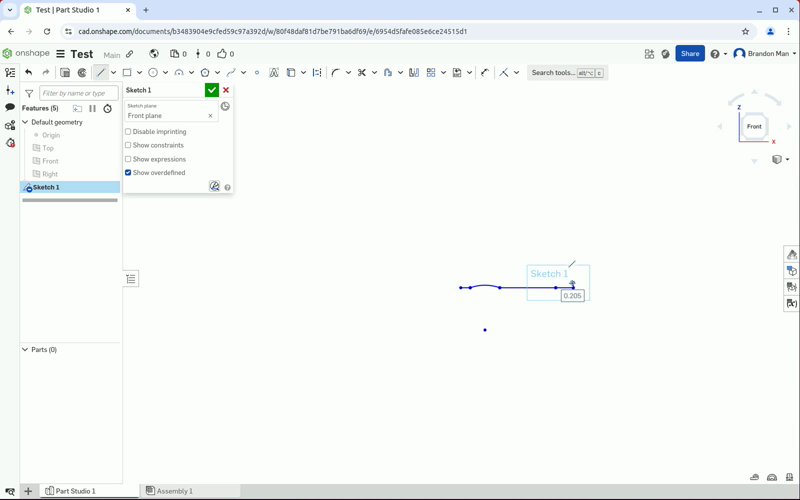
mouse_move(460, 282)
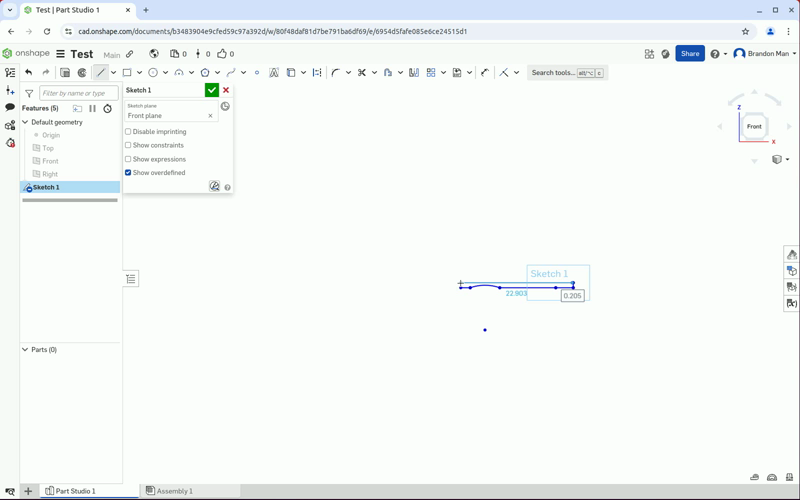
click(460, 282)
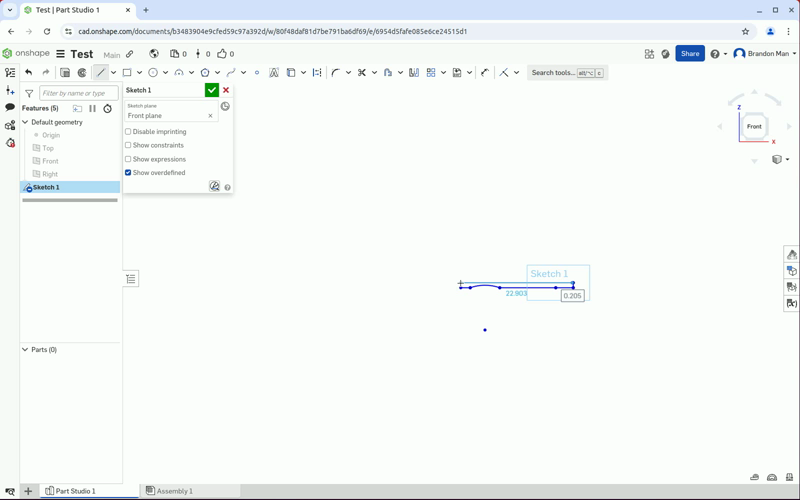
key_up(shift)
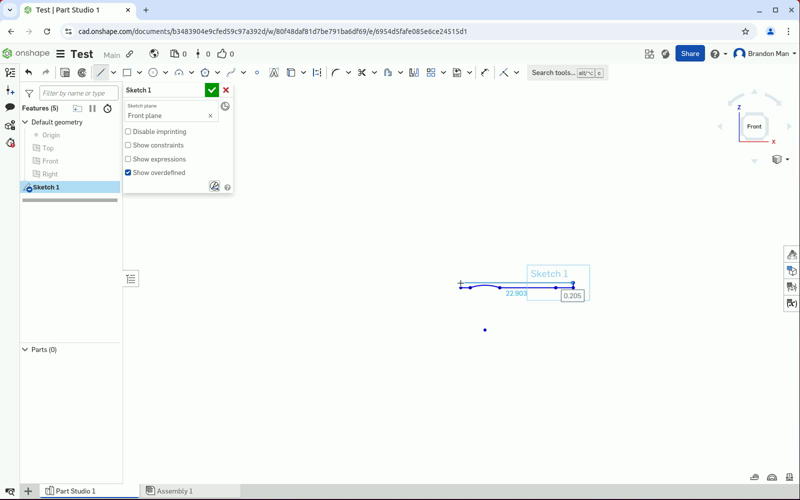
mouse_move(490, 282)
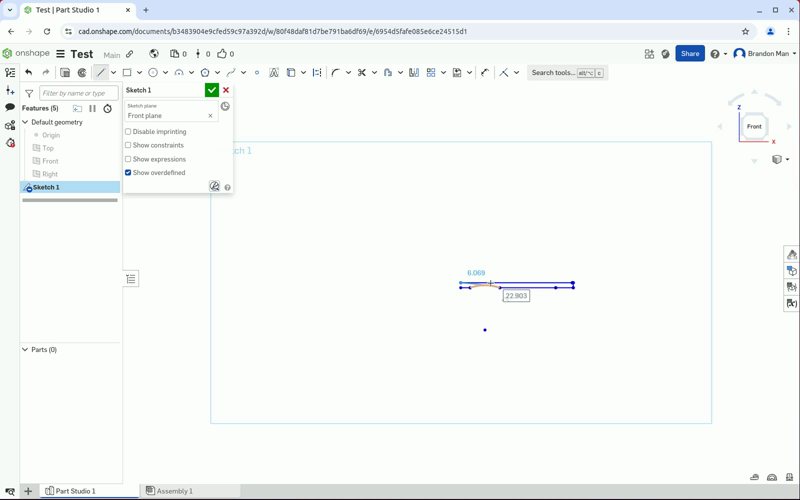
key_down(shift)
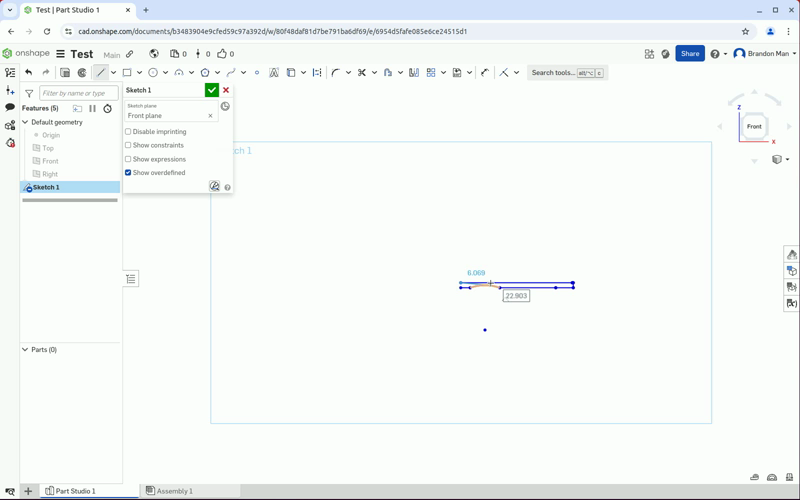
mouse_move(460, 287)
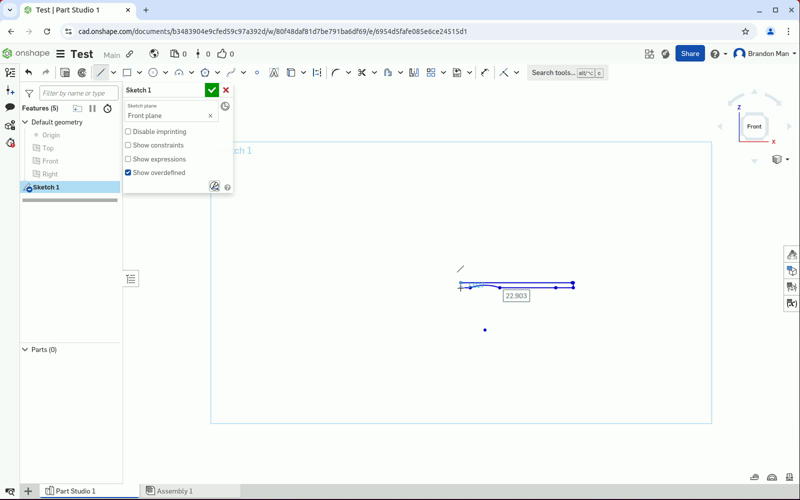
scroll(6)
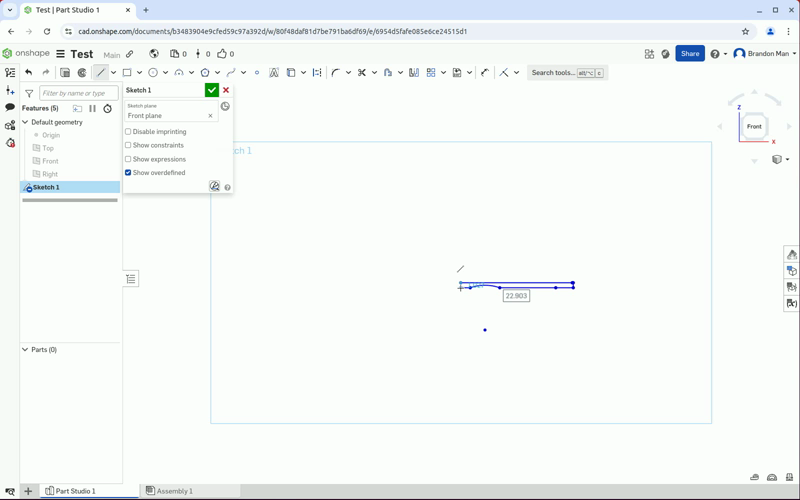
scroll(6)
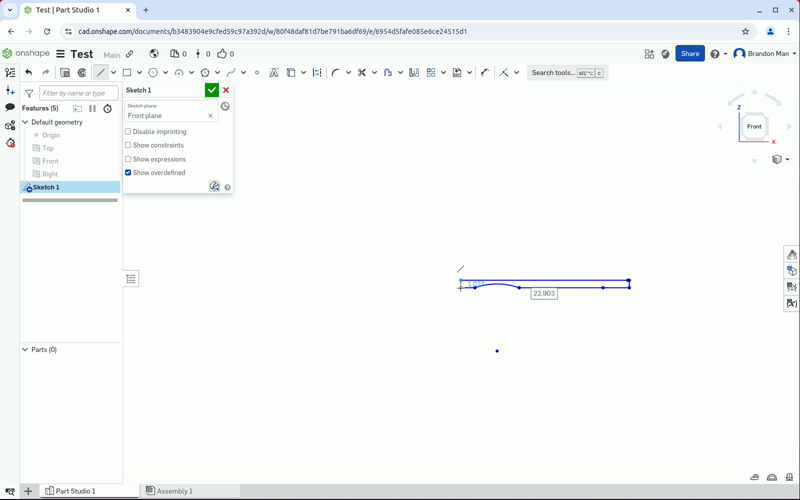
scroll(6)
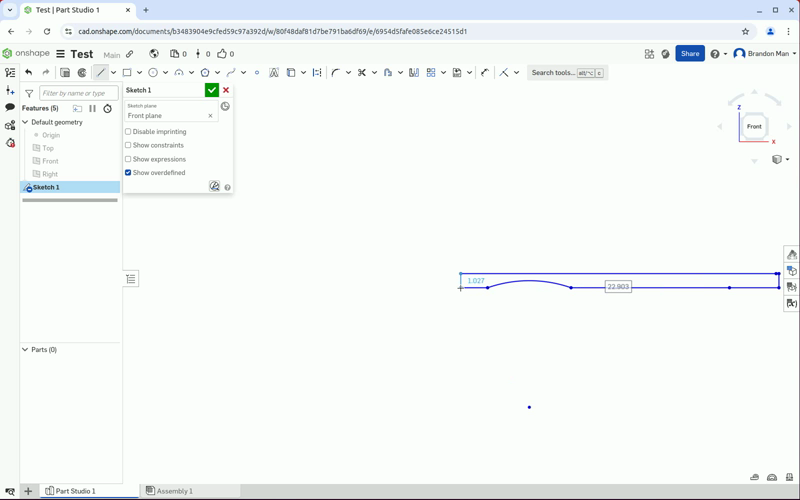
scroll(6)
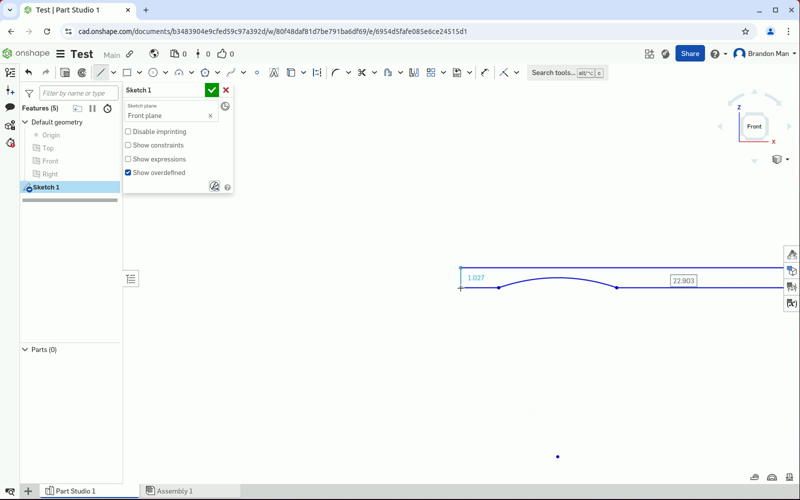
scroll(6)
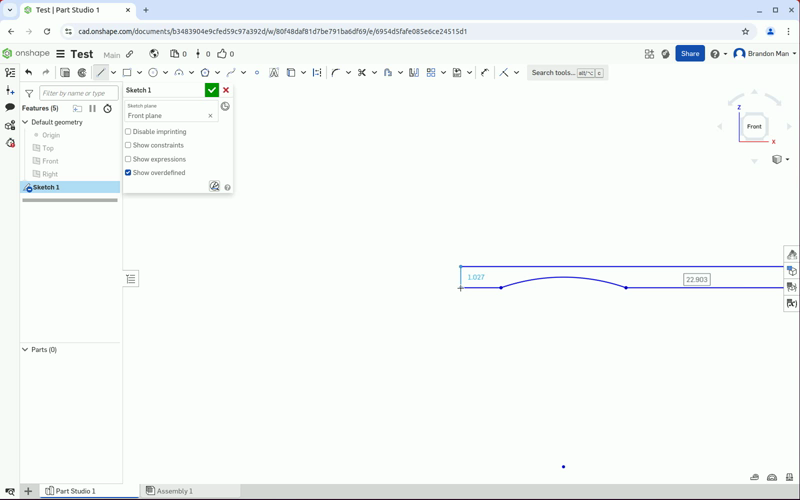
scroll(6)
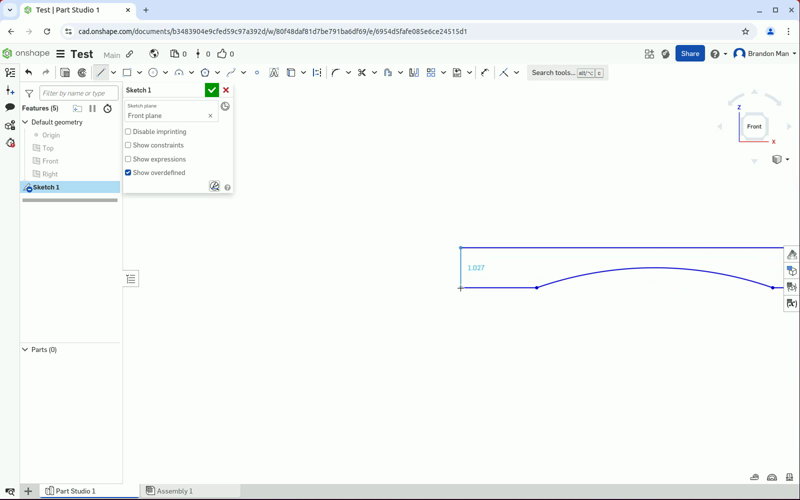
scroll(6)
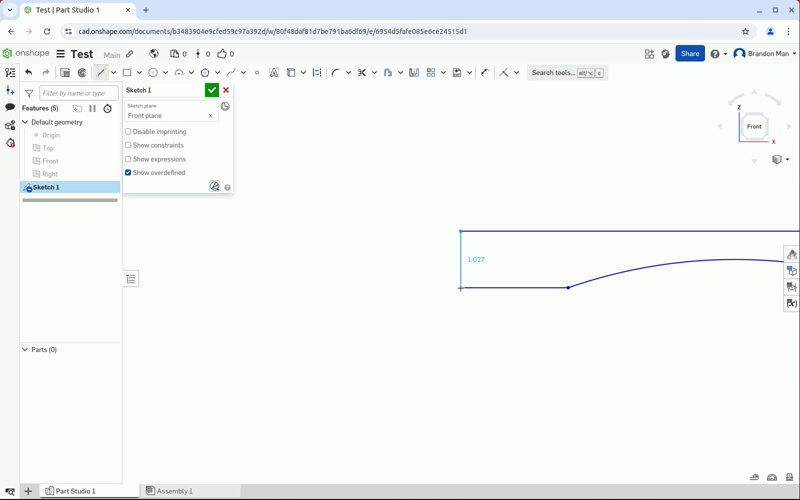
key_up(shift)
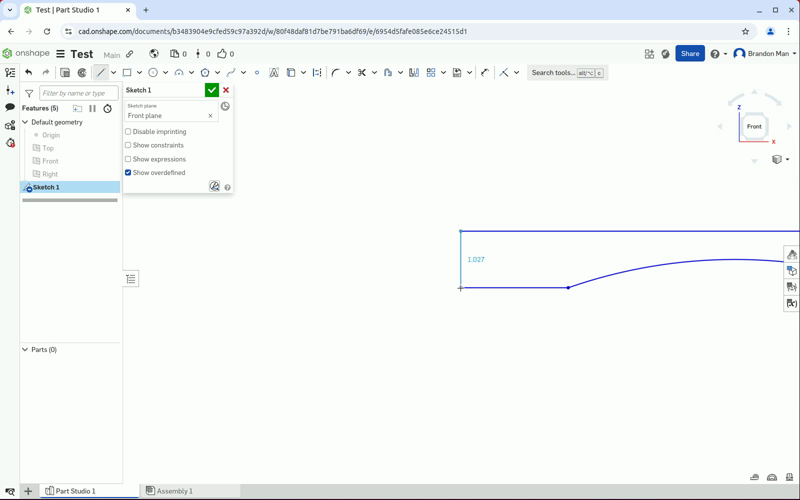
click(460, 287)
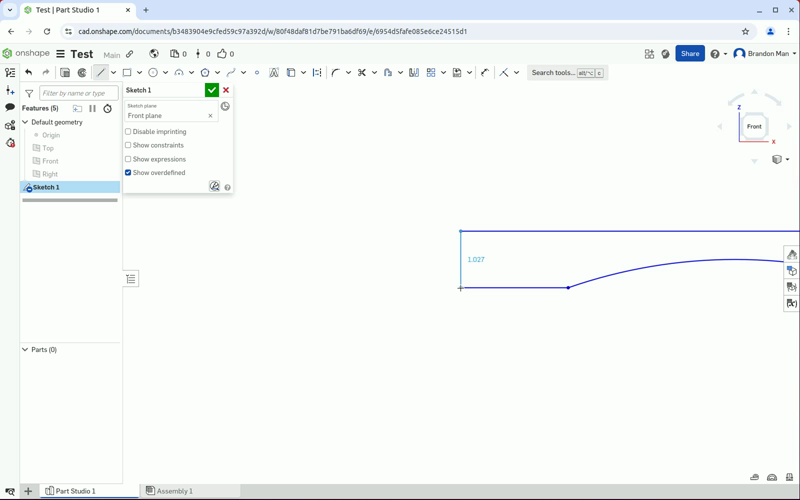
scroll(-6)
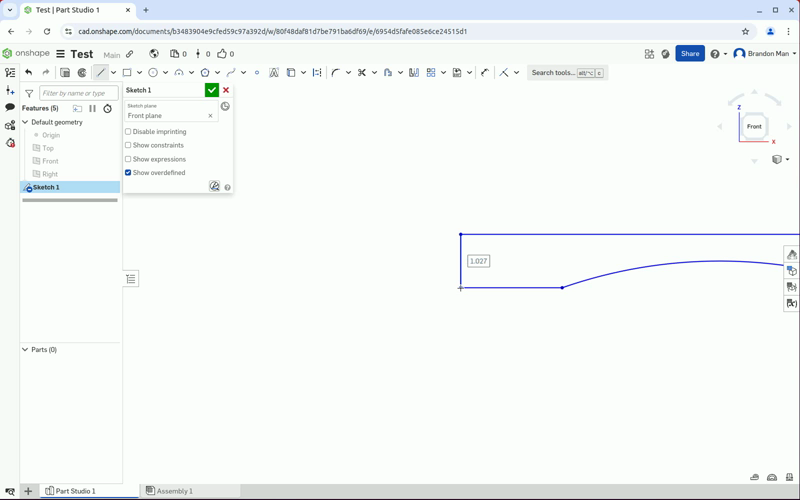
scroll(-6)
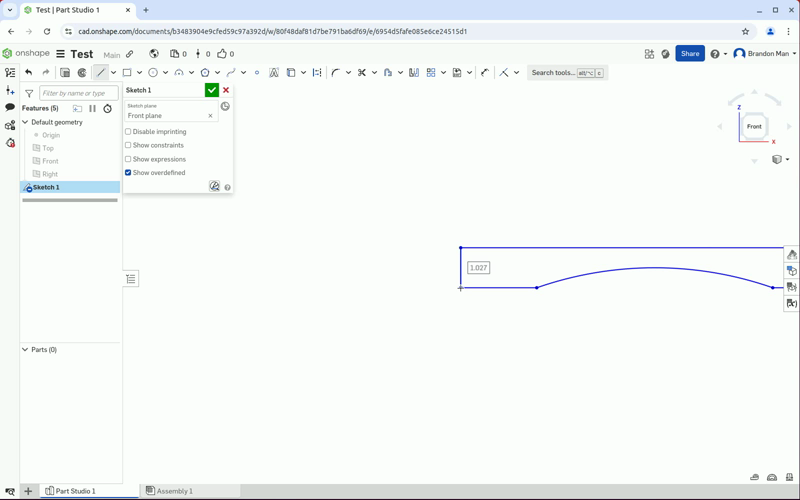
scroll(-6)
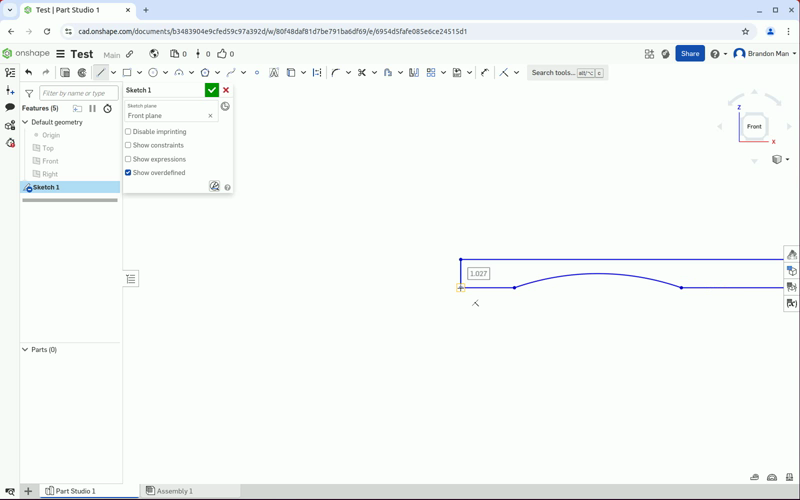
scroll(-6)
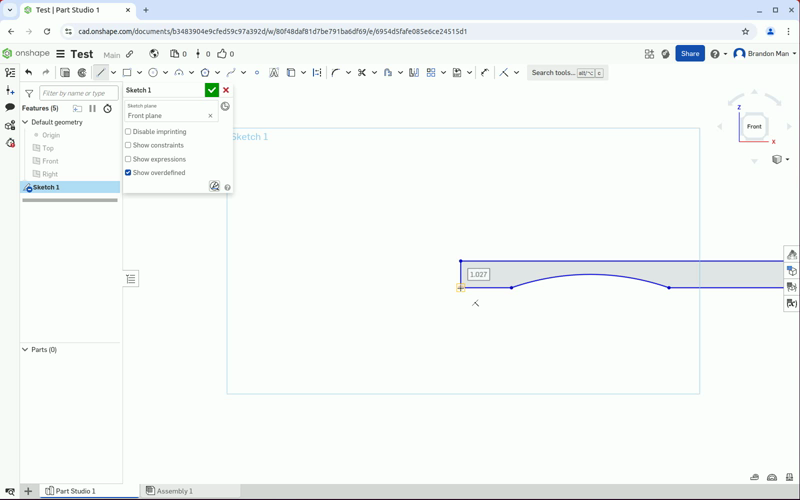
scroll(-6)
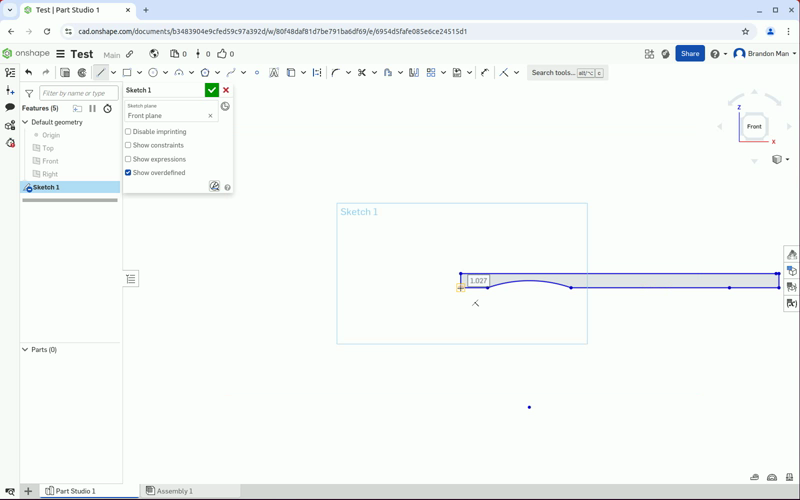
scroll(-6)
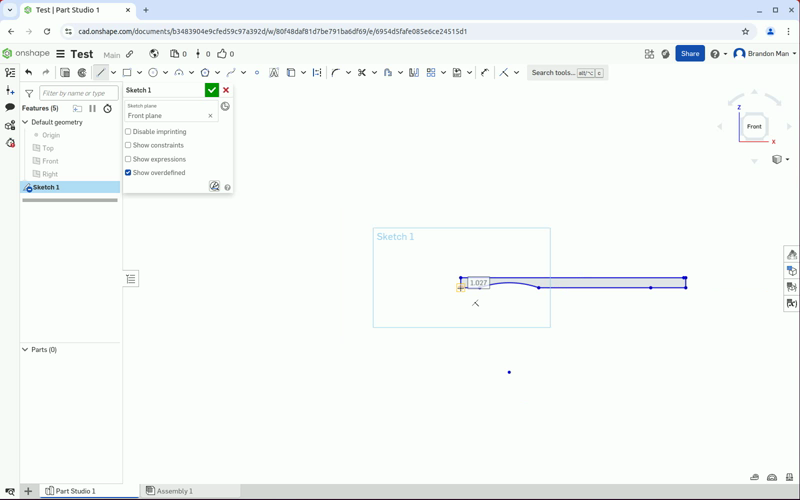
scroll(-6)
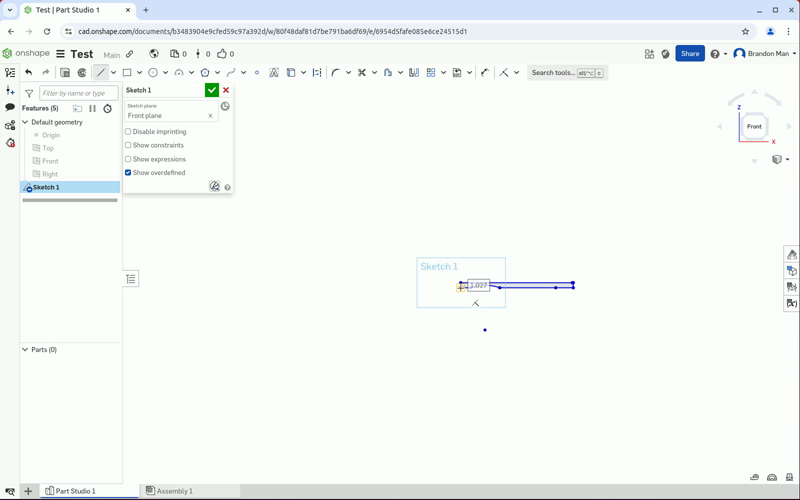
key(esc)
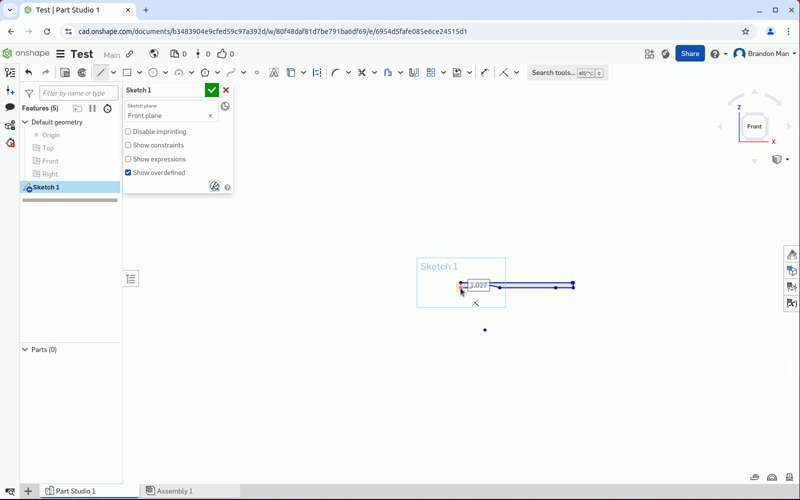
mouse_move(537, 283)
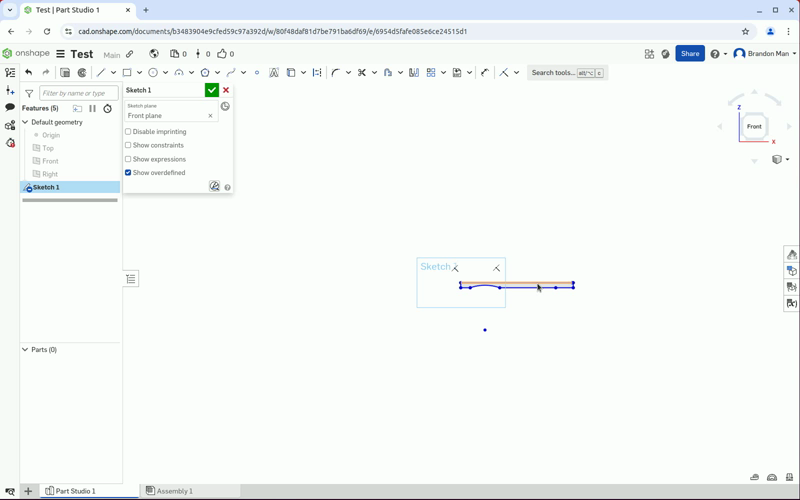
scroll(6)
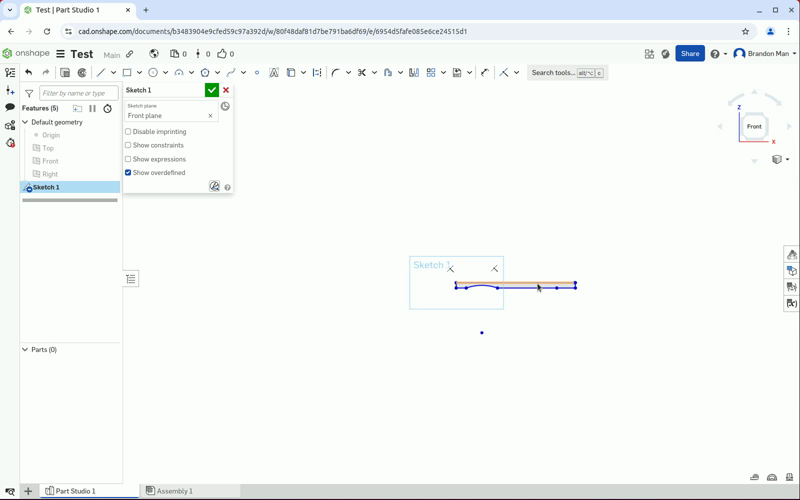
scroll(6)
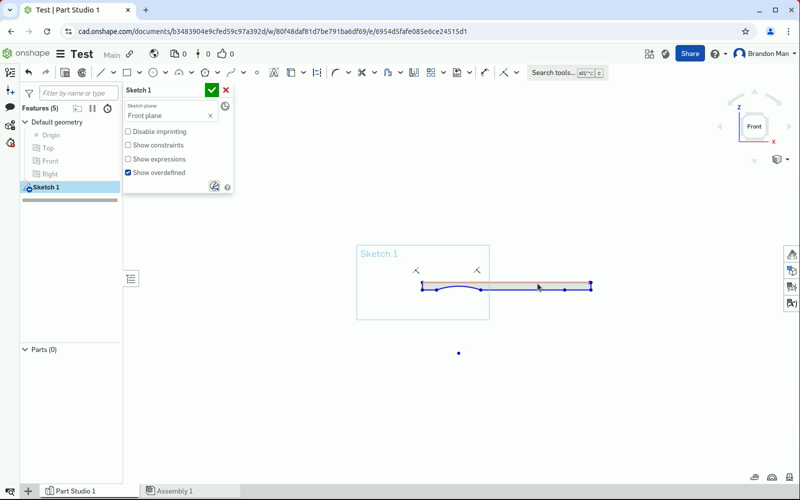
scroll(6)
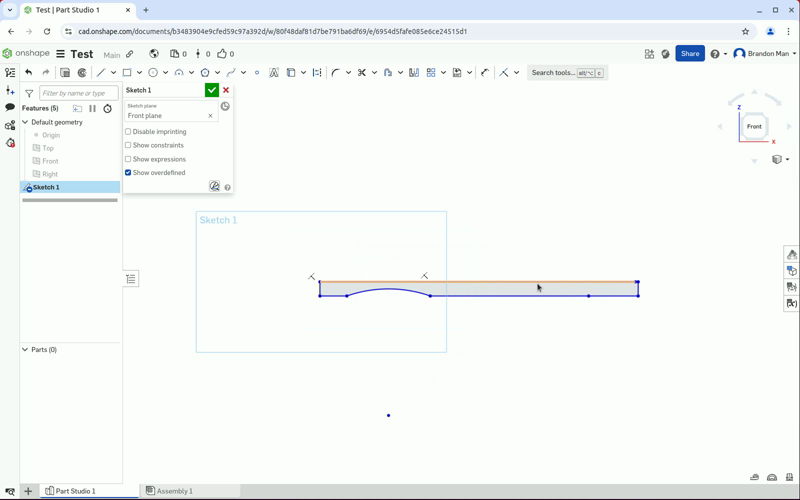
scroll(6)
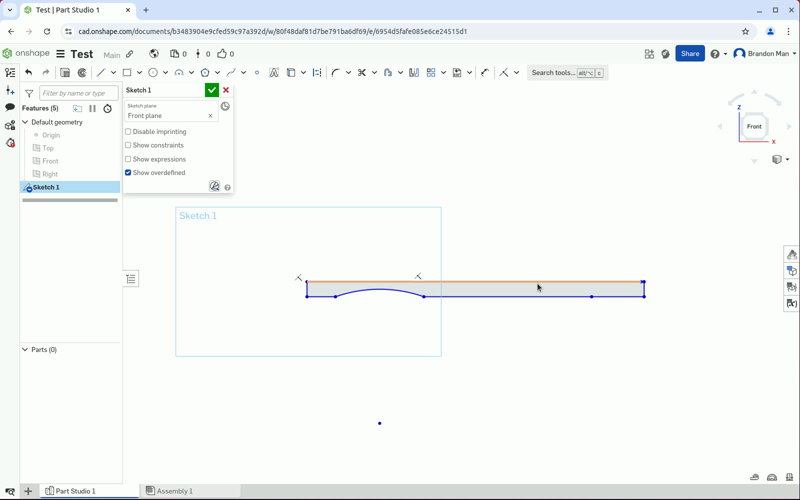
scroll(6)
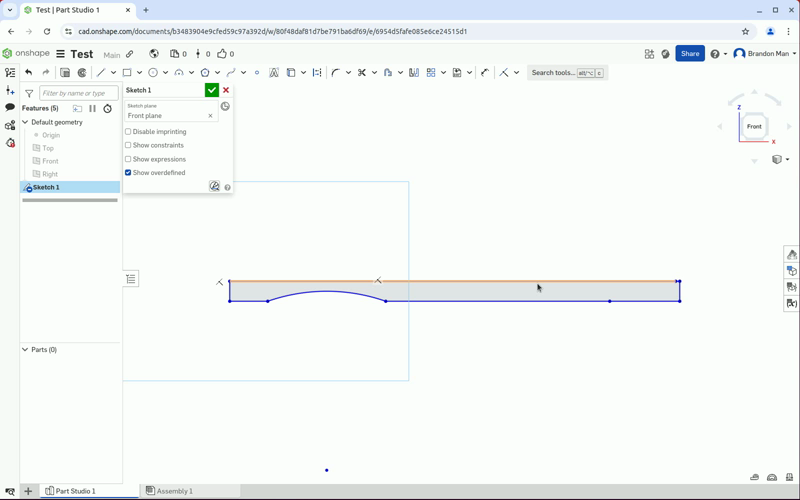
scroll(6)
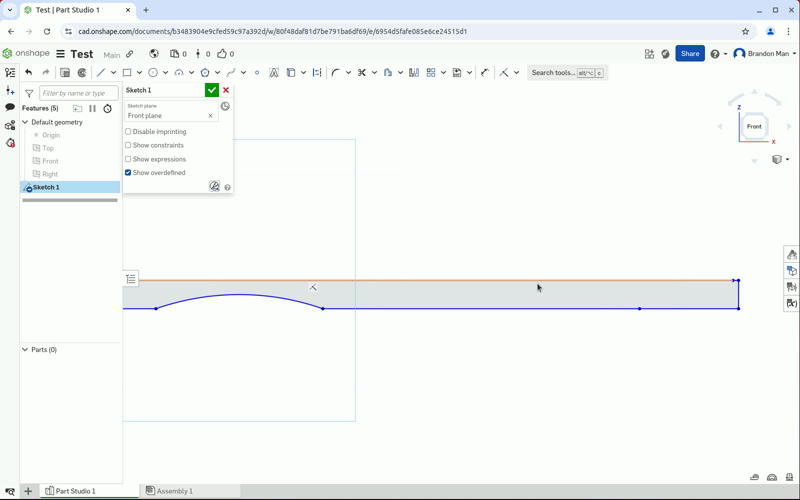
scroll(6)
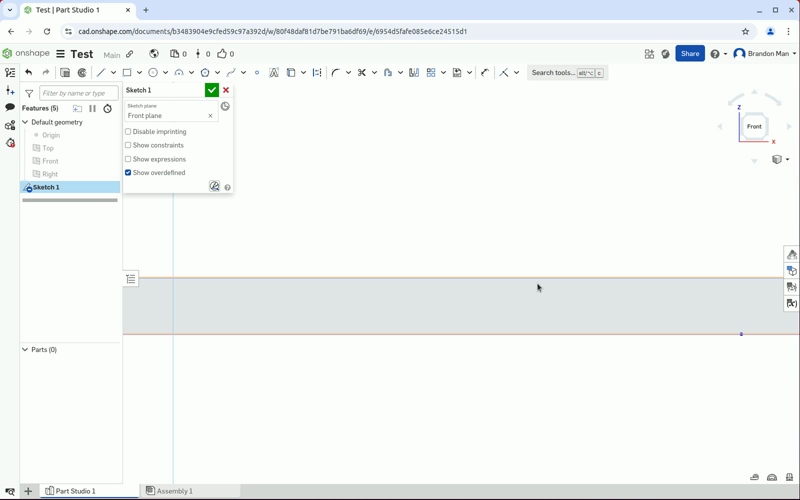
click(537, 283)
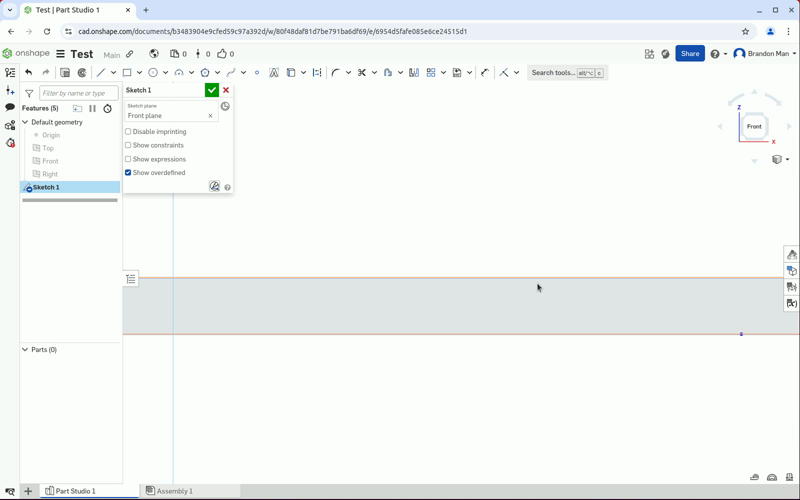
scroll(-6)
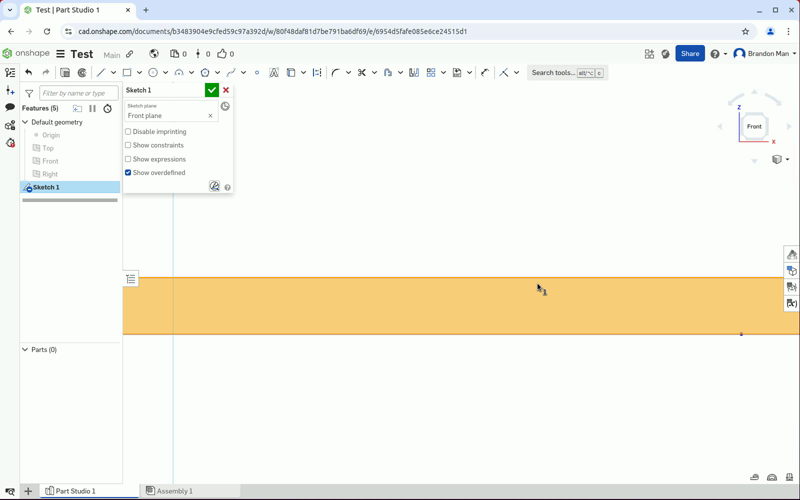
scroll(-6)
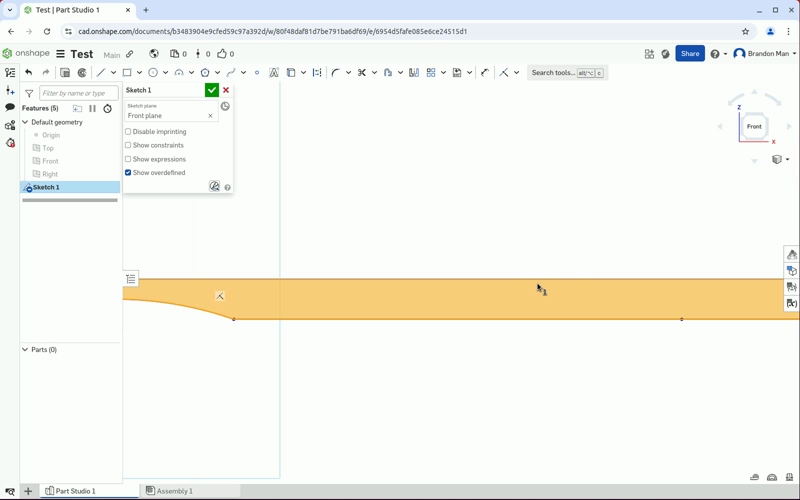
scroll(-6)
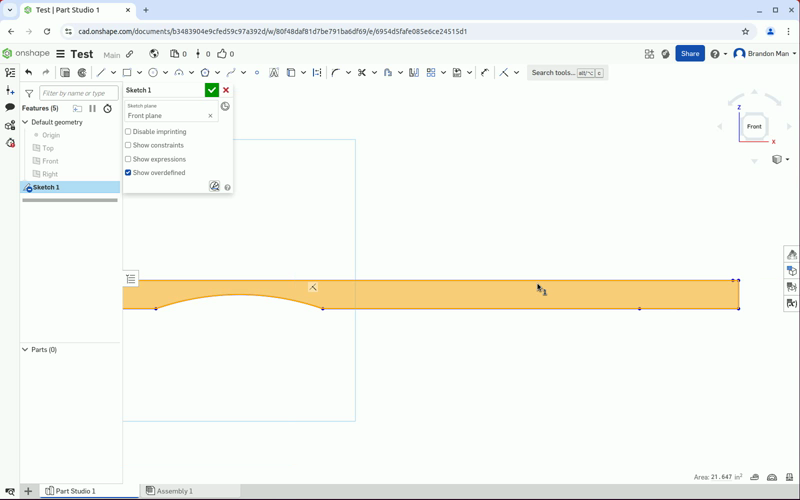
scroll(-6)
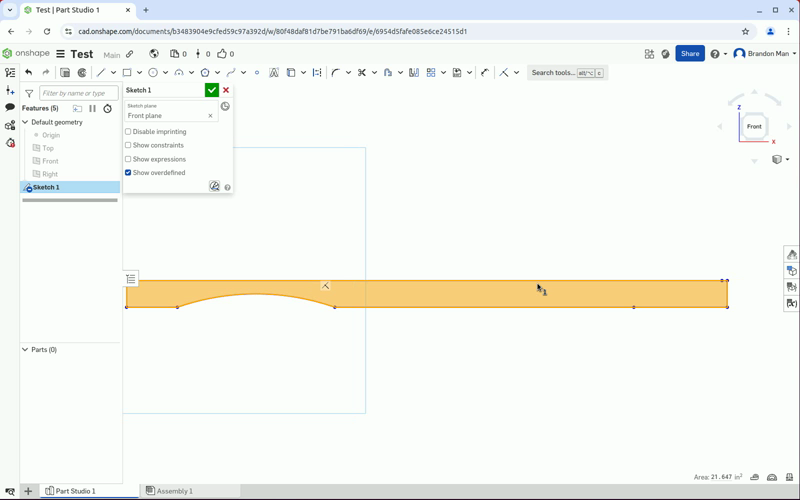
scroll(-6)
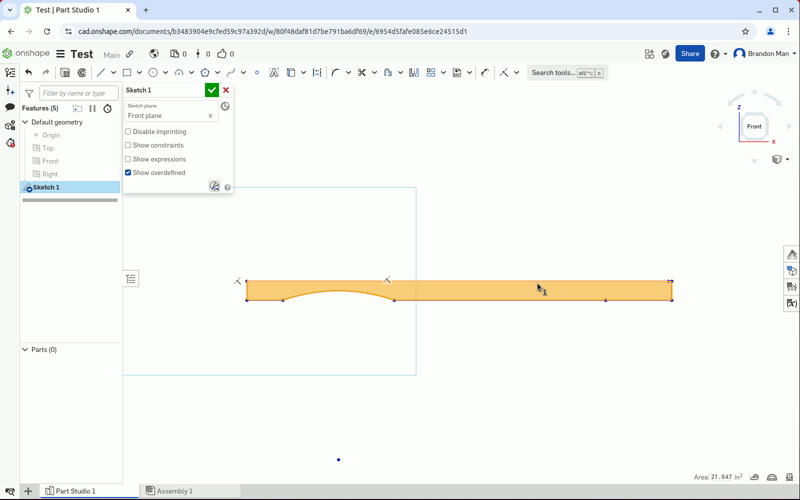
scroll(-6)
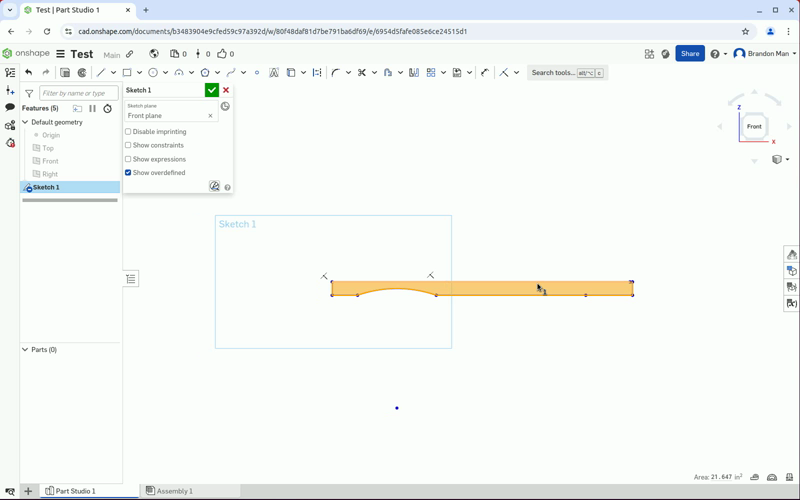
scroll(-6)
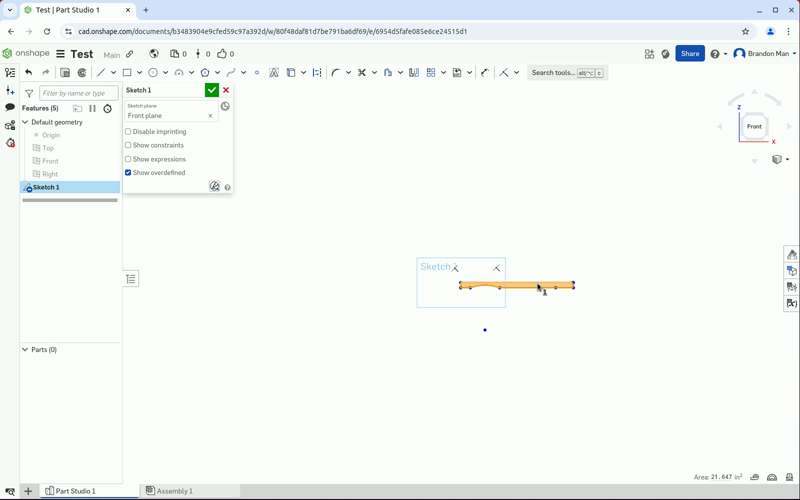
mouse_move(73, 352)
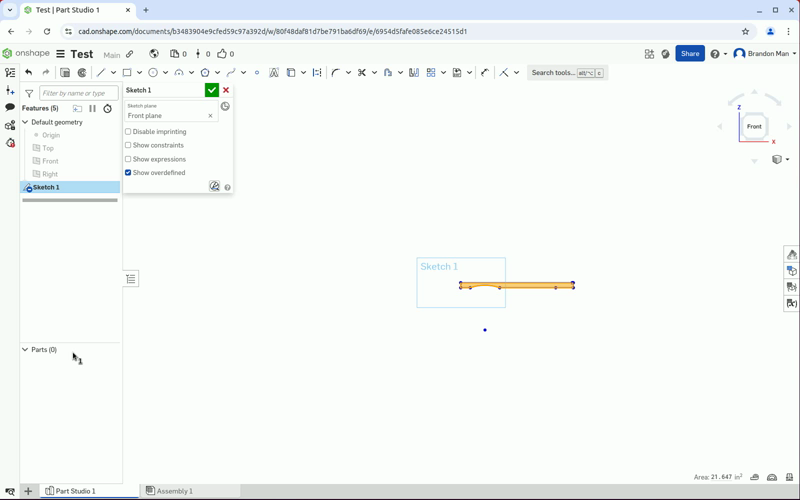
key(shift+y)
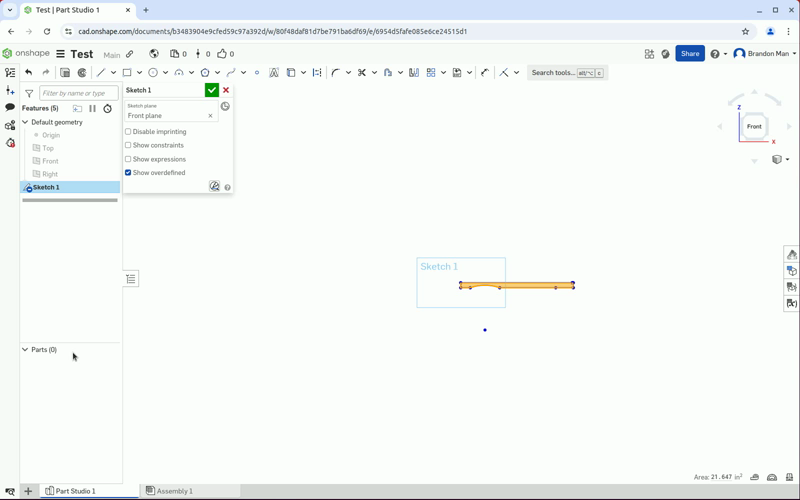
key(shift+e)
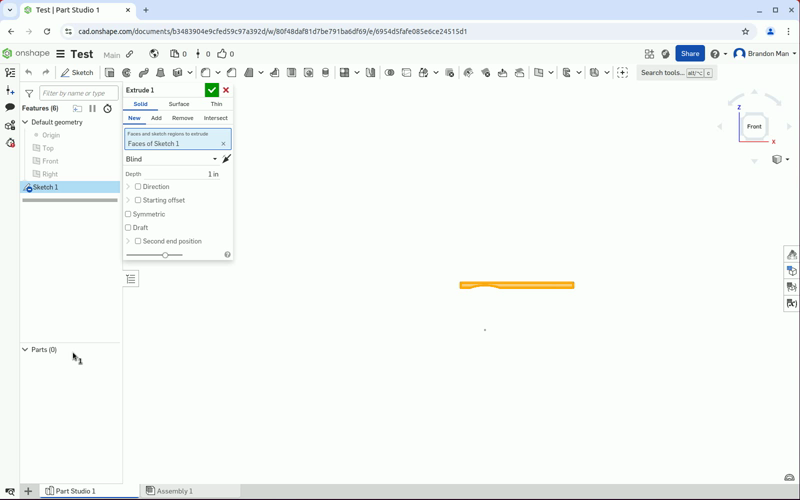
mouse_move(143, 106)
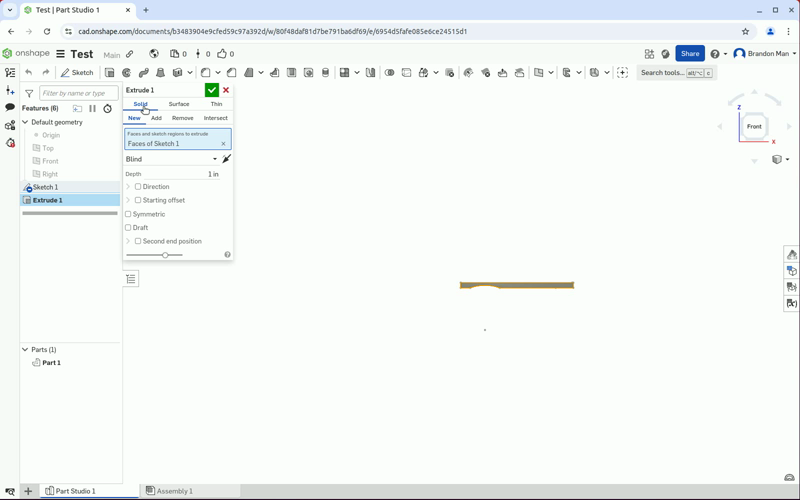
click(143, 106)
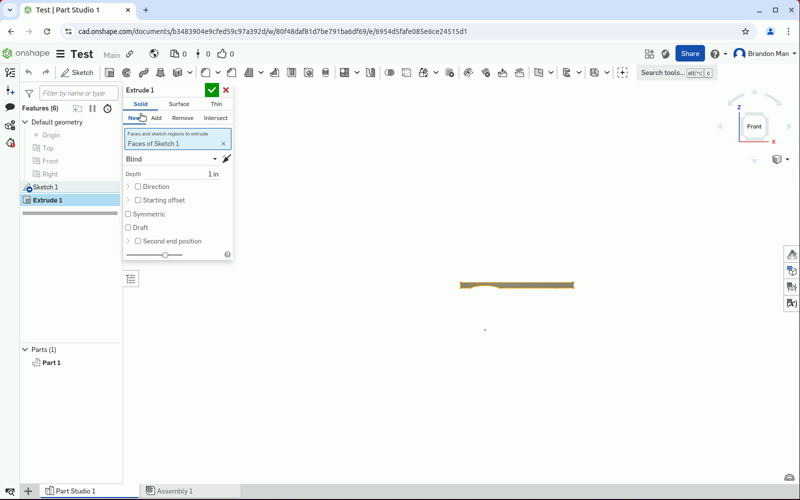
mouse_move(137, 120)
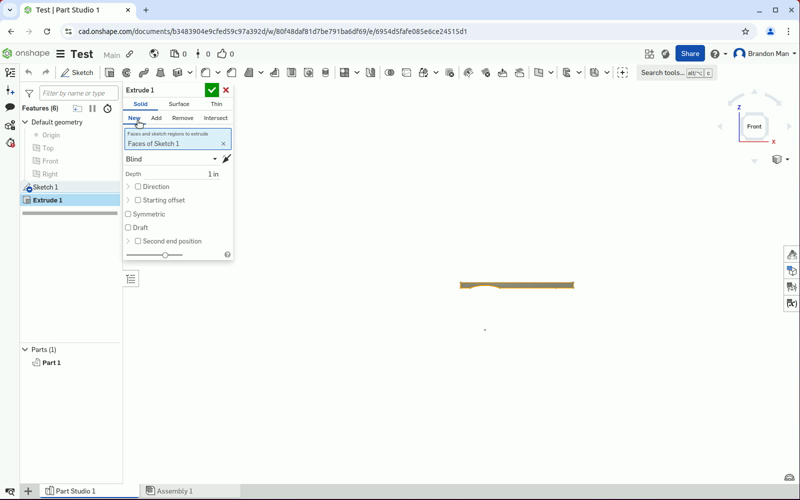
click(137, 120)
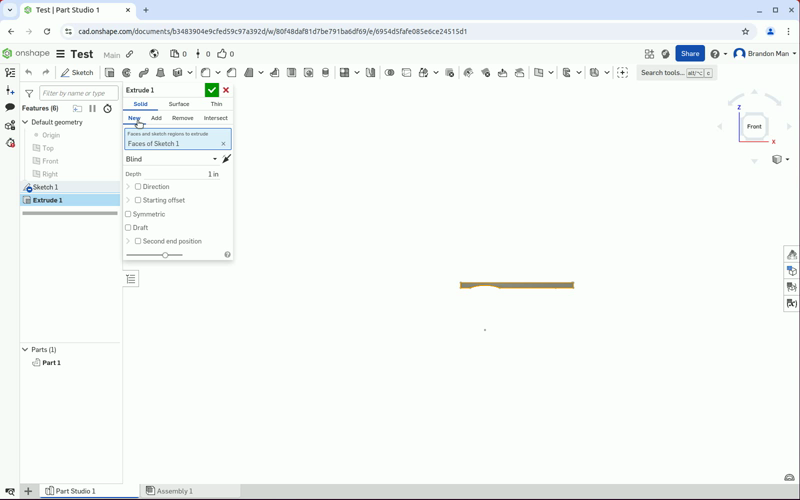
key(tab, 4)
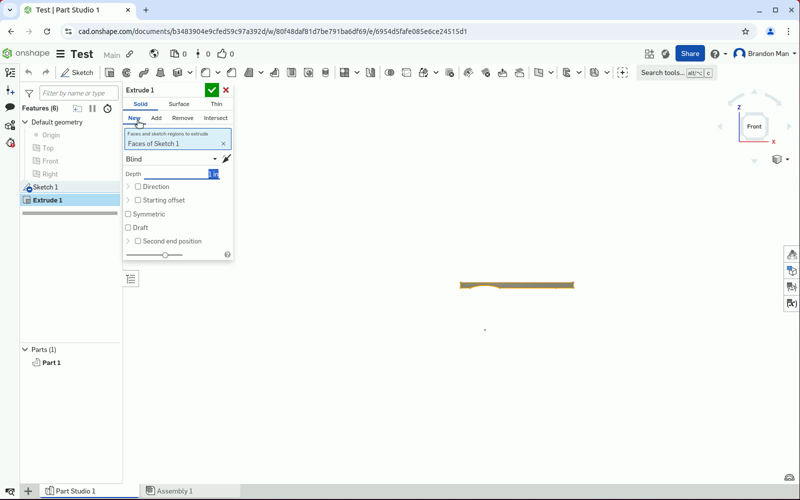
text(-0.241)
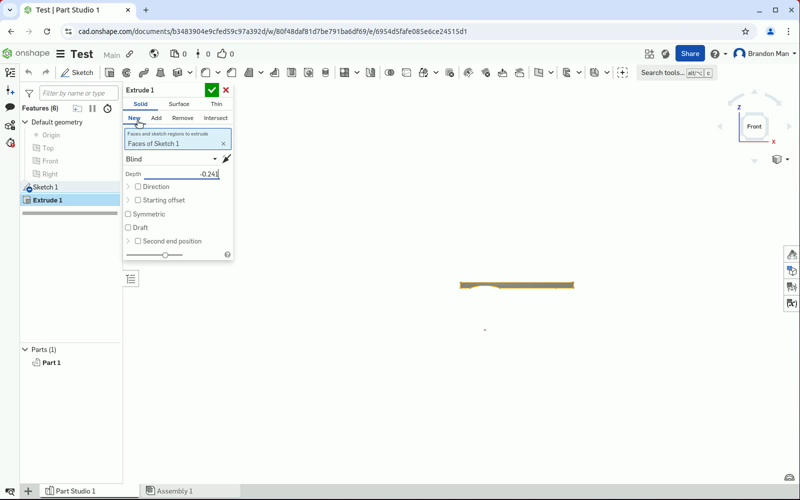
key(enter)
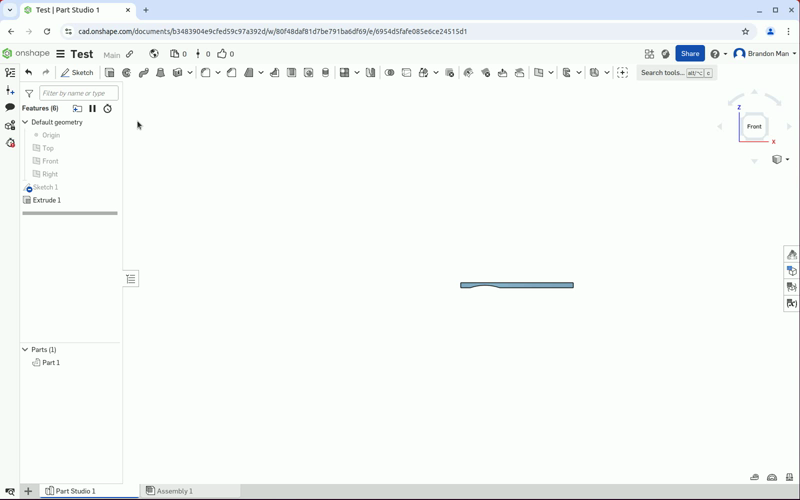
key(shift+h)
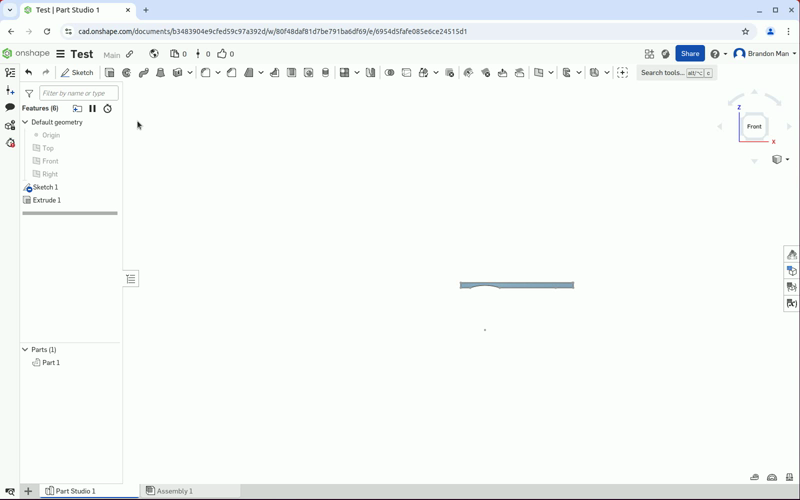
key(shift+h)
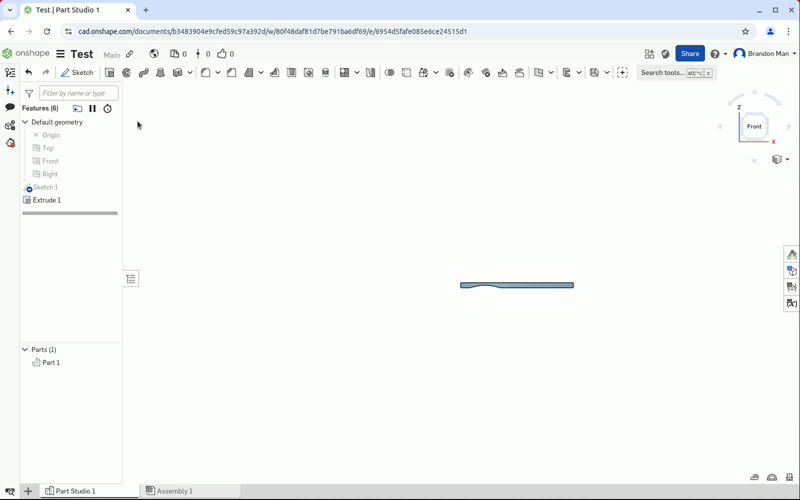
mouse_move(73, 189)
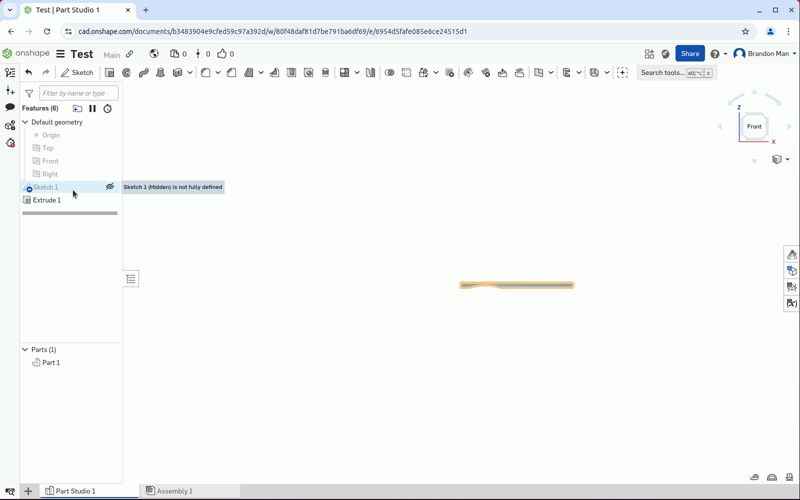
click(73, 189)
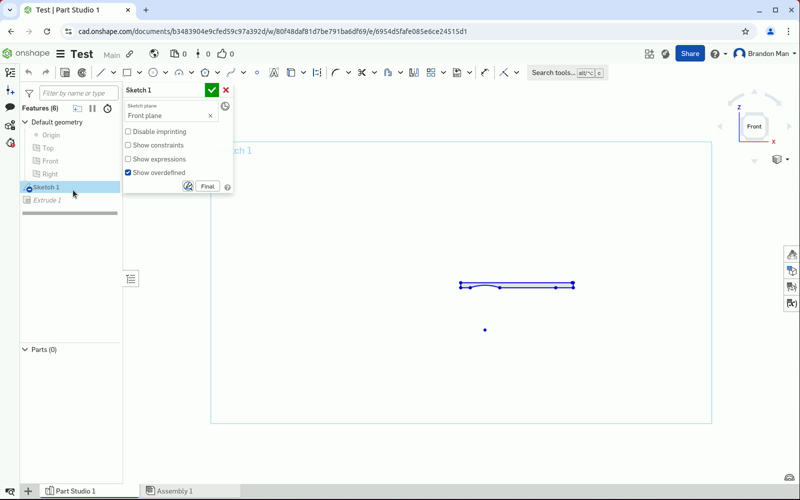
mouse_move(229, 92)
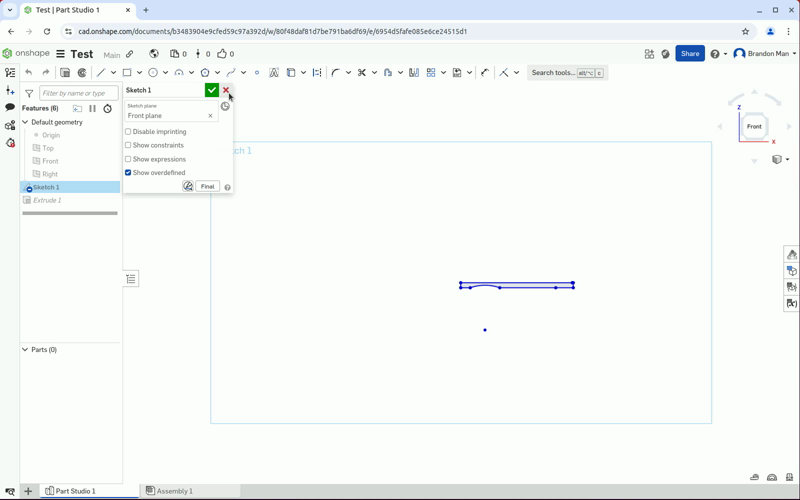
click(229, 92)
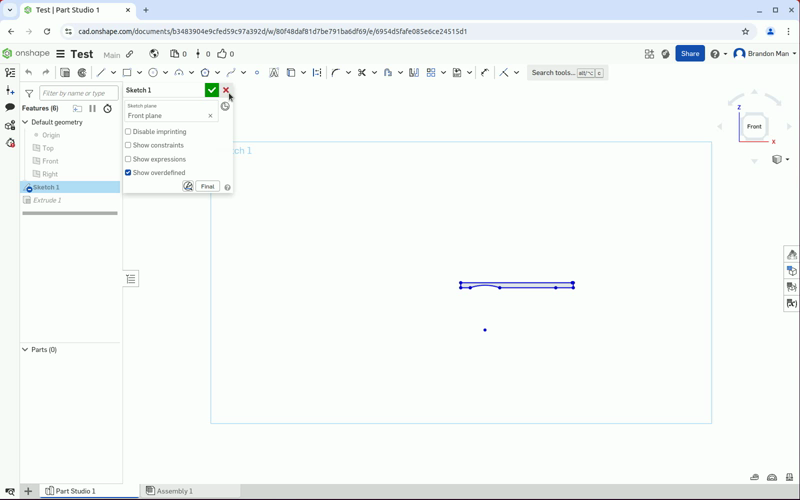
key(shift+s)
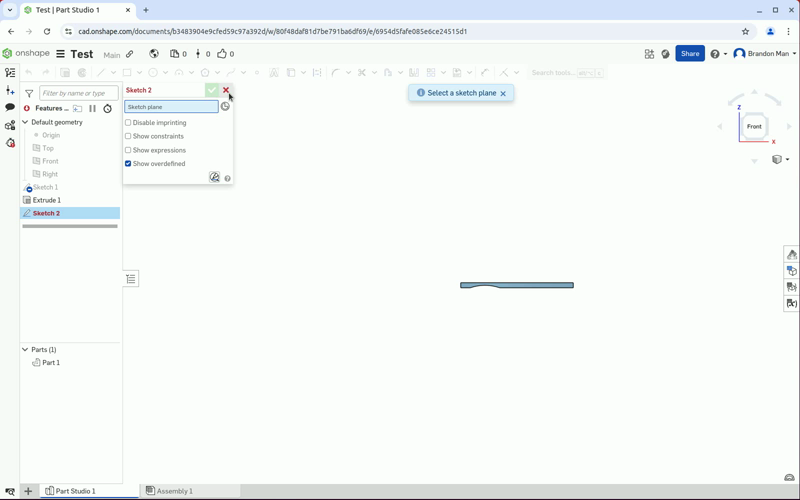
mouse_move(73, 163)
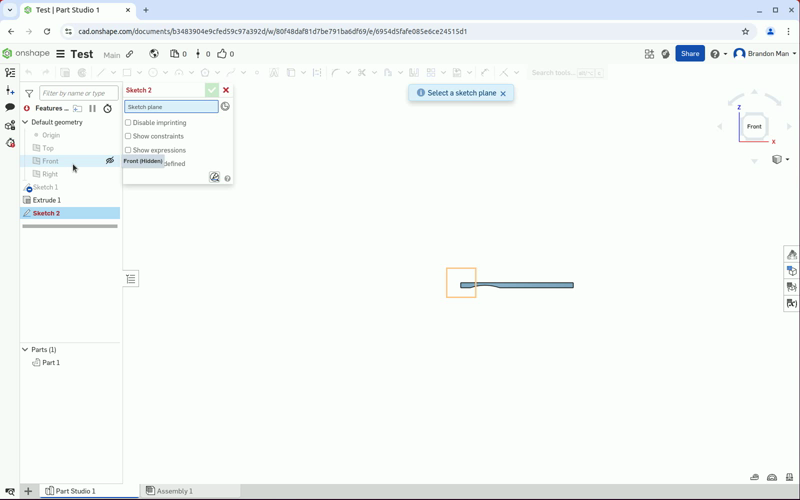
click(73, 163)
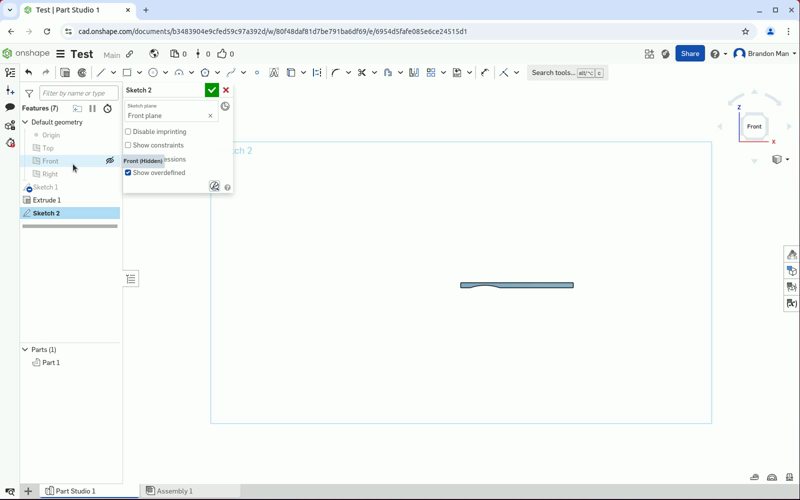
mouse_move(73, 352)
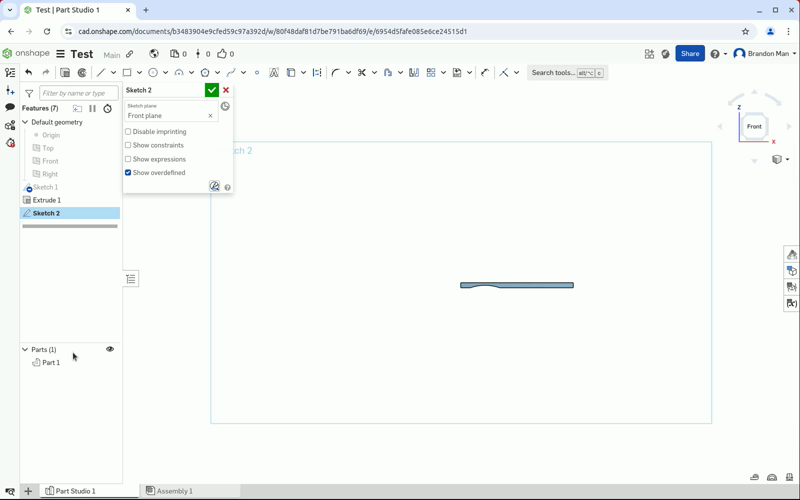
key(y)
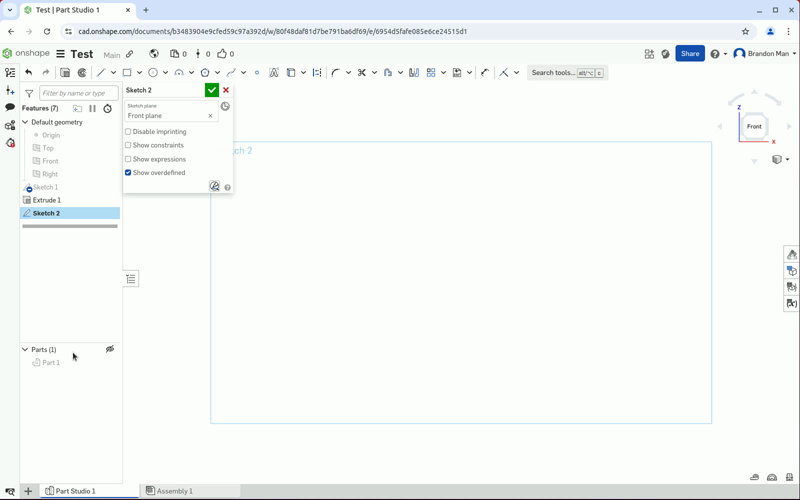
key(l)
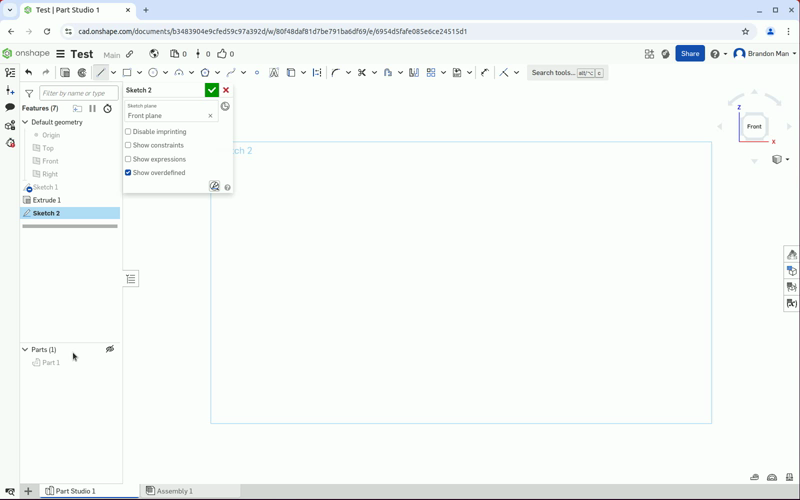
key_down(shift)
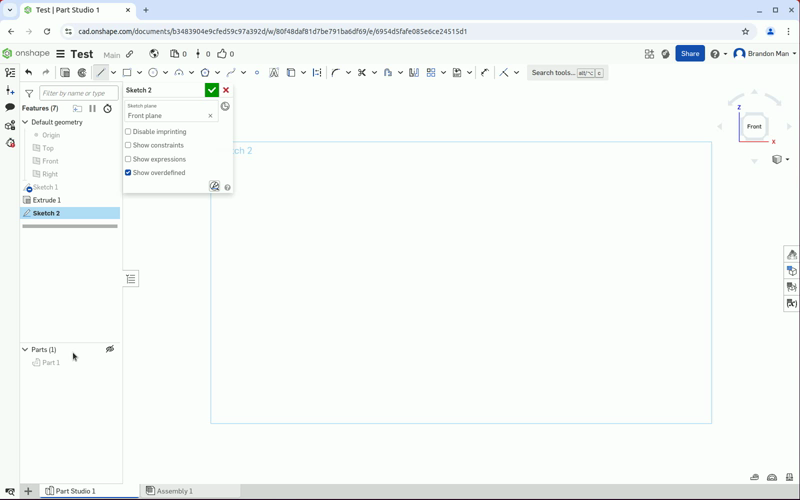
mouse_move(555, 287)
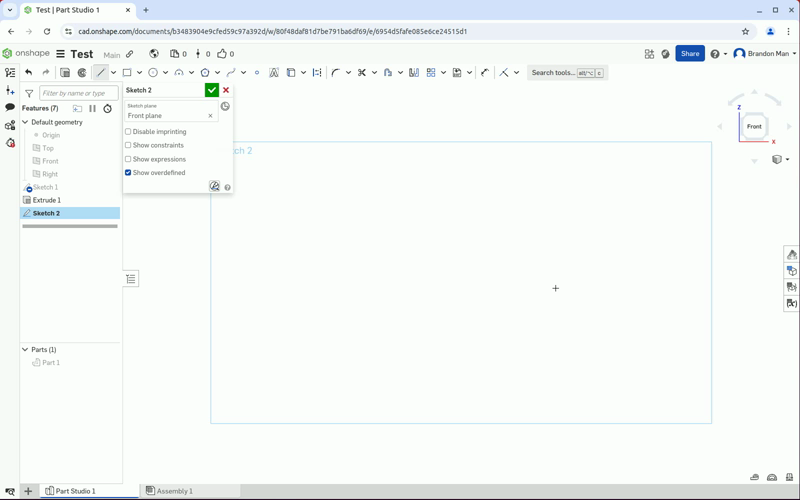
click(555, 287)
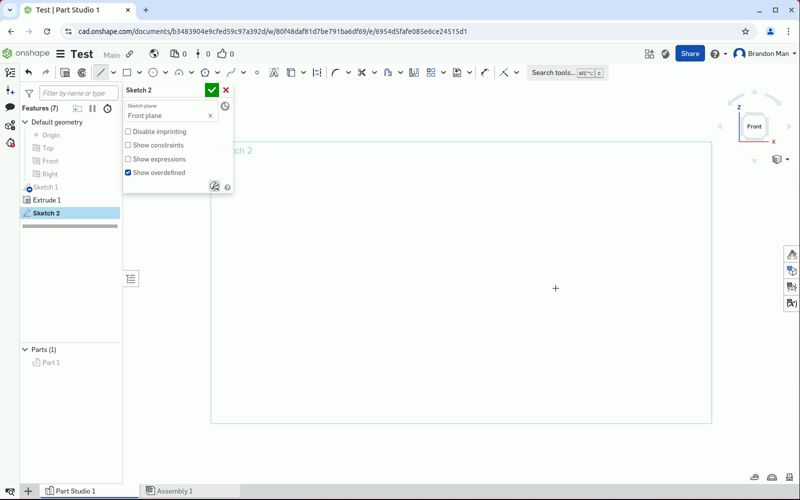
key_up(shift)
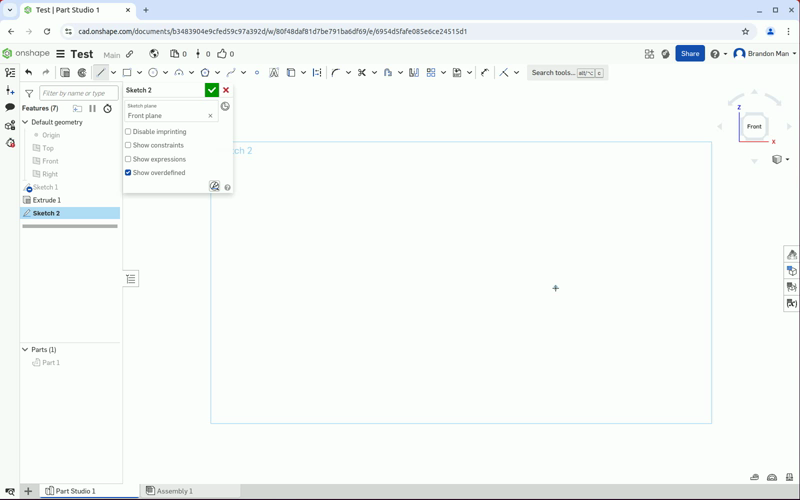
key_down(shift)
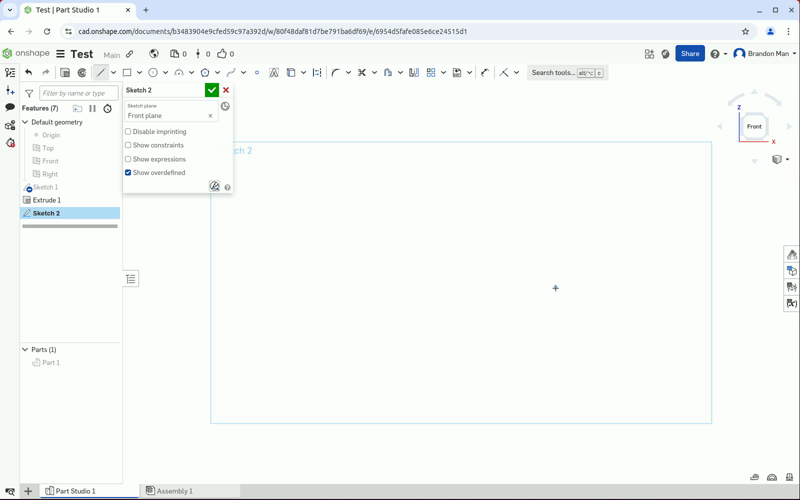
mouse_move(585, 287)
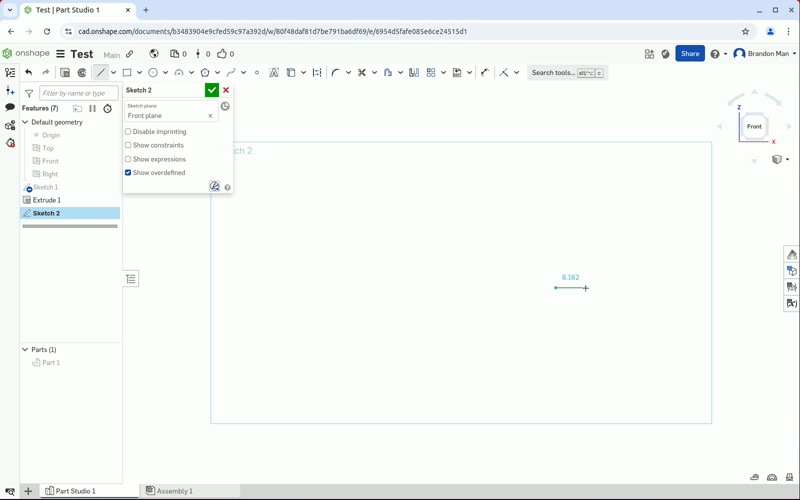
mouse_move(564, 296)
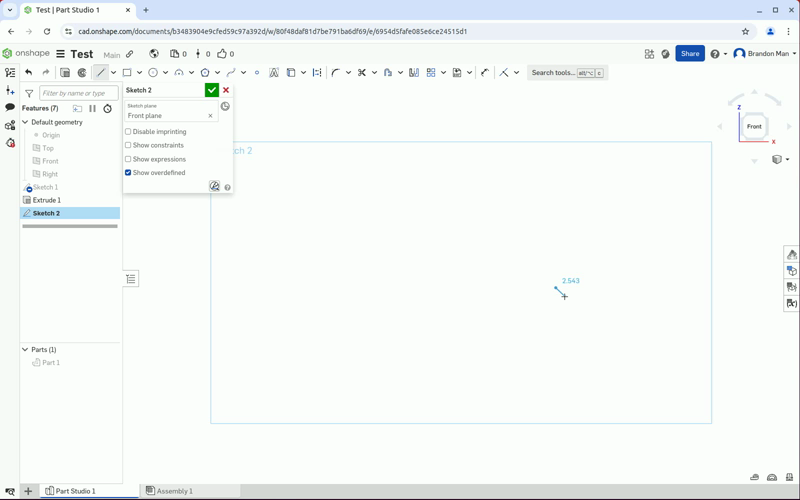
click(564, 296)
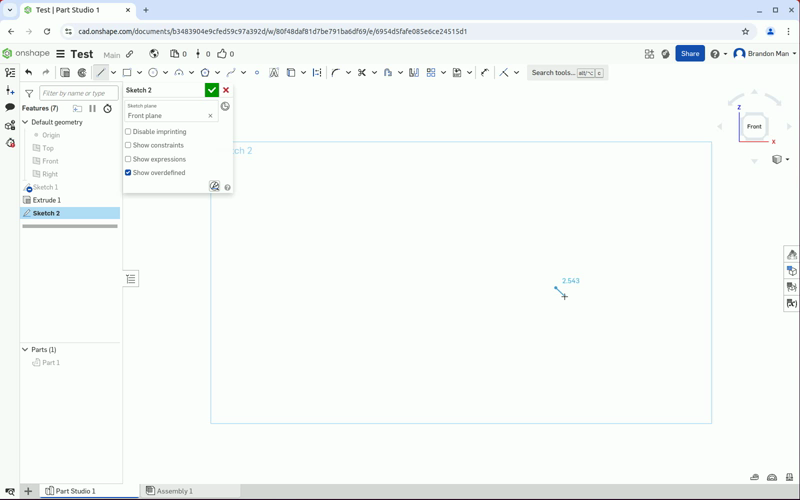
key_up(shift)
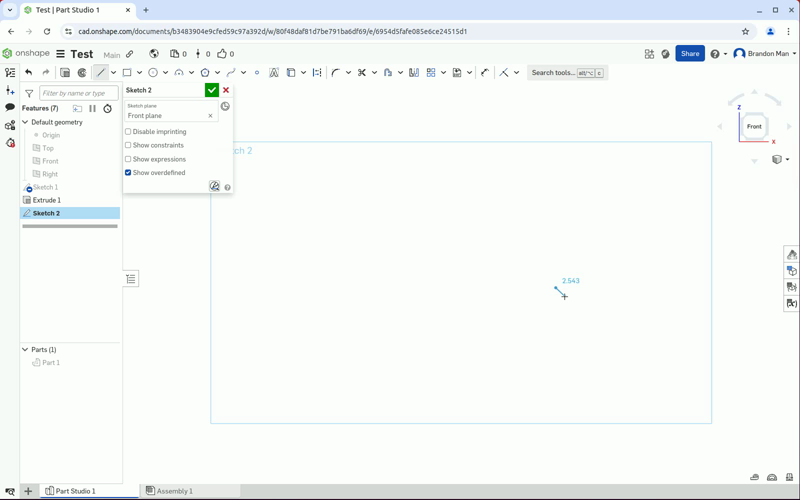
key_down(shift)
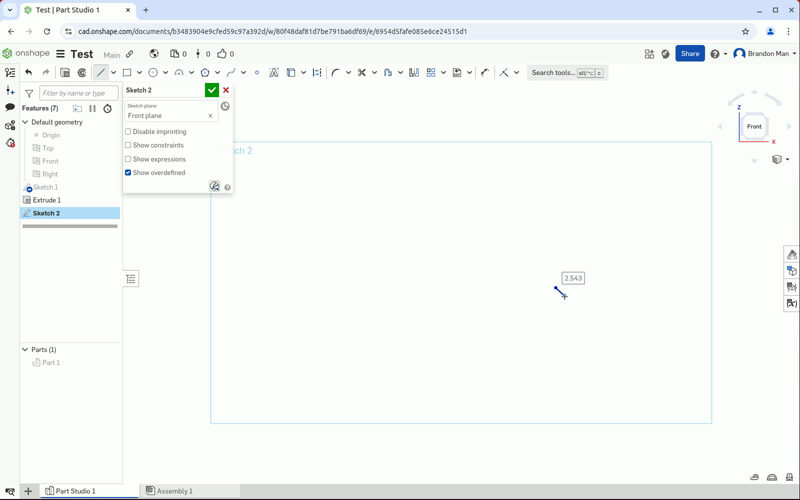
mouse_move(589, 296)
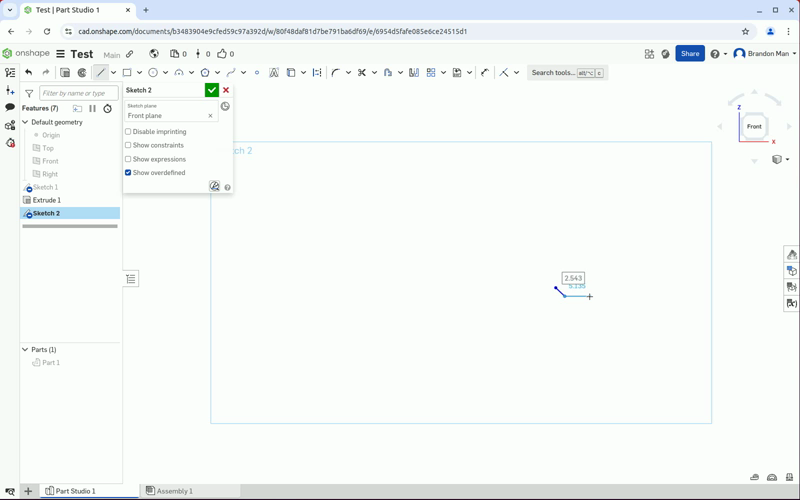
mouse_move(574, 296)
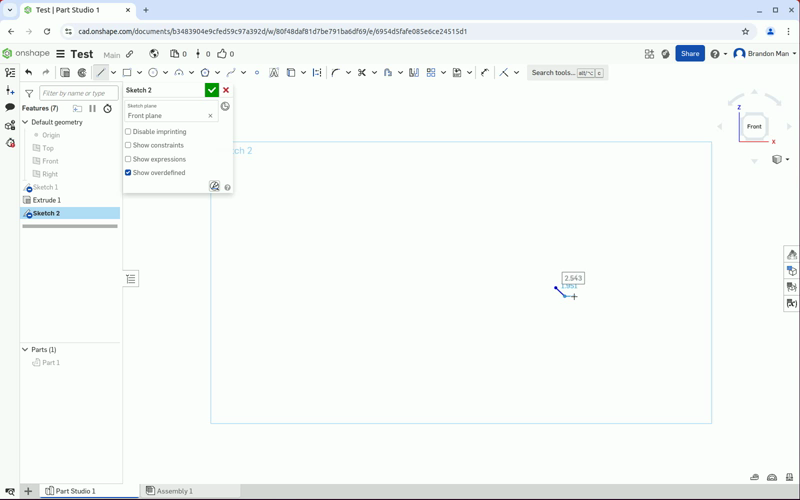
click(574, 296)
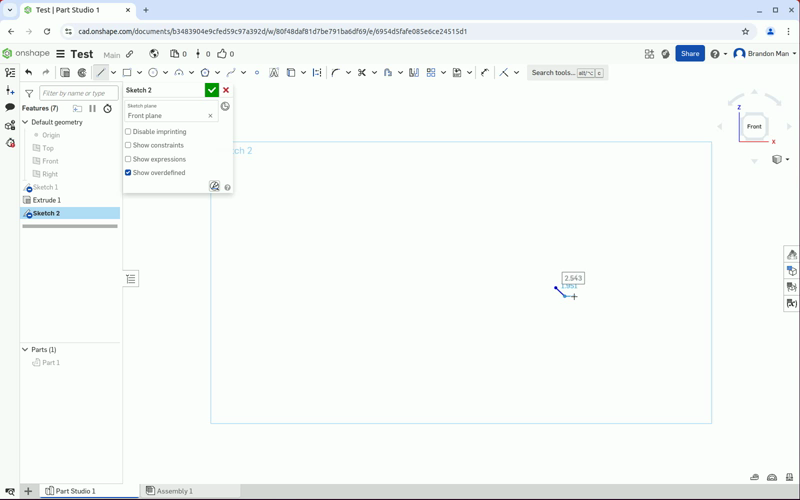
key_up(shift)
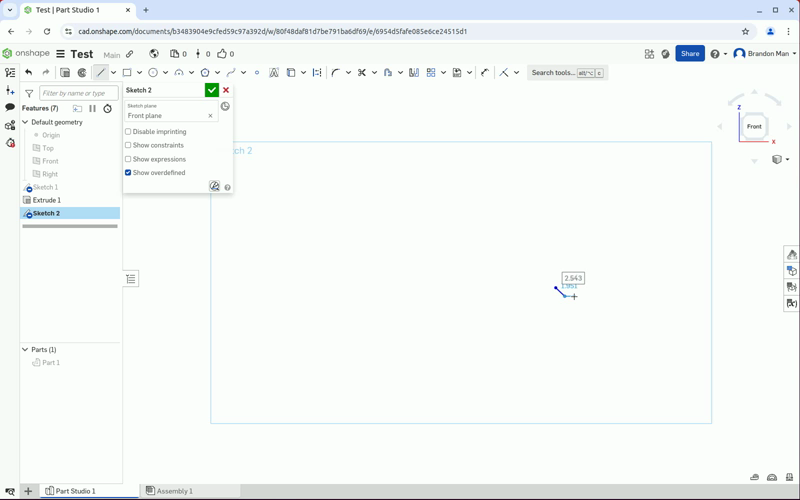
key_down(shift)
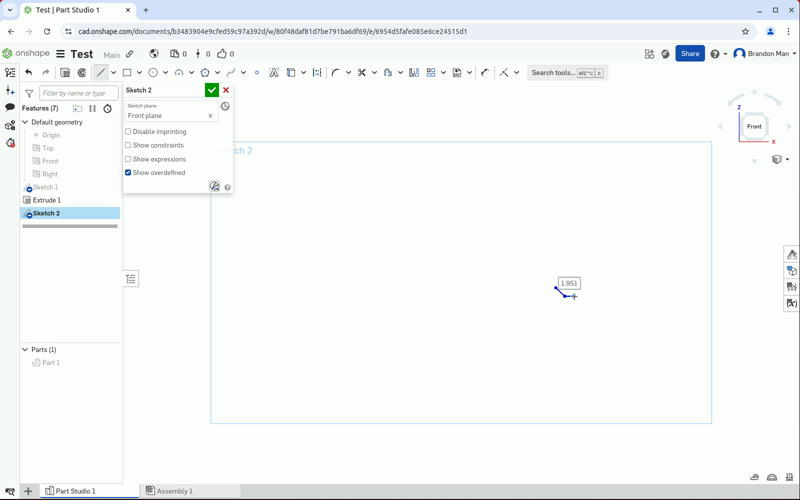
mouse_move(589, 296)
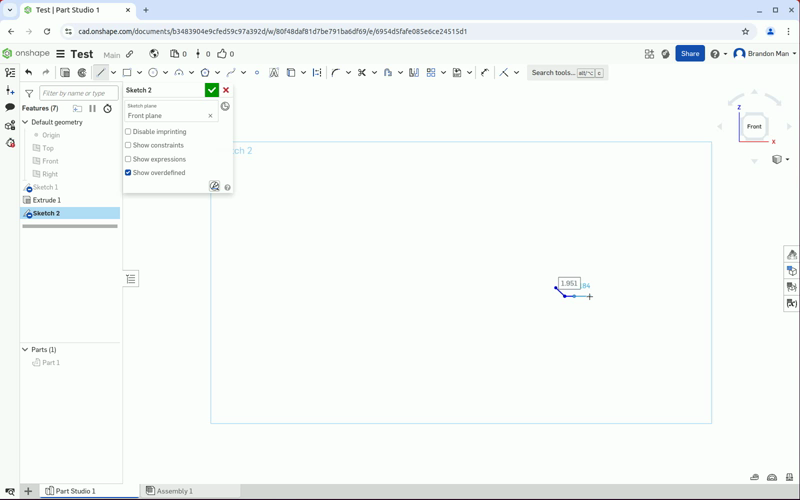
mouse_move(574, 287)
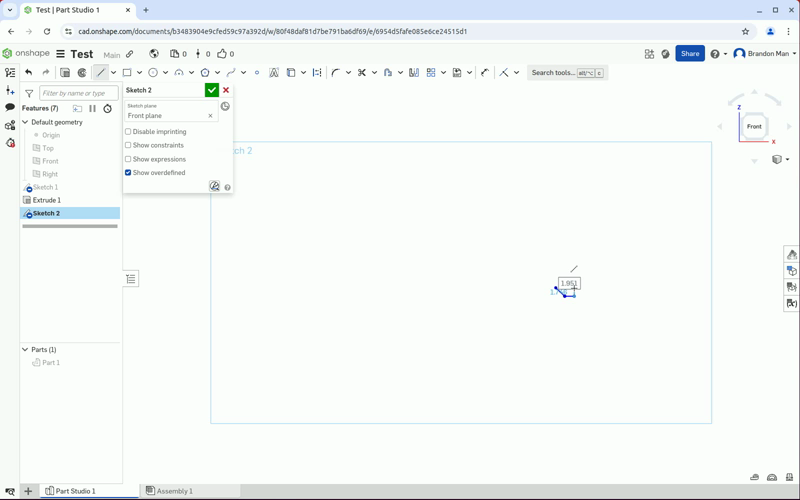
click(574, 287)
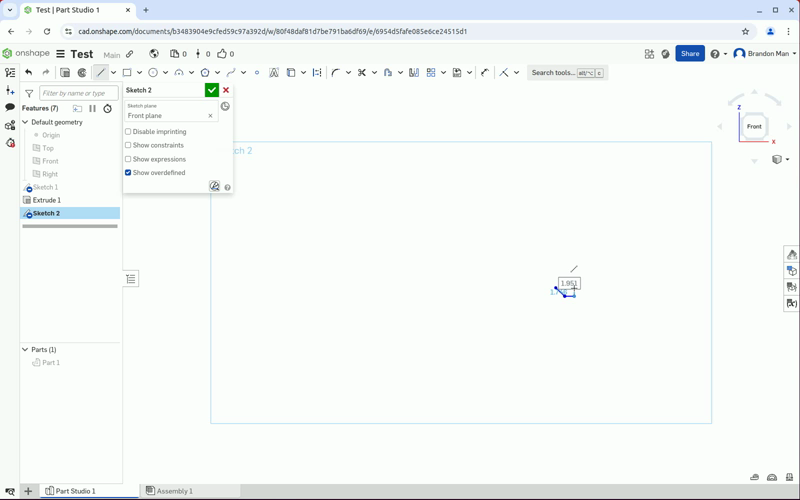
key_up(shift)
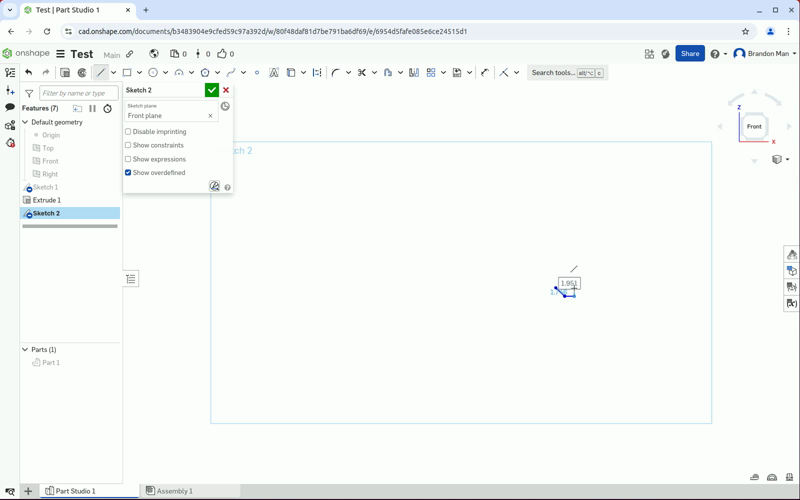
mouse_move(589, 287)
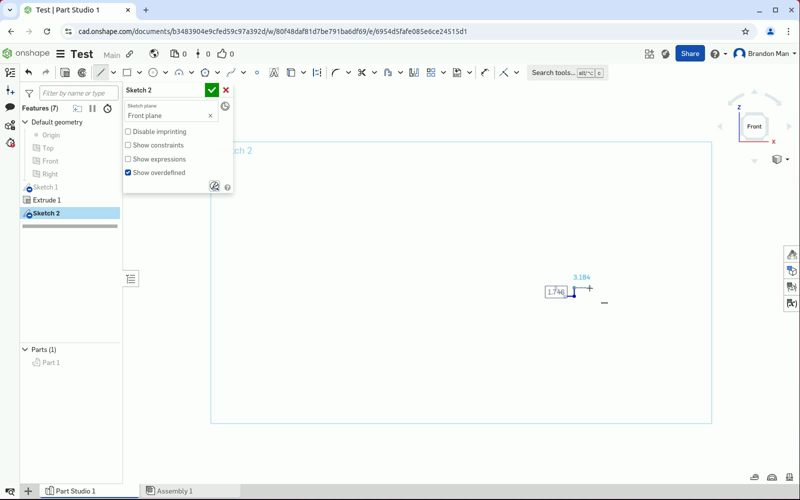
key_down(shift)
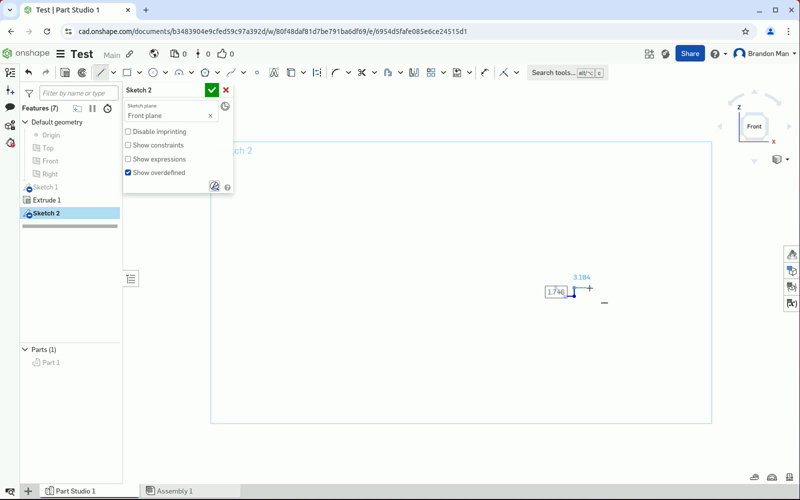
mouse_move(555, 287)
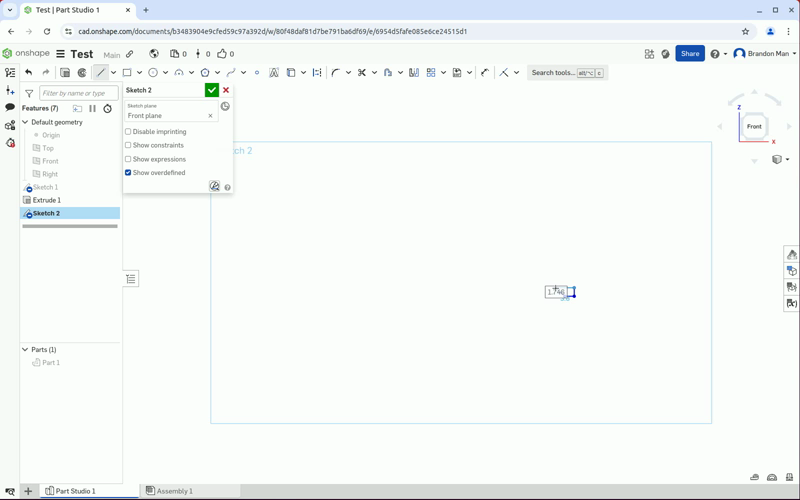
key_up(shift)
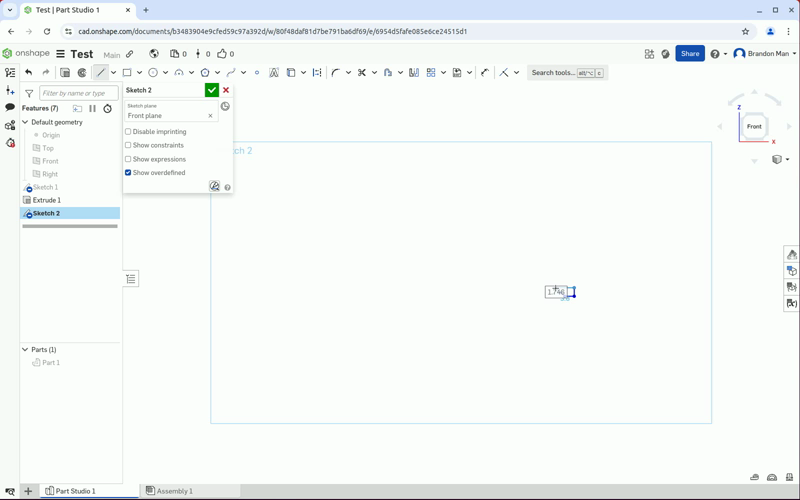
click(555, 287)
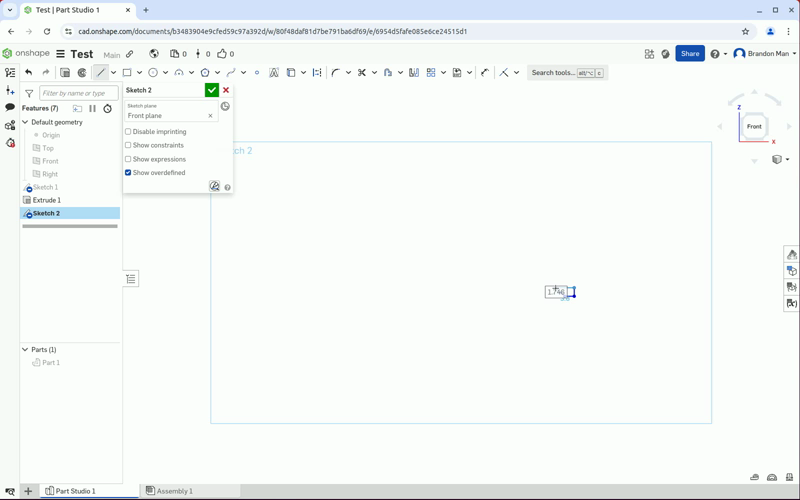
key(esc)
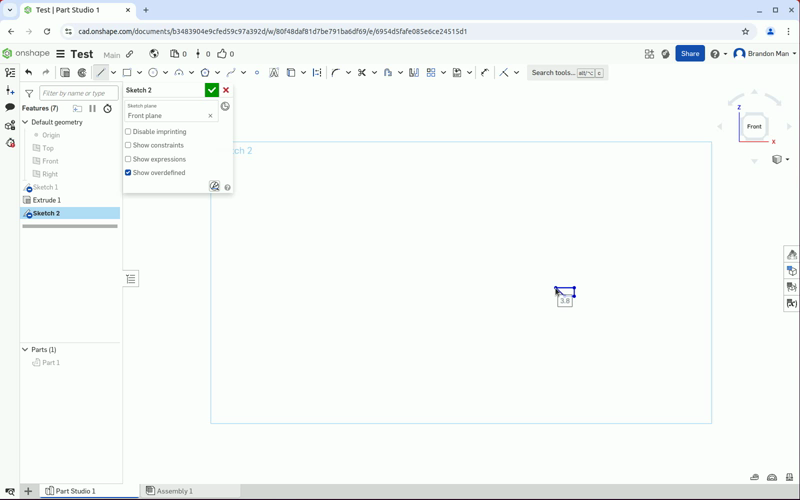
mouse_move(566, 292)
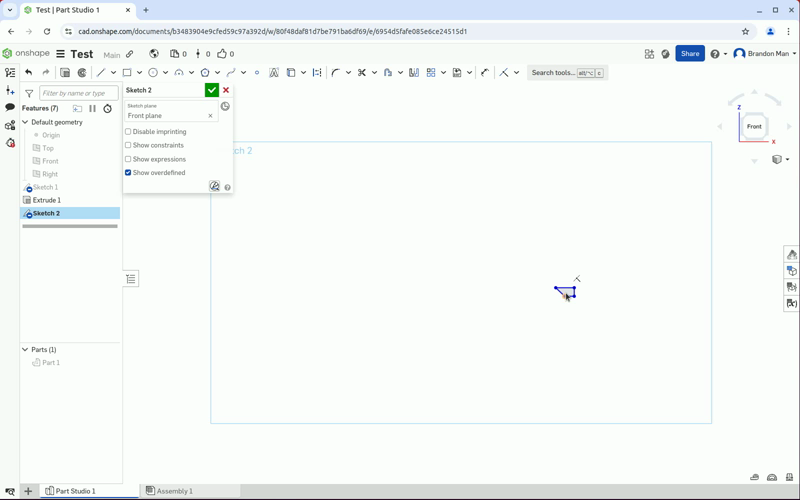
scroll(6)
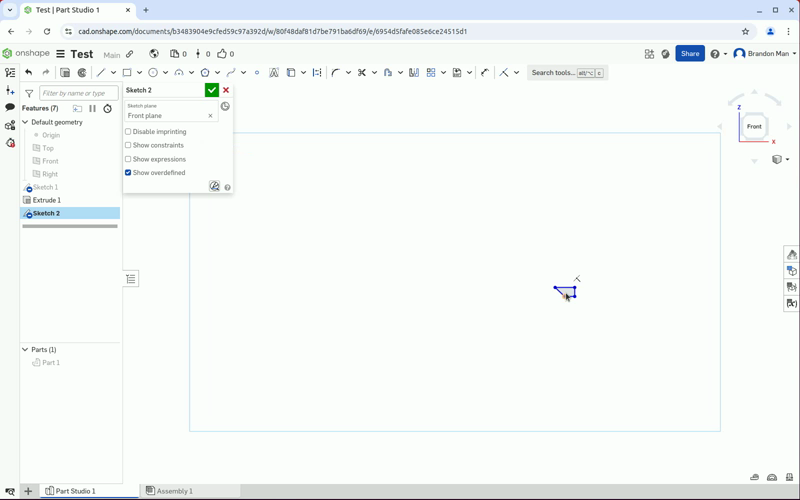
scroll(6)
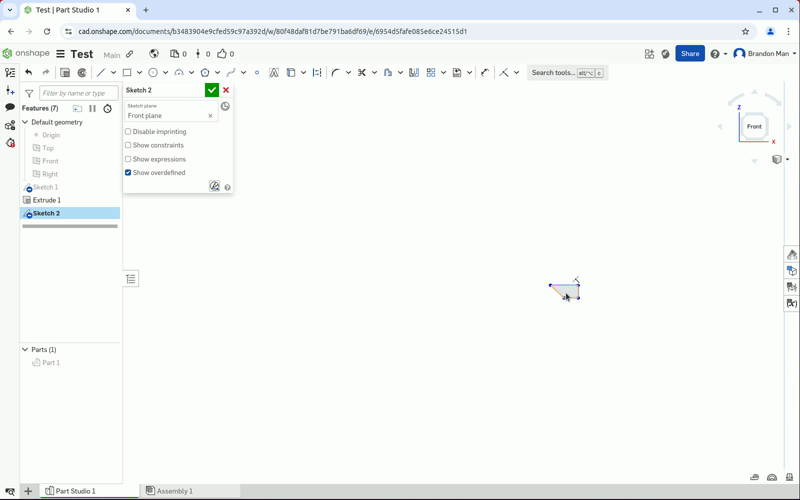
scroll(6)
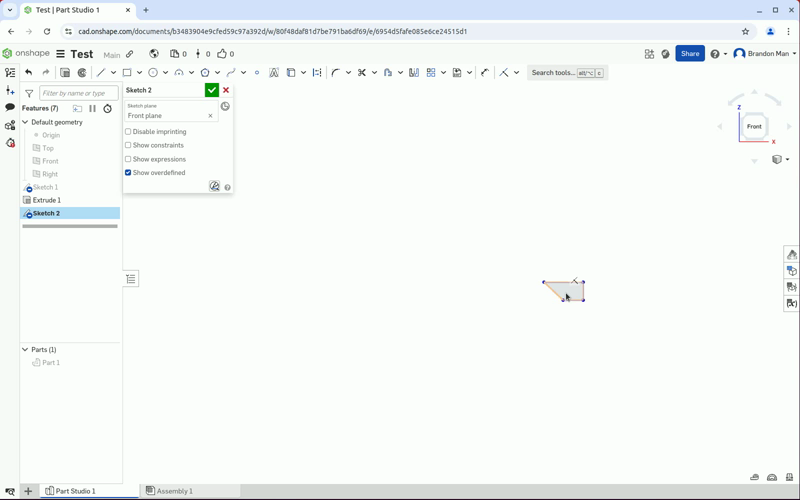
scroll(6)
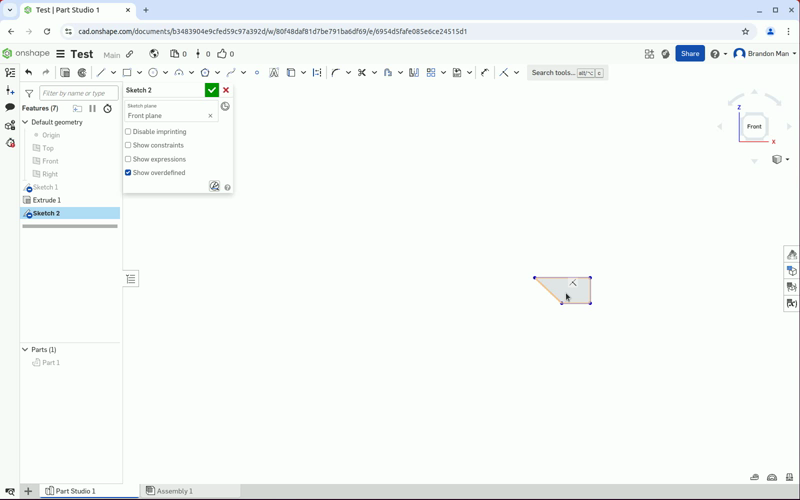
scroll(6)
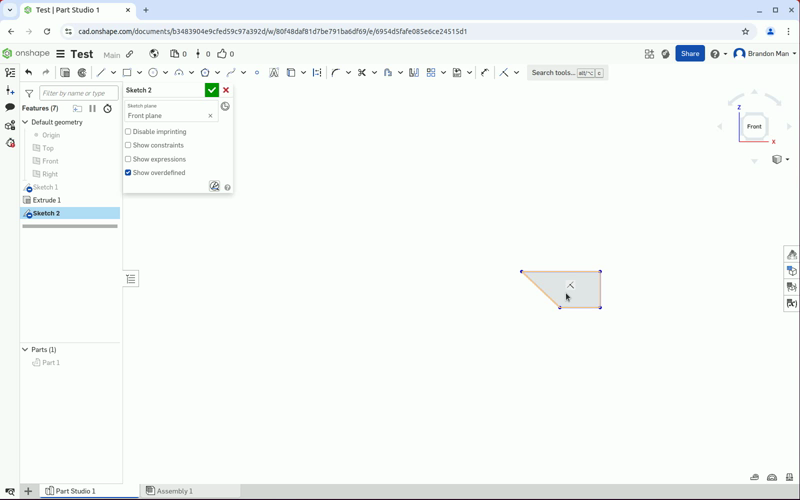
scroll(6)
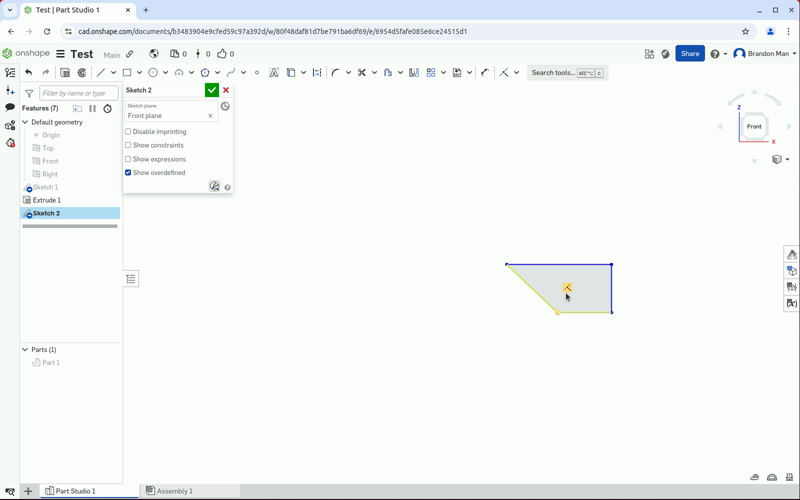
scroll(6)
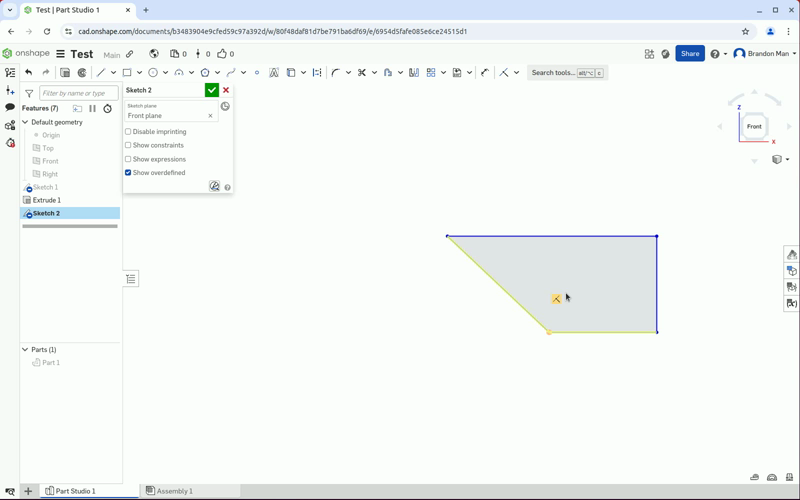
click(566, 292)
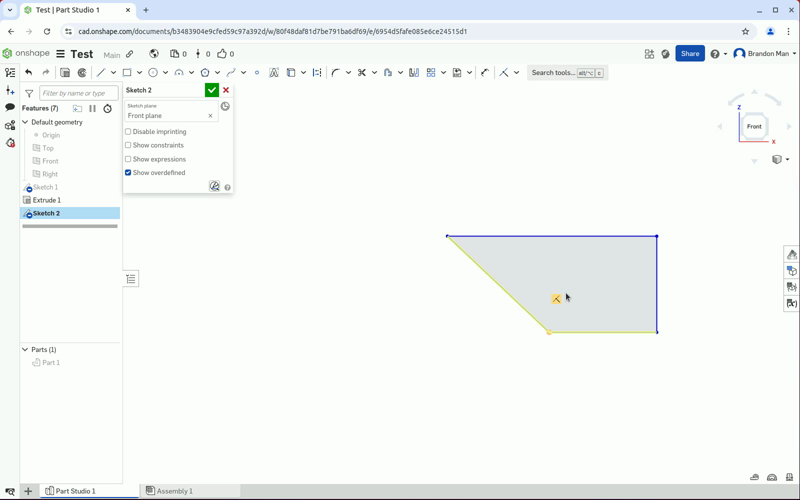
scroll(-6)
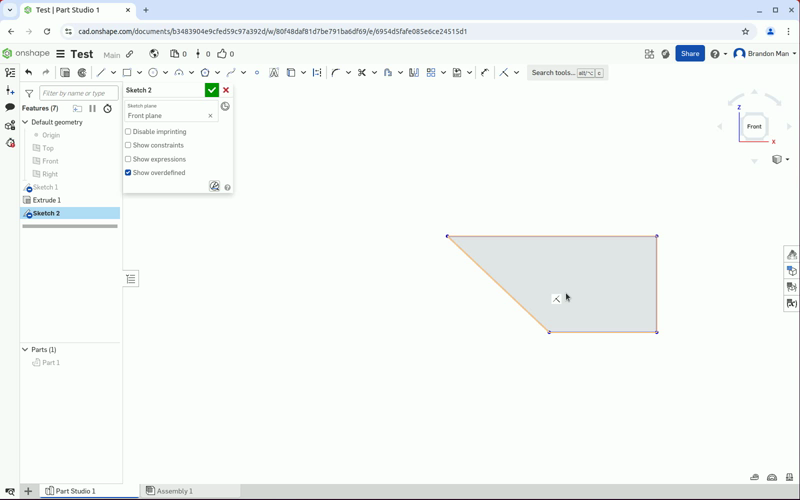
scroll(-6)
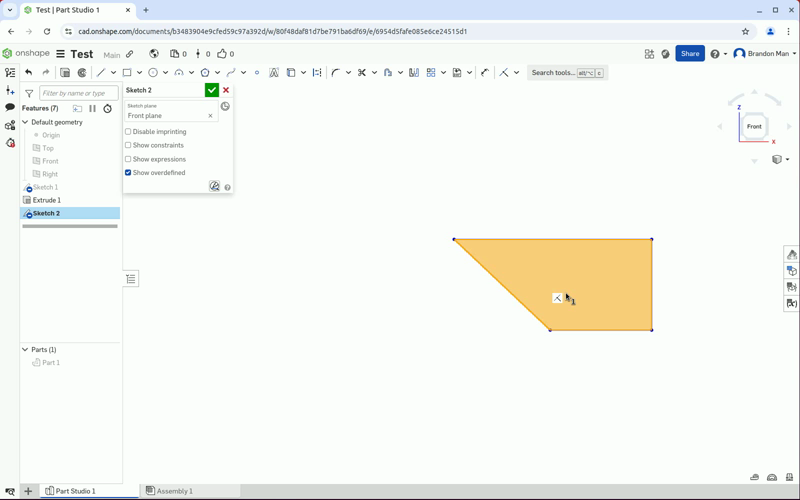
scroll(-6)
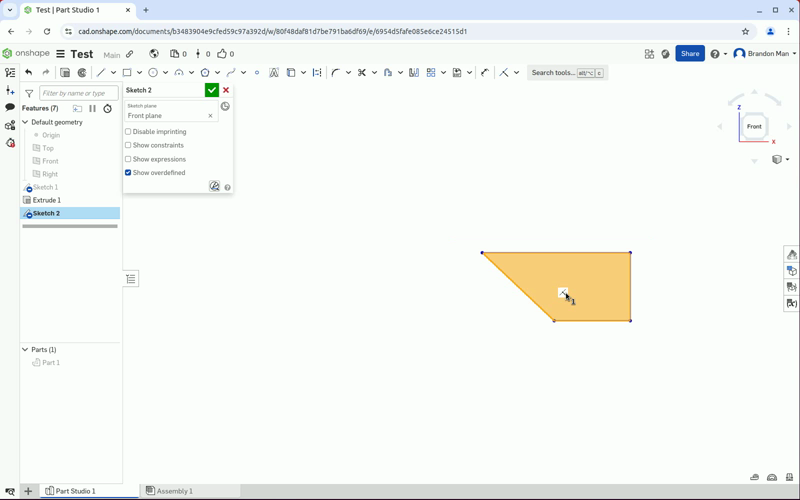
scroll(-6)
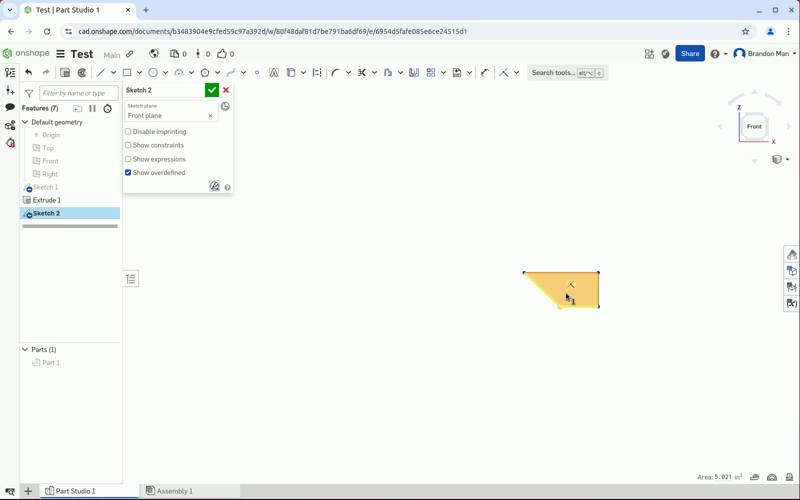
scroll(-6)
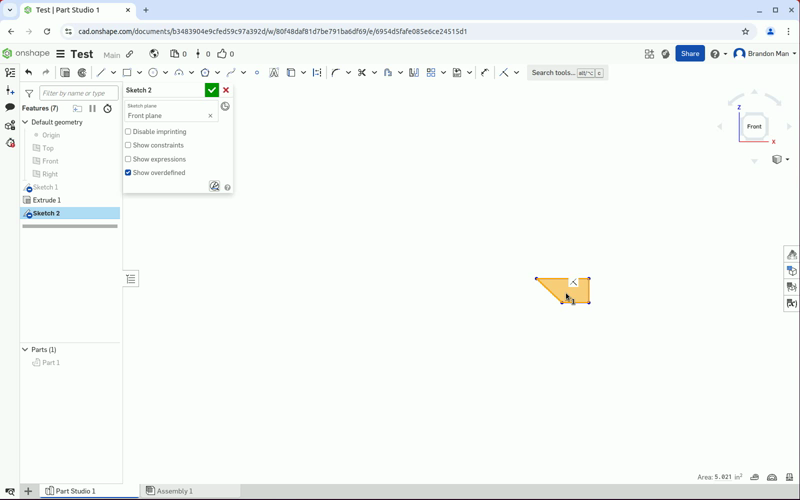
scroll(-6)
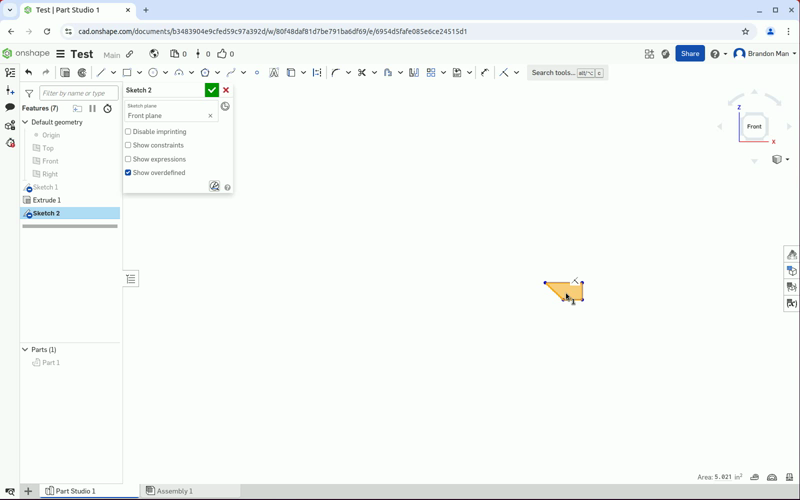
scroll(-6)
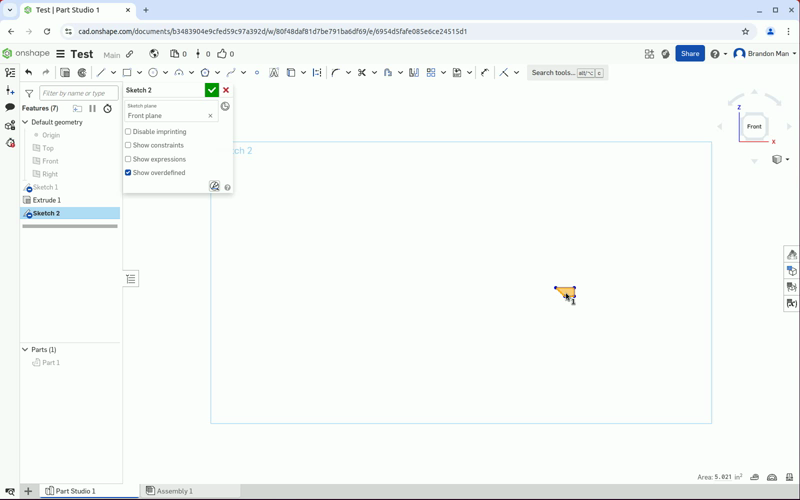
mouse_move(73, 352)
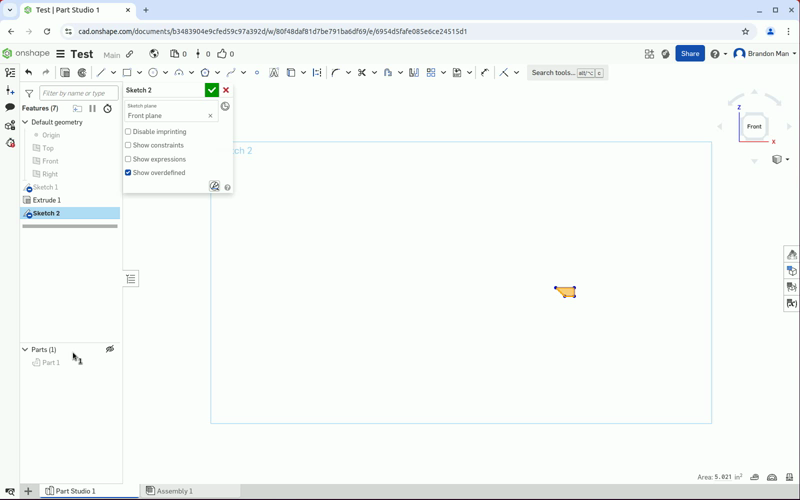
key(shift+y)
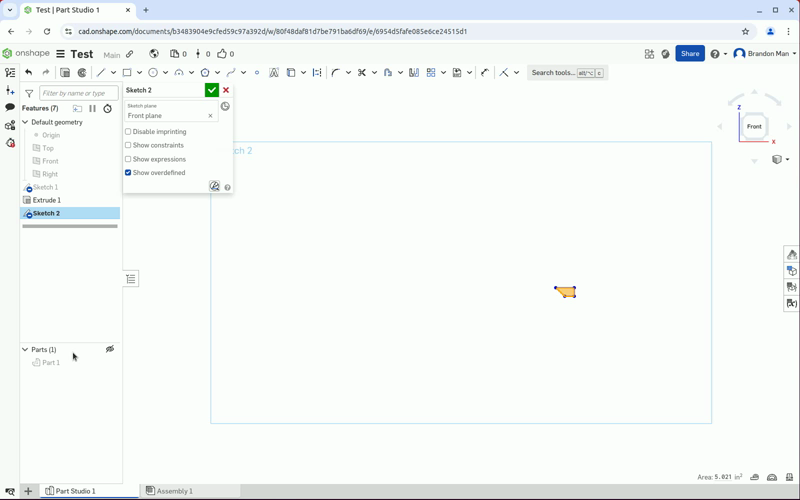
key(shift+e)
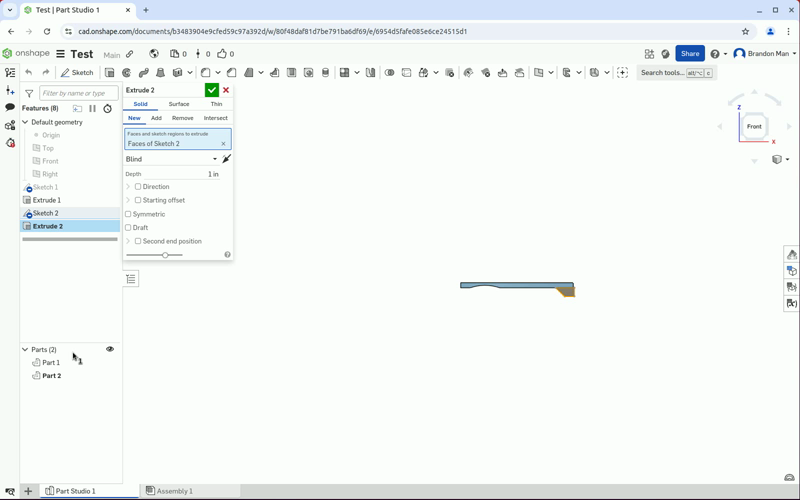
mouse_move(143, 106)
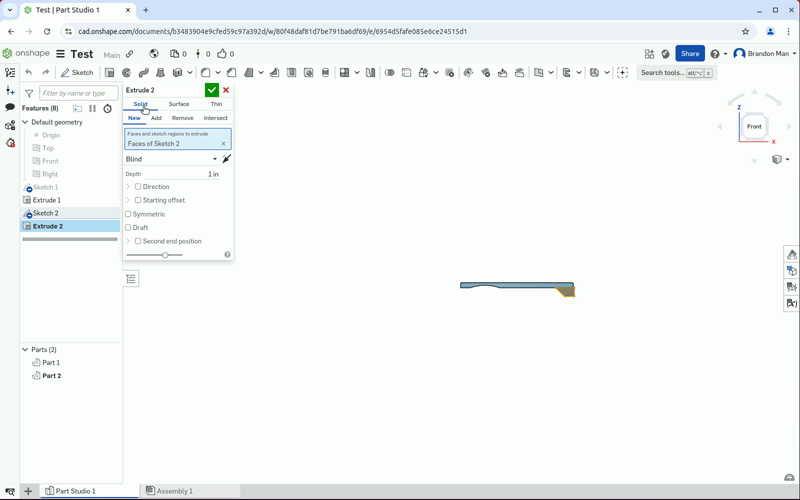
click(143, 106)
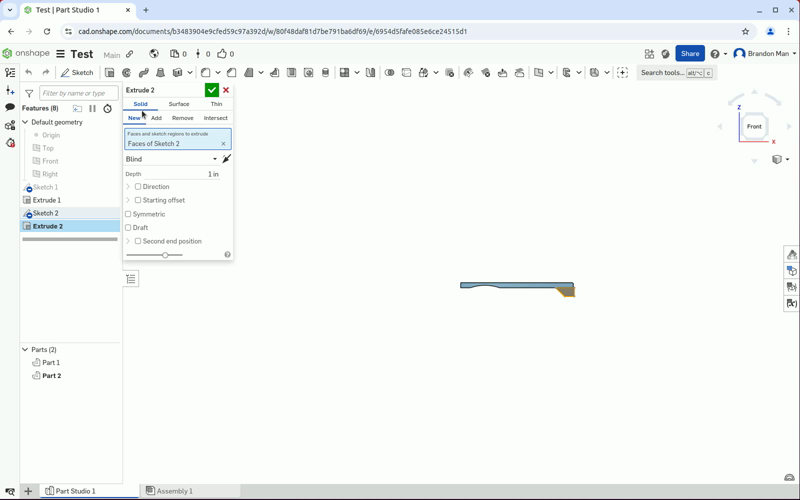
mouse_move(137, 120)
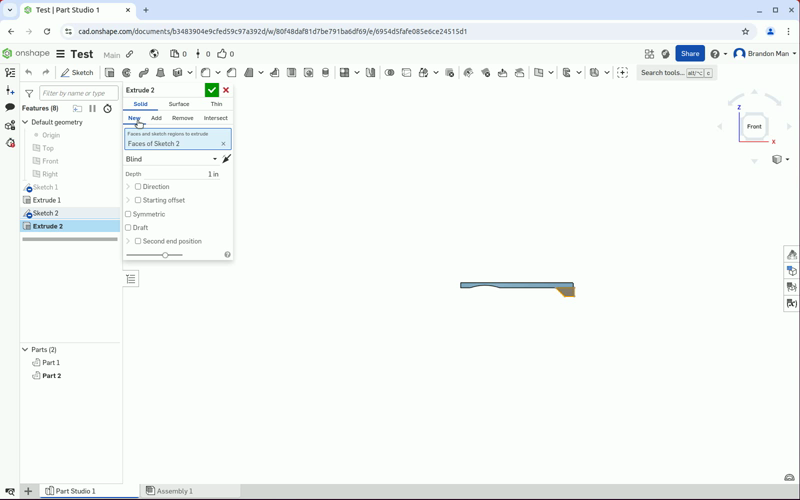
click(137, 120)
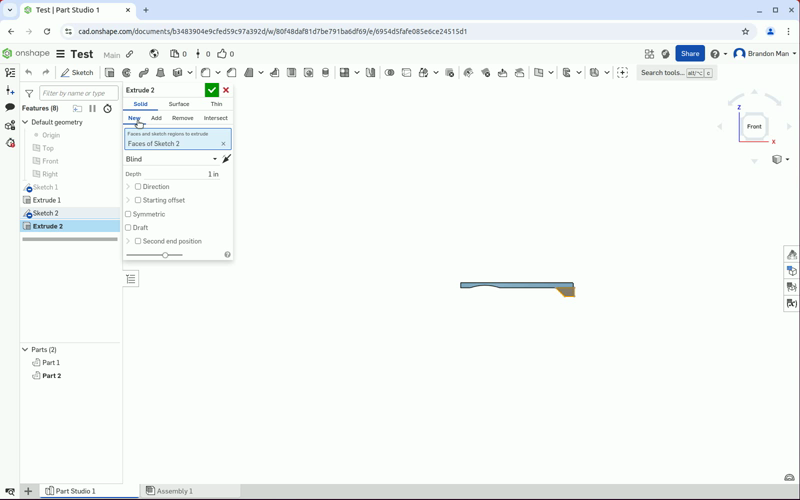
key(tab, 4)
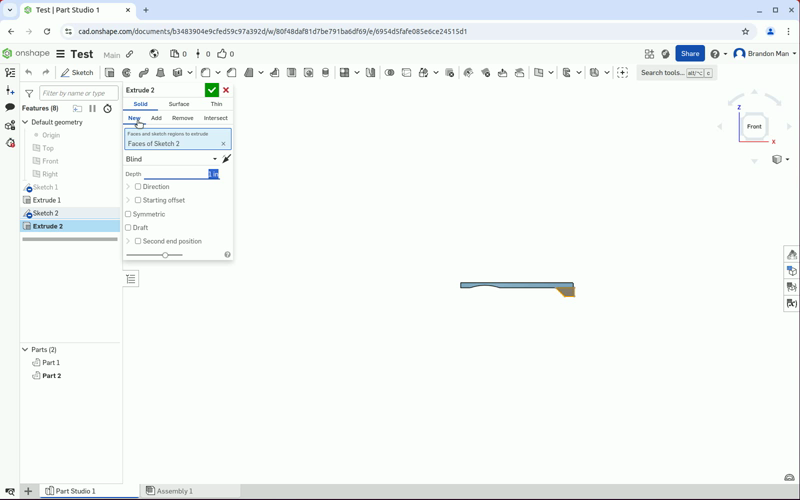
text(-0.241)
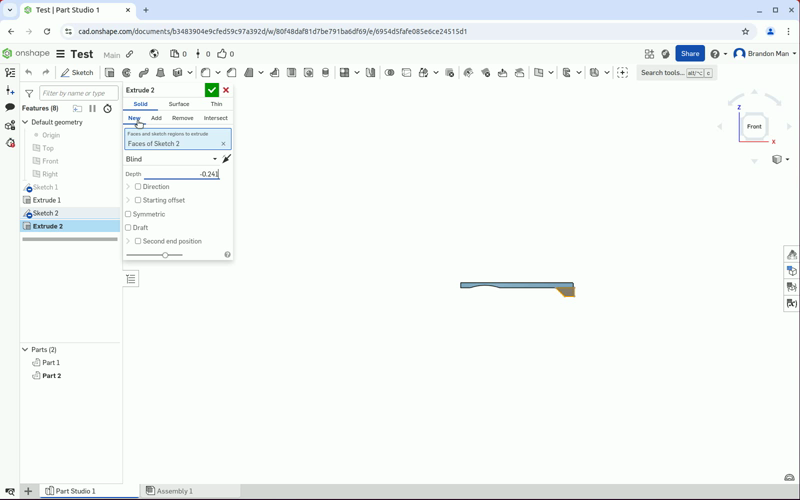
key(enter)
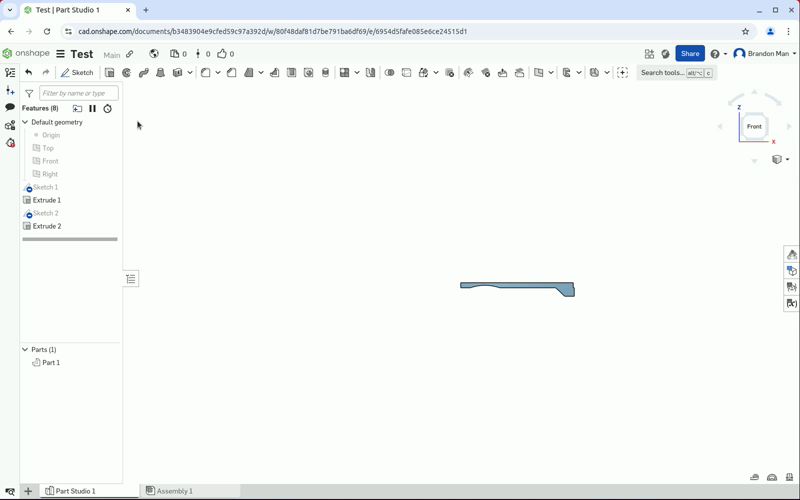
key(shift+h)
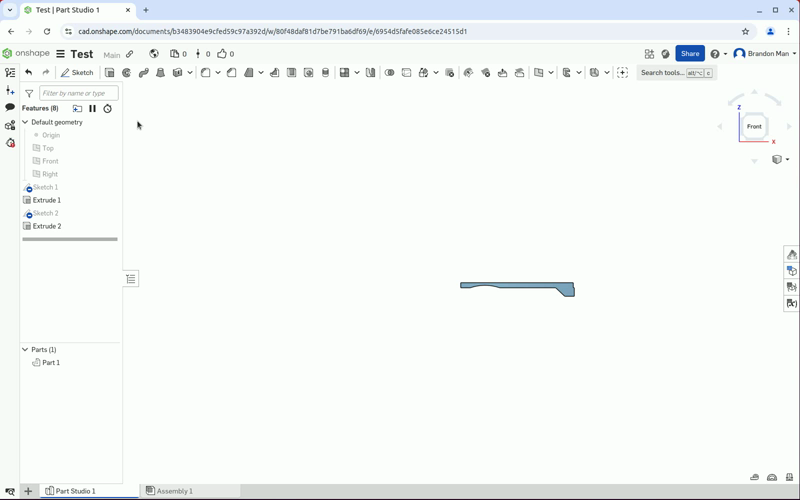
key(shift+h)
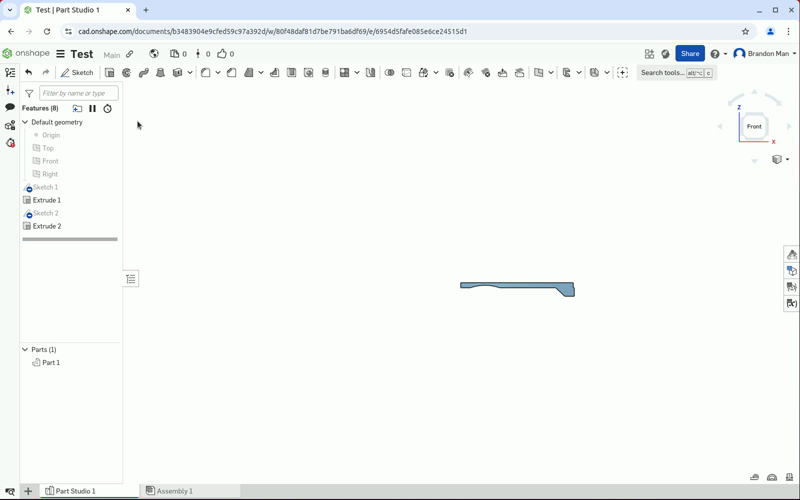
mouse_move(73, 189)
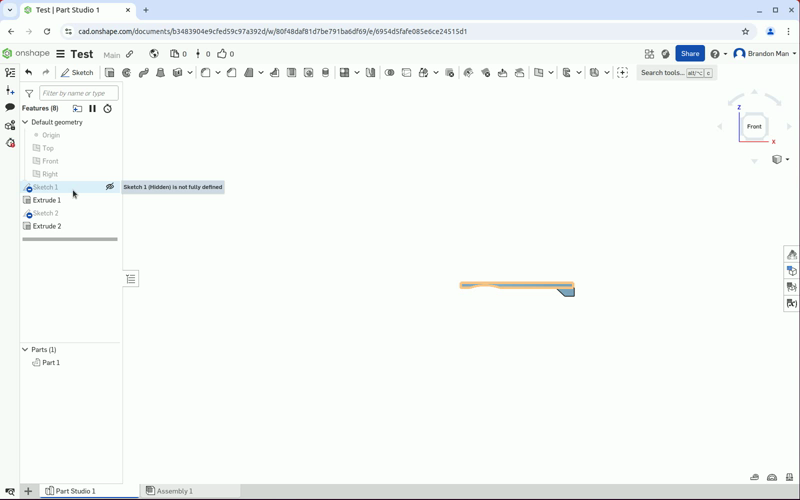
click(73, 189)
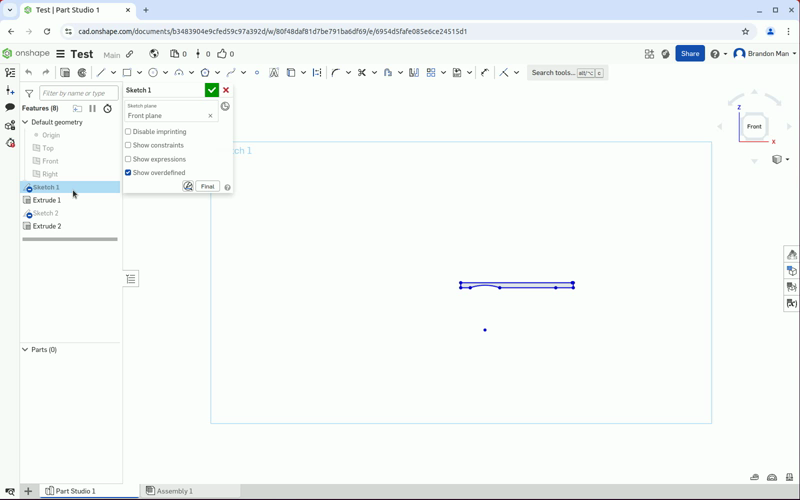
mouse_move(229, 92)
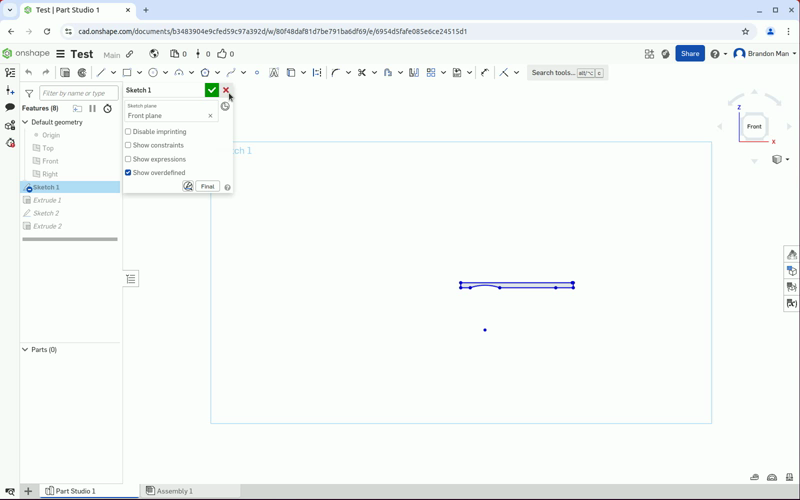
click(229, 92)
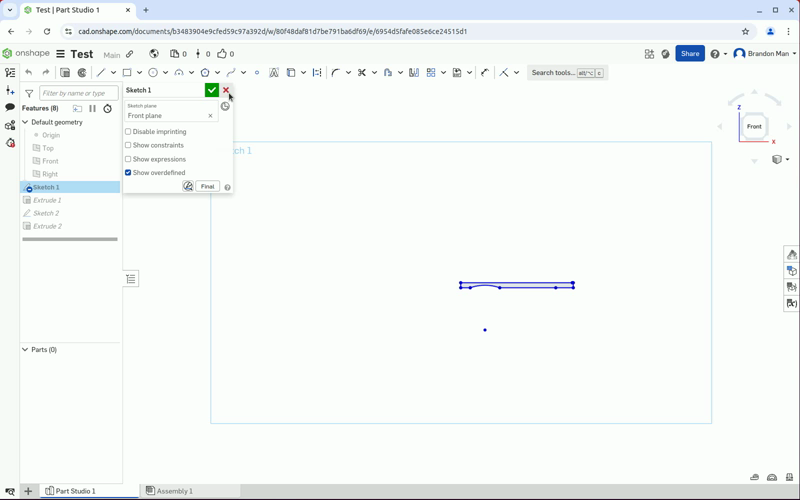
key(shift+s)
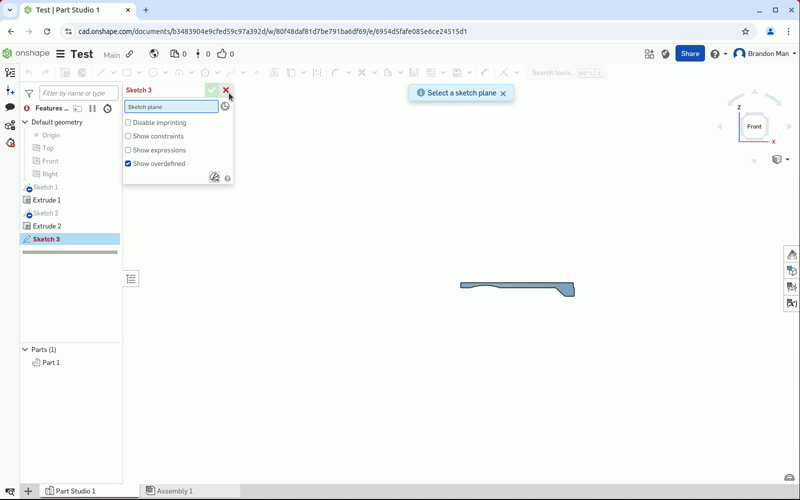
mouse_move(73, 163)
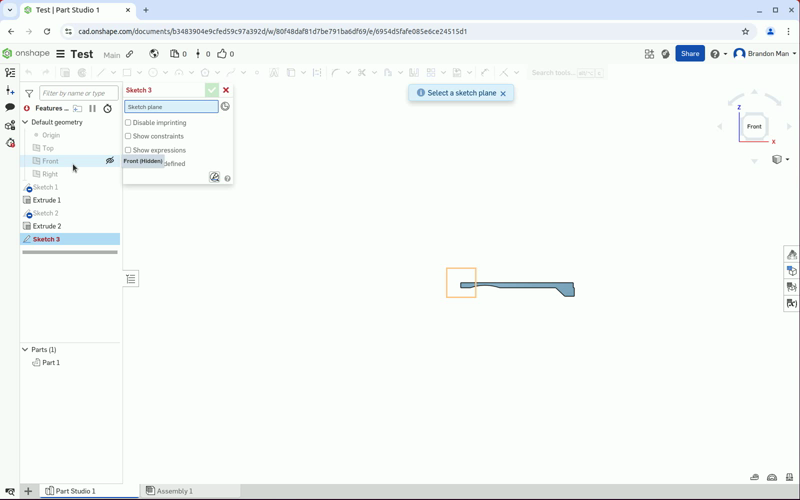
click(73, 163)
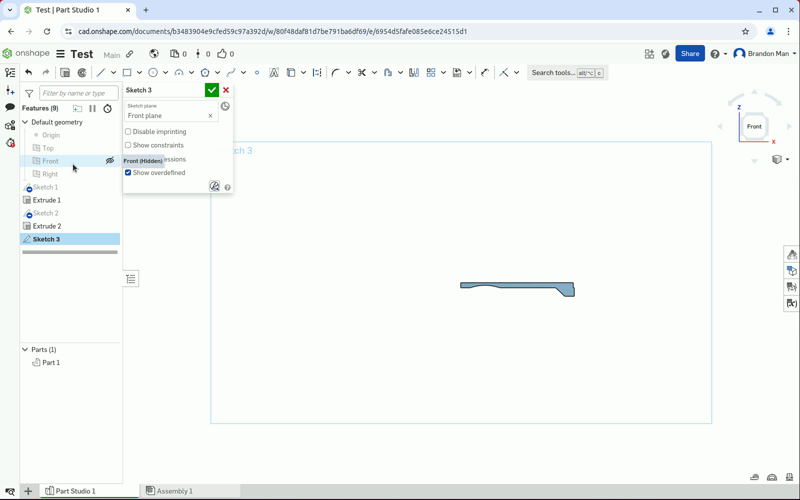
mouse_move(73, 352)
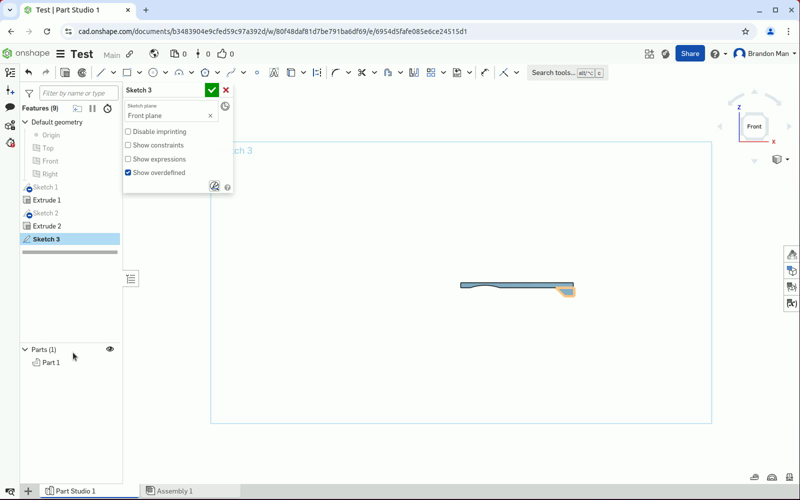
key(y)
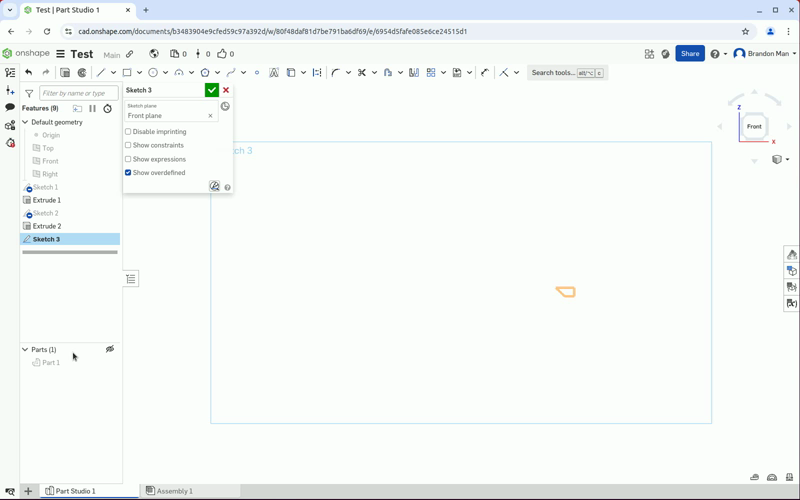
key(l)
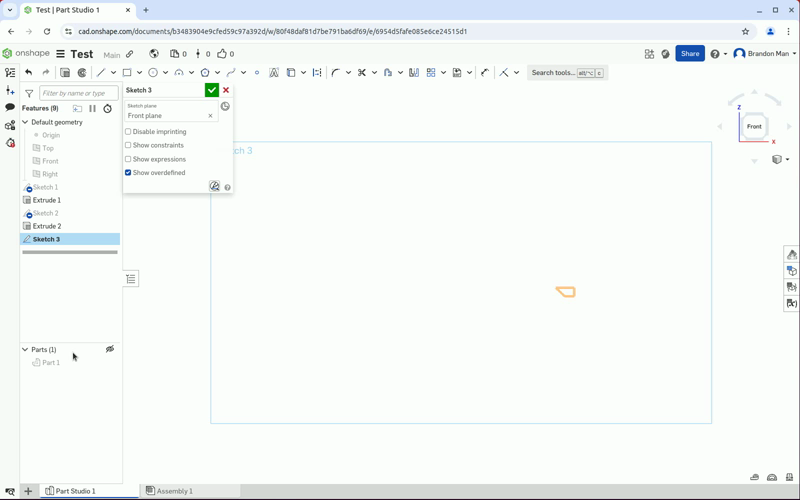
key_down(shift)
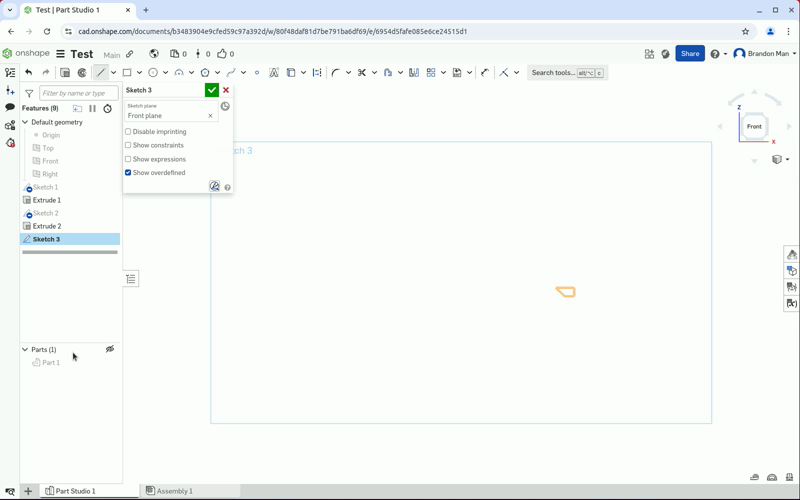
mouse_move(572, 282)
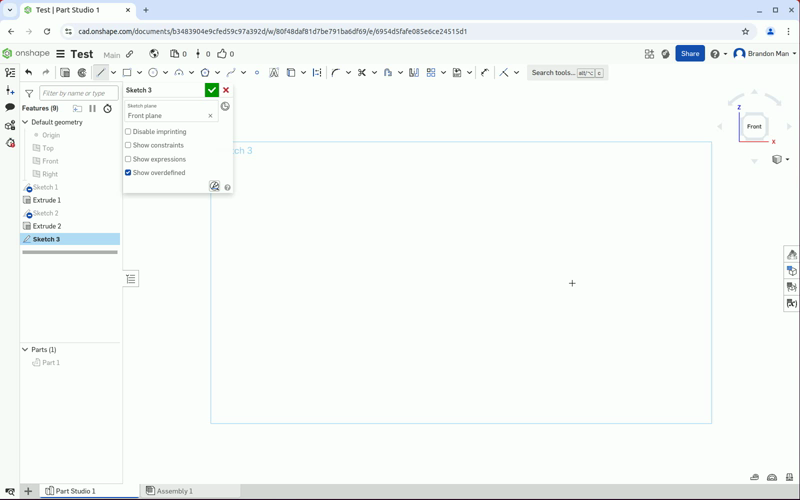
click(572, 282)
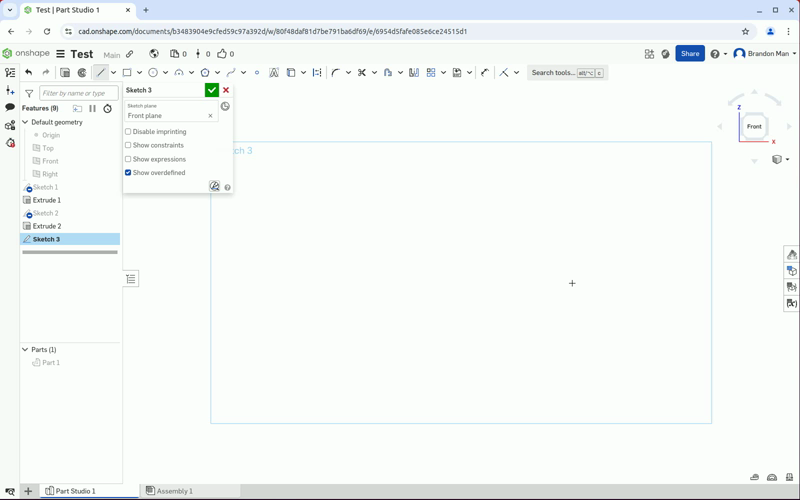
key_up(shift)
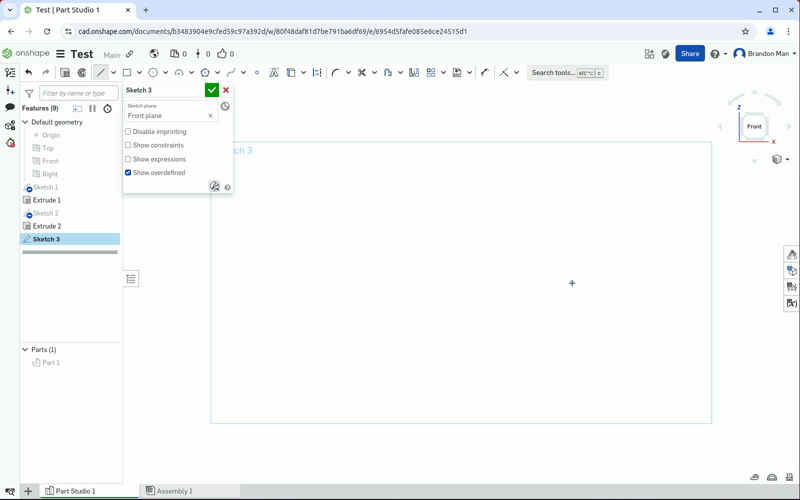
key_down(shift)
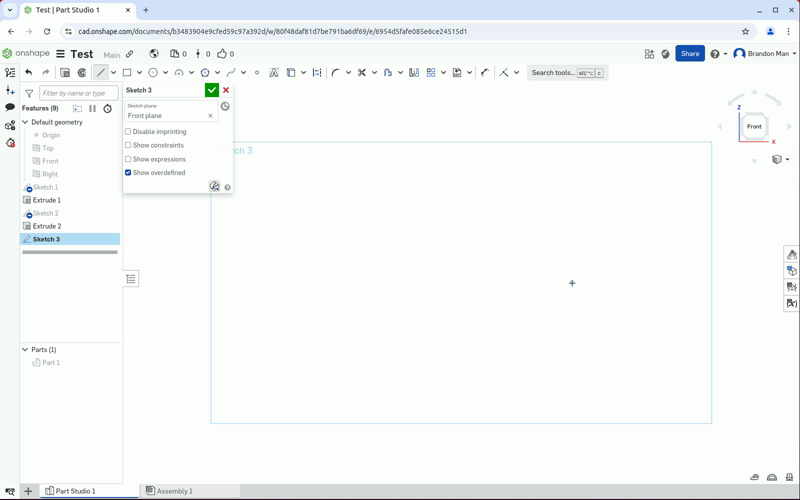
mouse_move(589, 282)
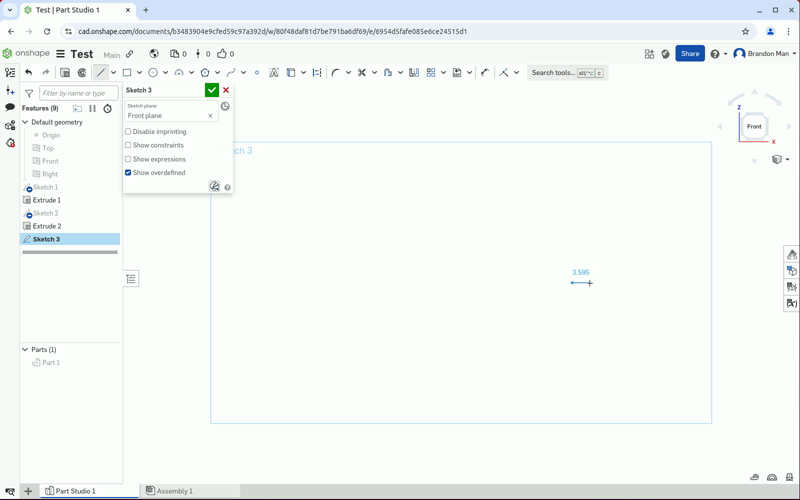
mouse_move(574, 282)
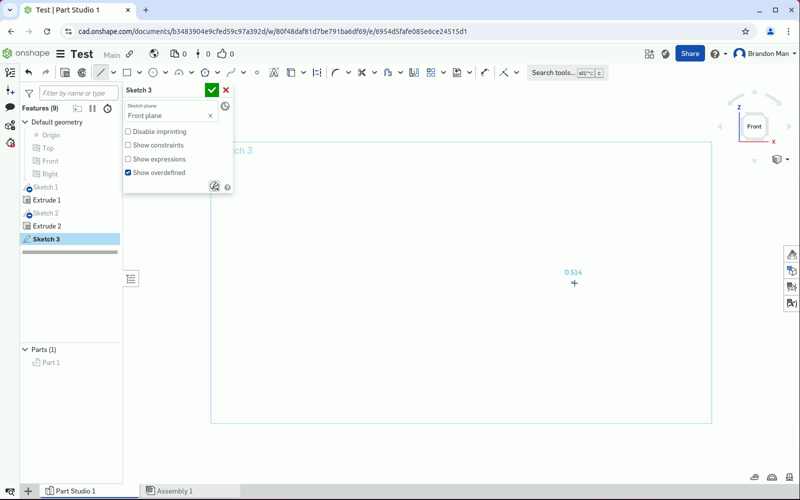
scroll(6)
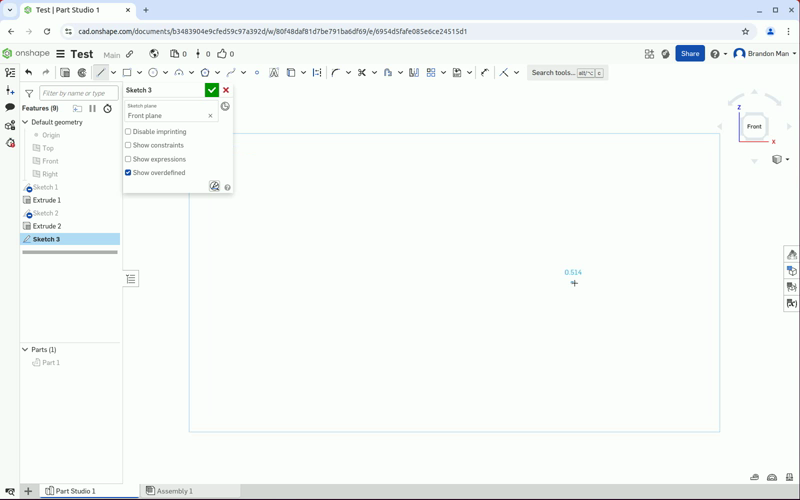
scroll(6)
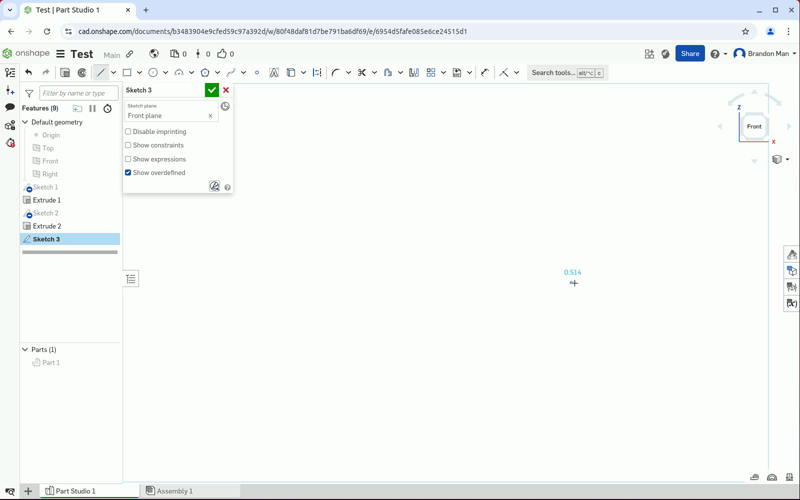
scroll(6)
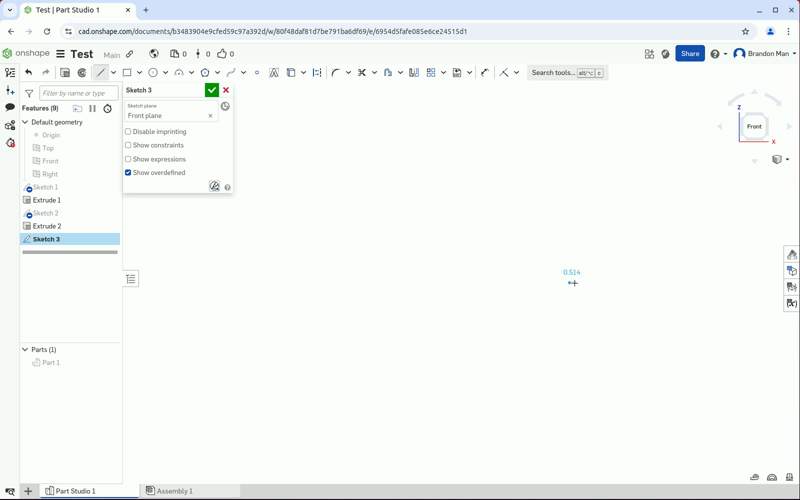
scroll(6)
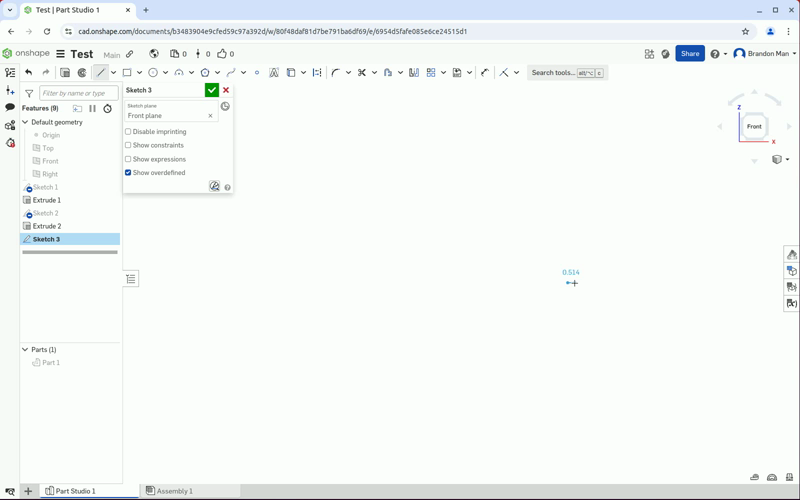
scroll(6)
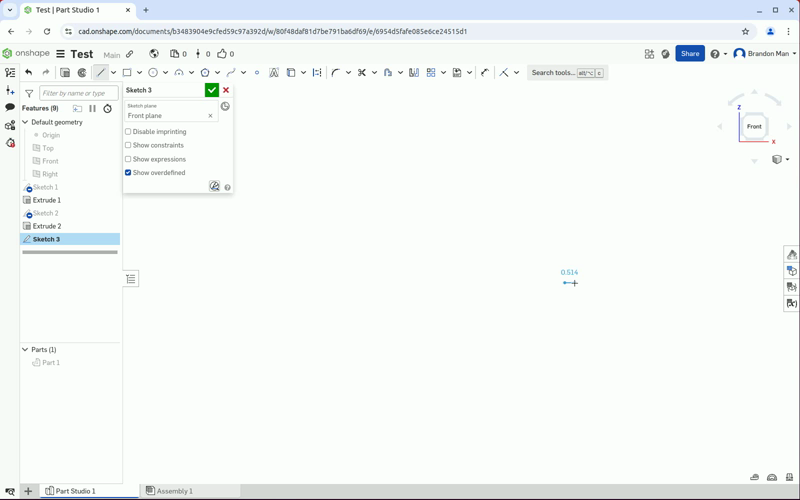
scroll(6)
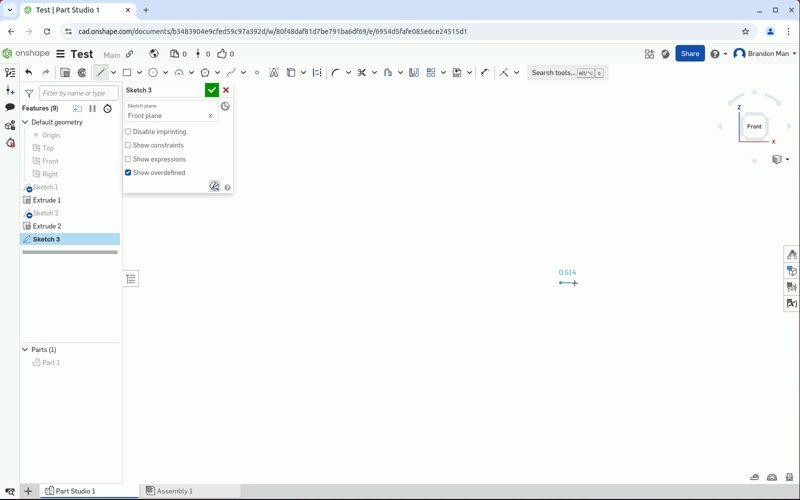
scroll(6)
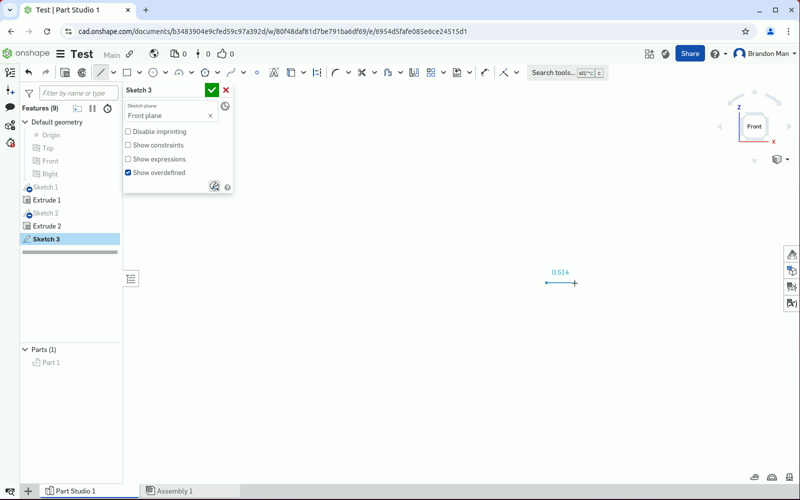
click(574, 282)
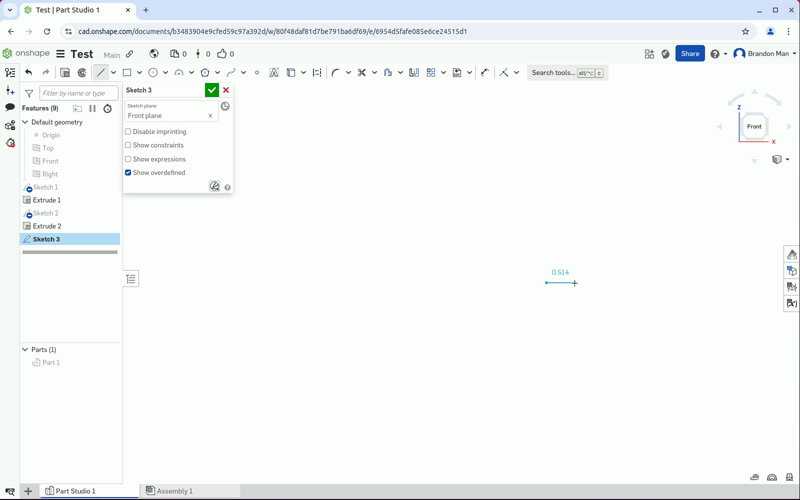
scroll(-6)
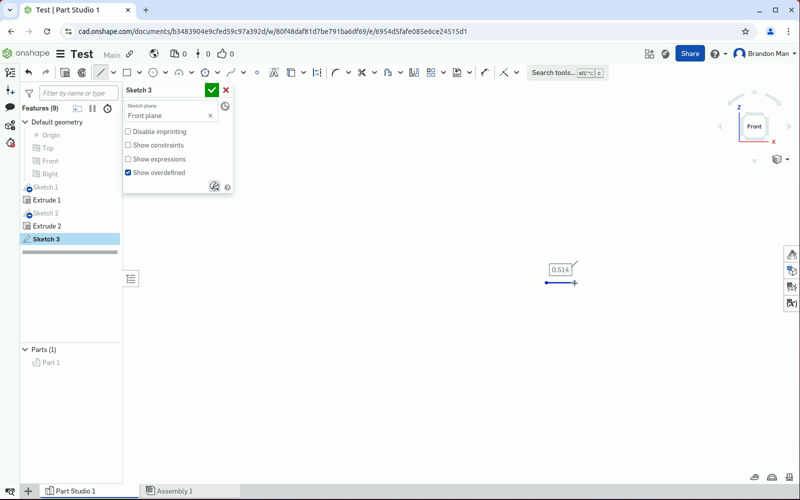
scroll(-6)
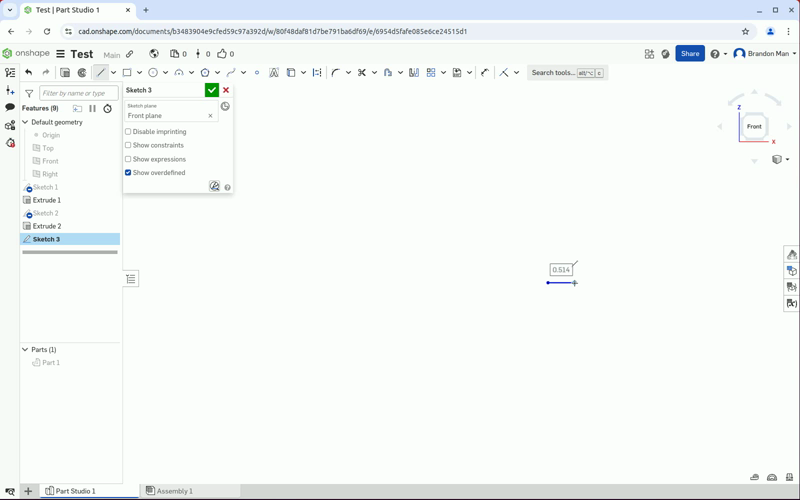
scroll(-6)
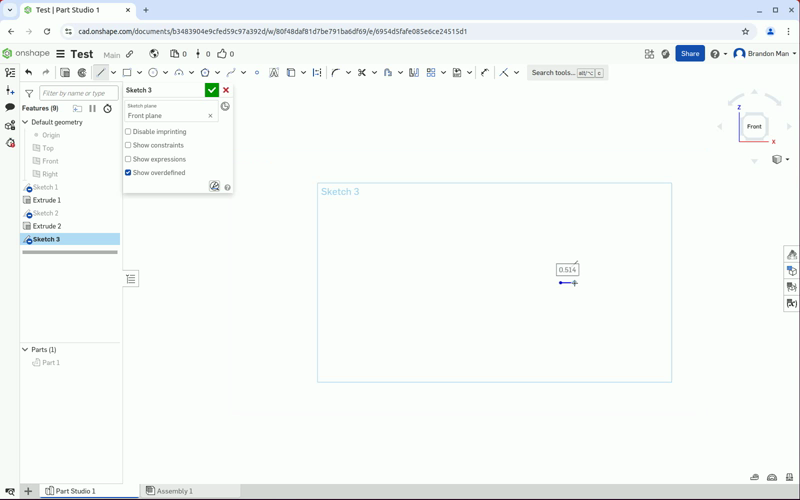
scroll(-6)
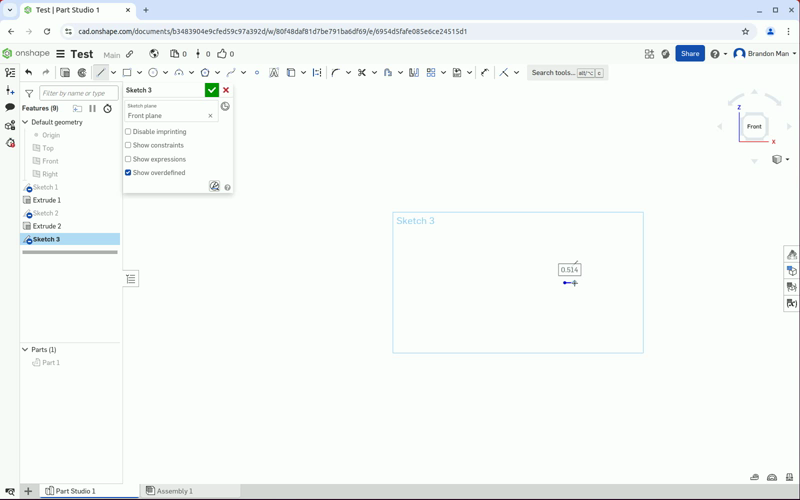
scroll(-6)
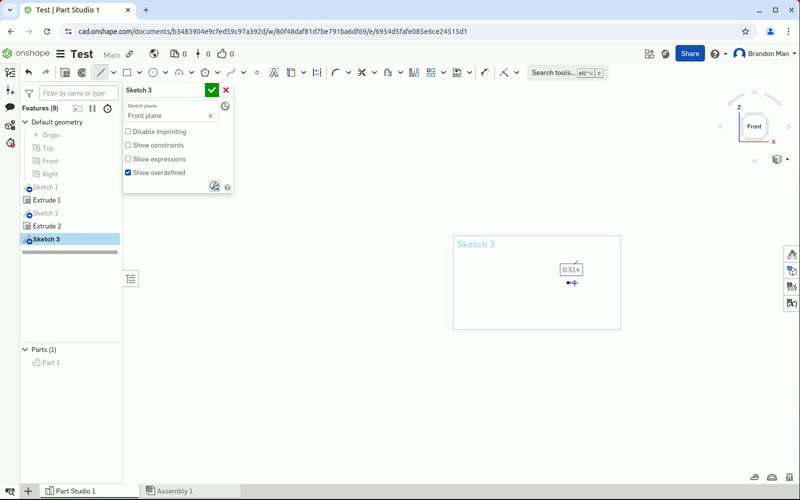
scroll(-6)
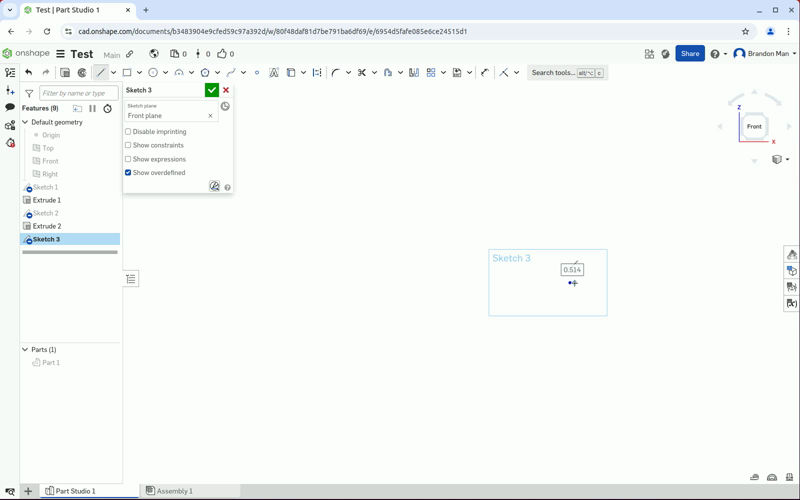
scroll(-6)
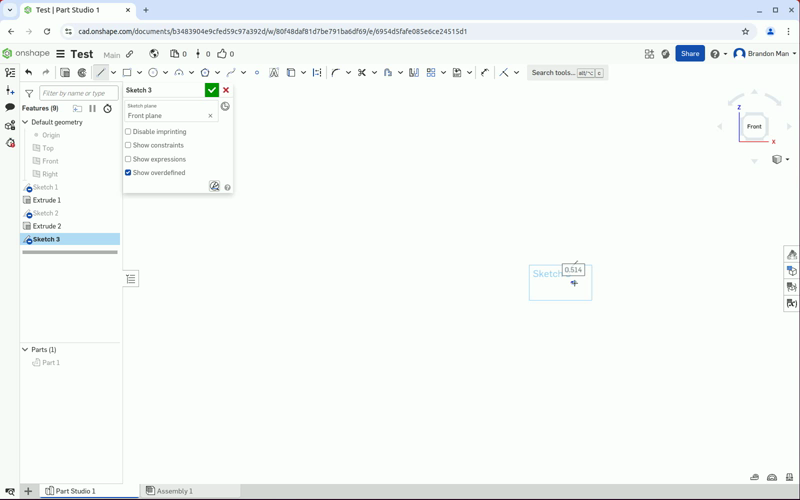
key_up(shift)
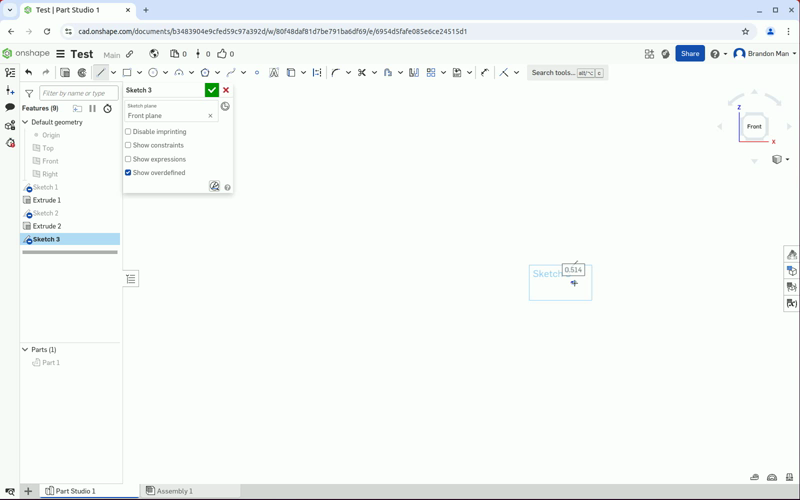
key_down(shift)
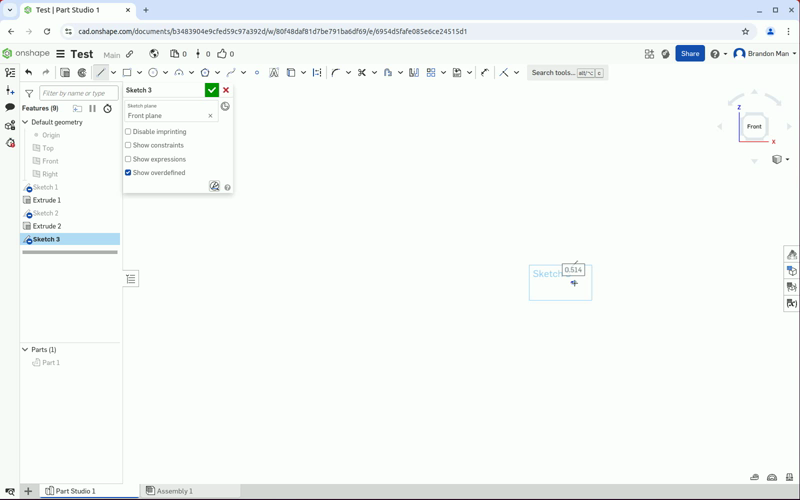
mouse_move(589, 282)
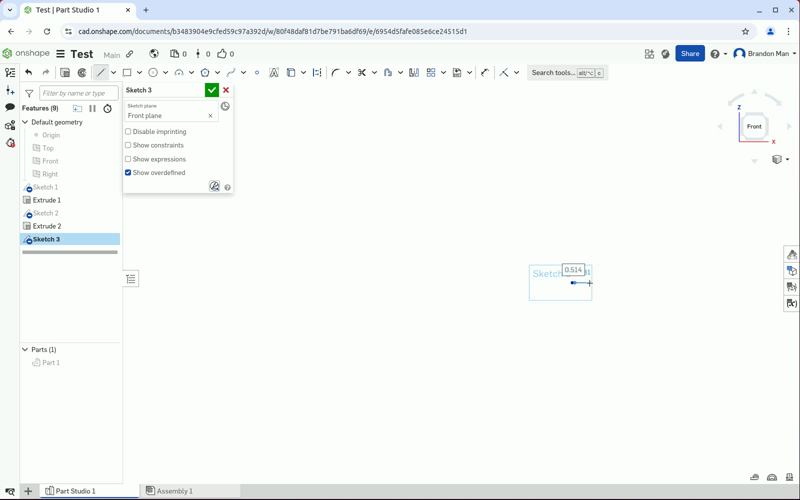
mouse_move(574, 280)
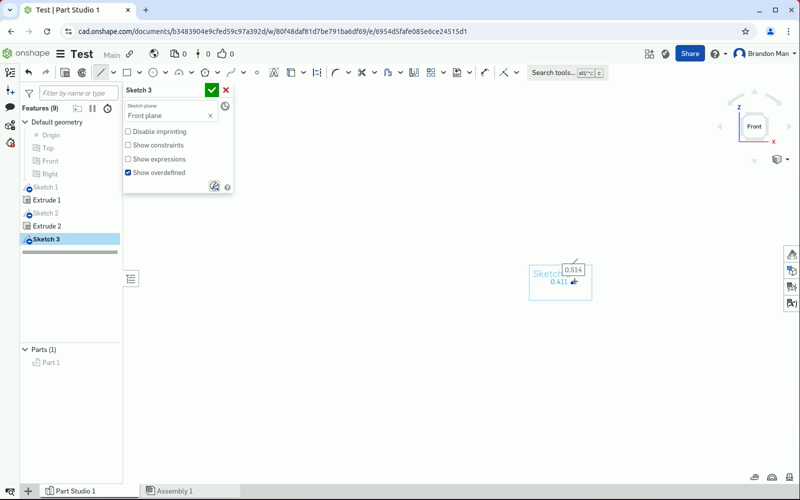
scroll(6)
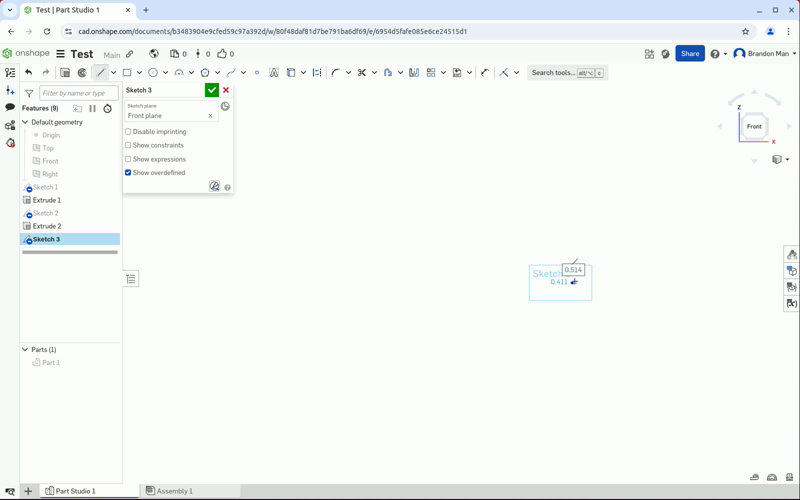
scroll(6)
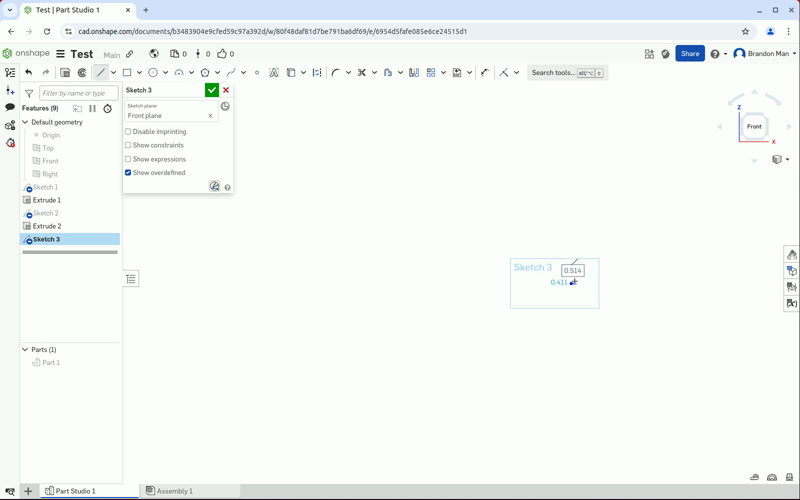
scroll(6)
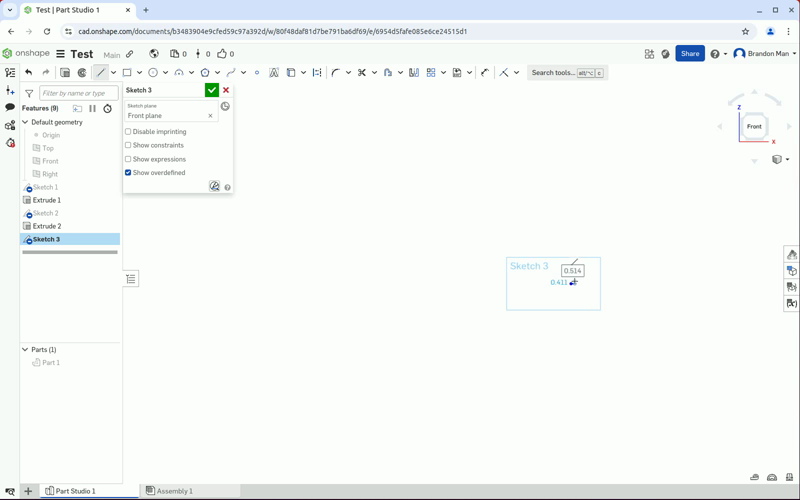
scroll(6)
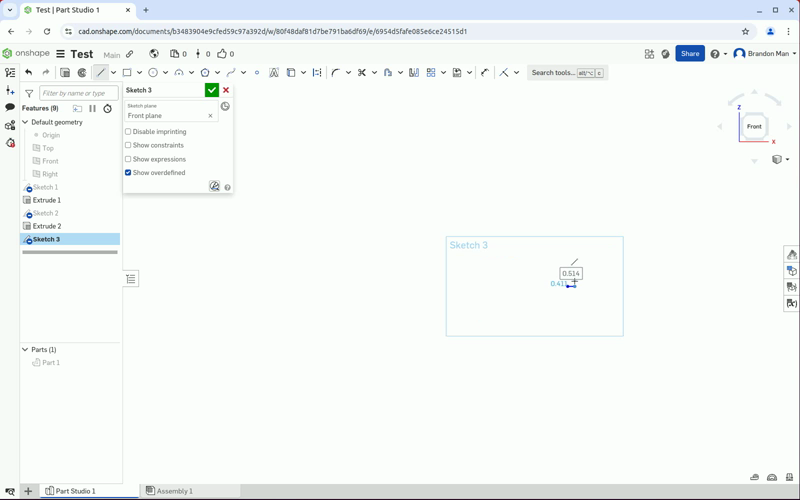
scroll(6)
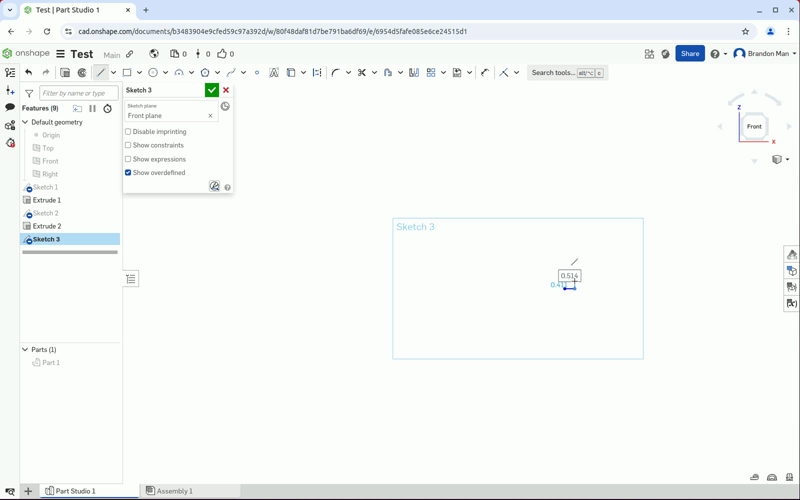
scroll(6)
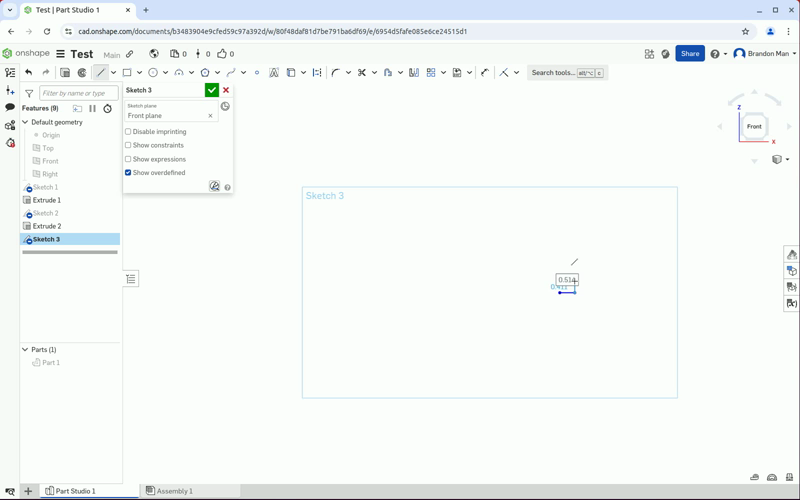
scroll(6)
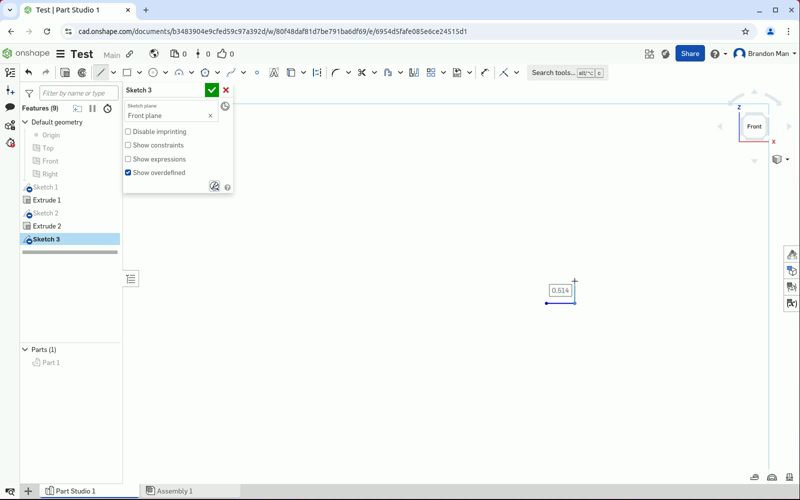
click(574, 280)
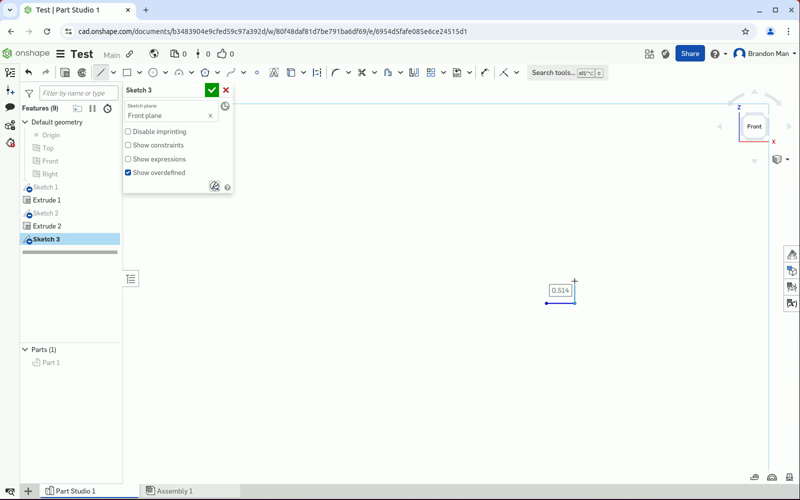
scroll(-6)
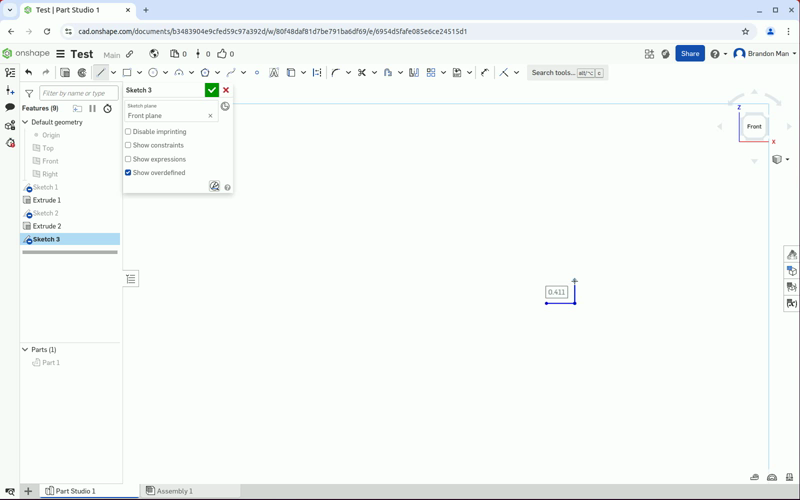
scroll(-6)
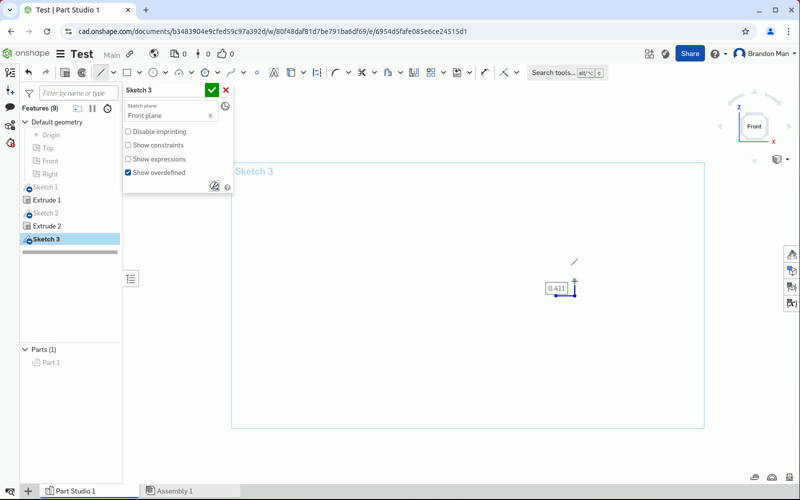
scroll(-6)
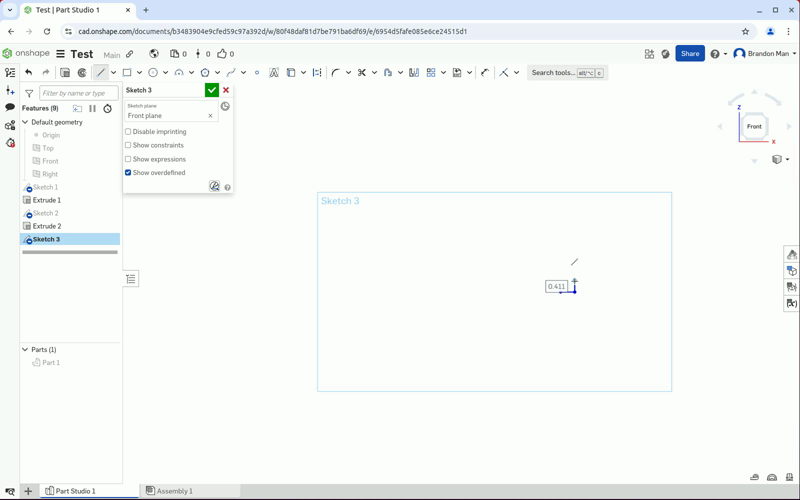
scroll(-6)
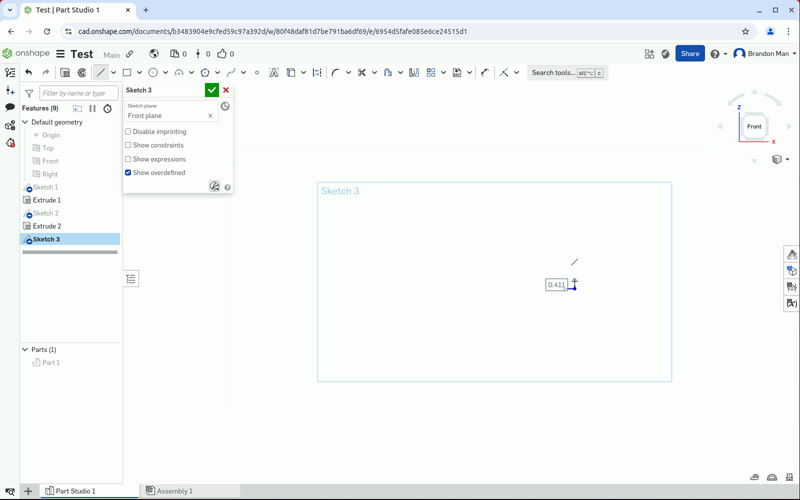
scroll(-6)
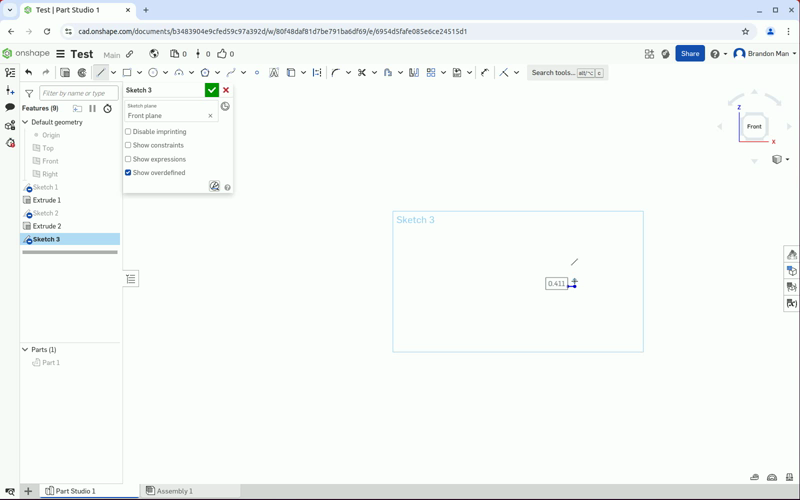
scroll(-6)
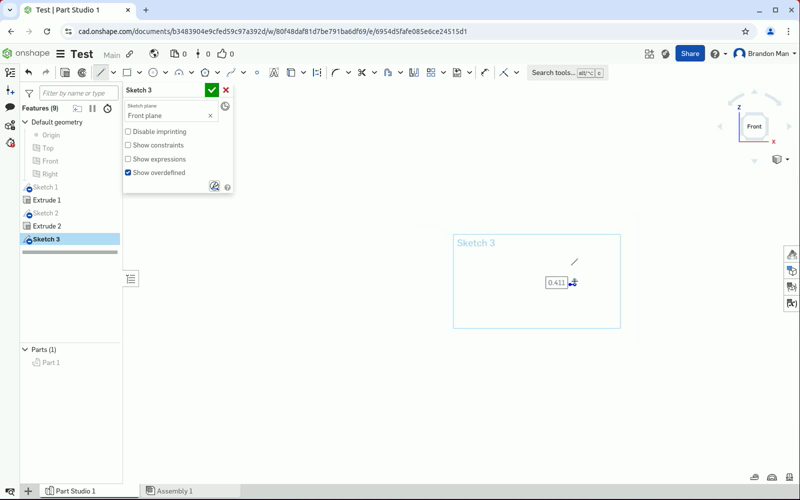
scroll(-6)
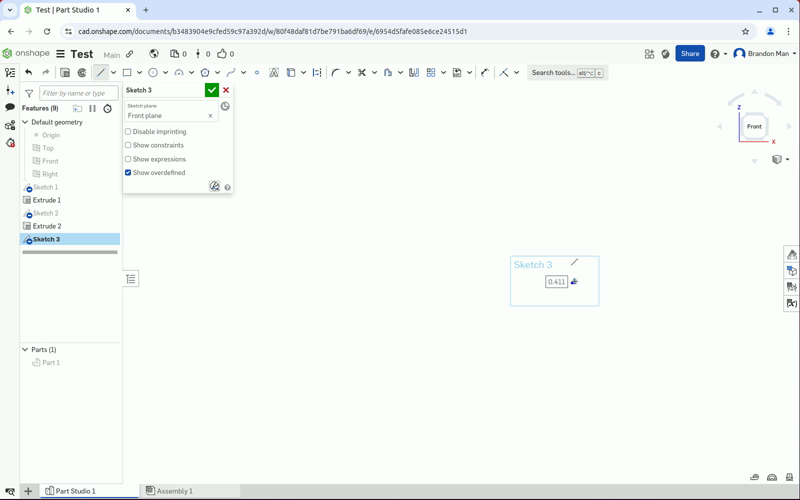
key_up(shift)
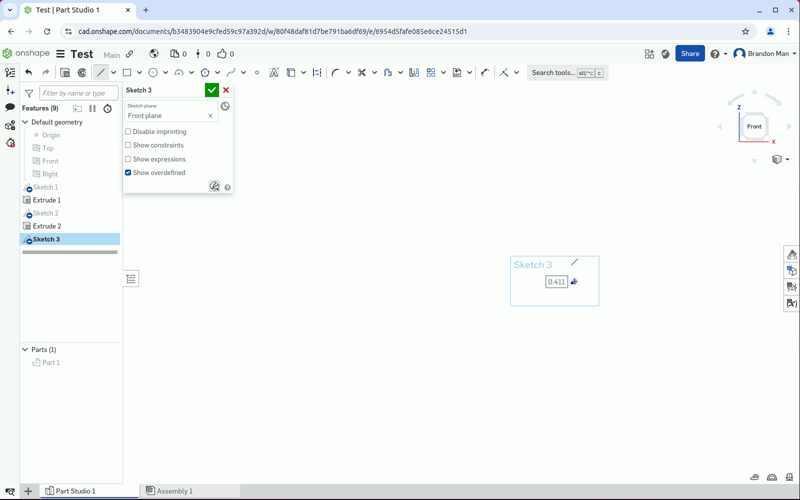
key_down(shift)
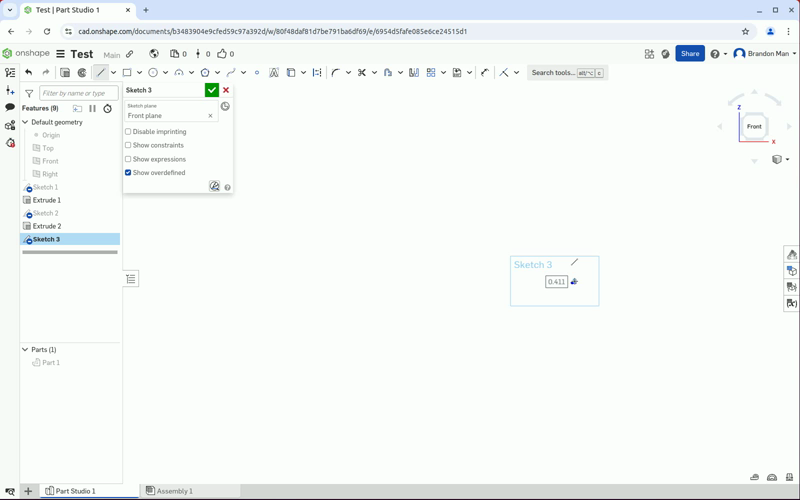
mouse_move(589, 280)
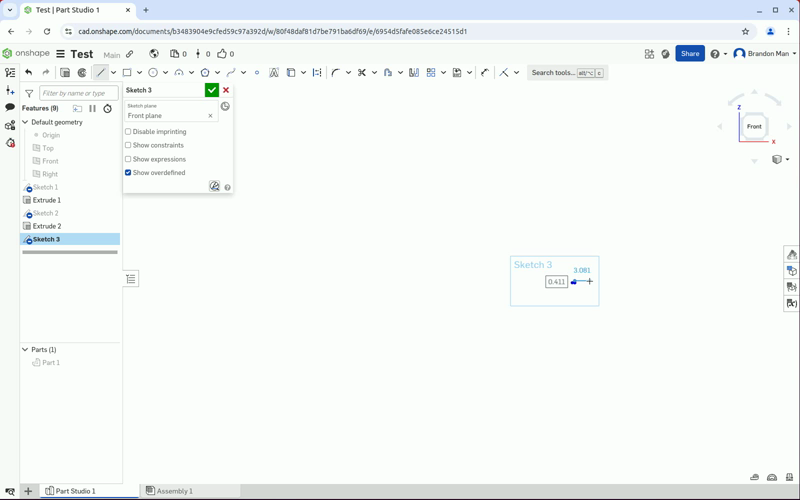
mouse_move(572, 280)
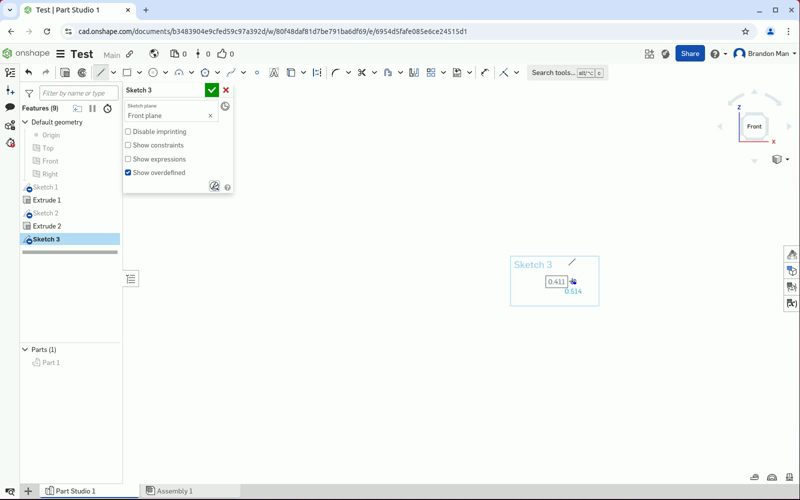
scroll(6)
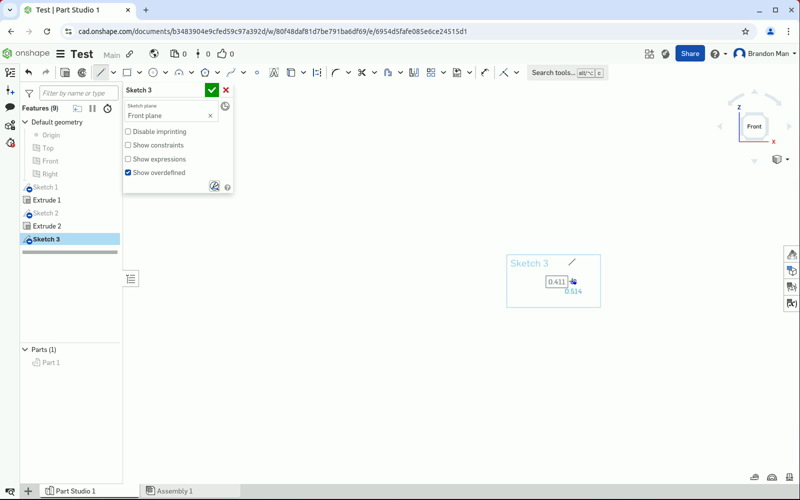
scroll(6)
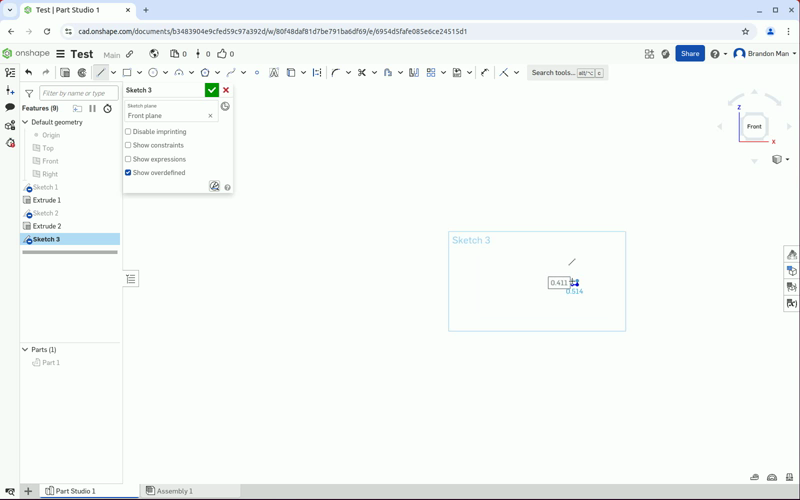
scroll(6)
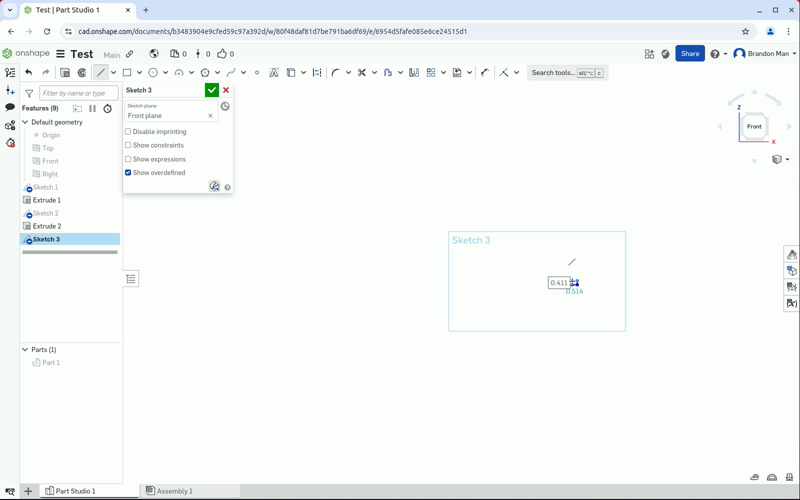
scroll(6)
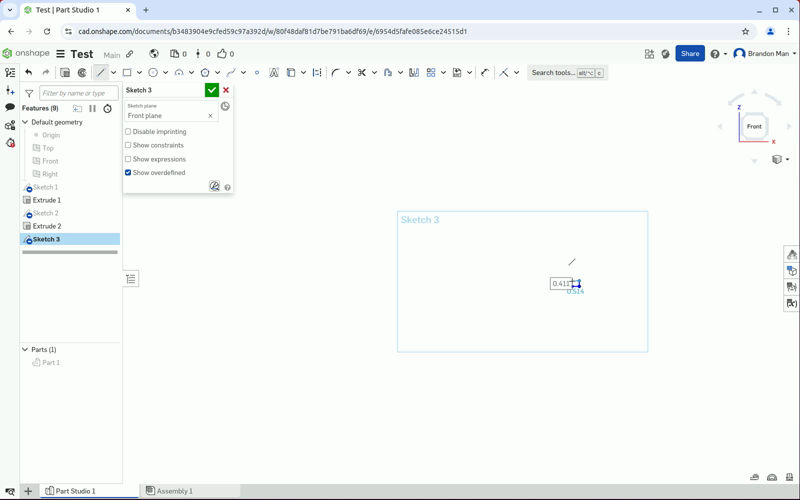
scroll(6)
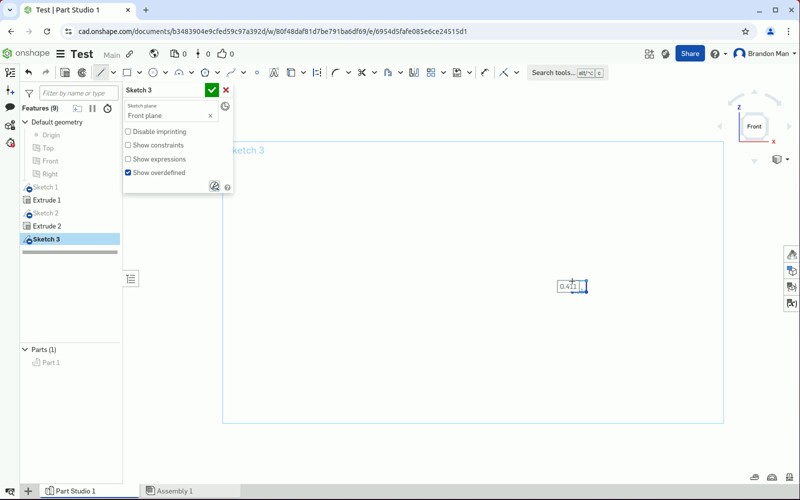
scroll(6)
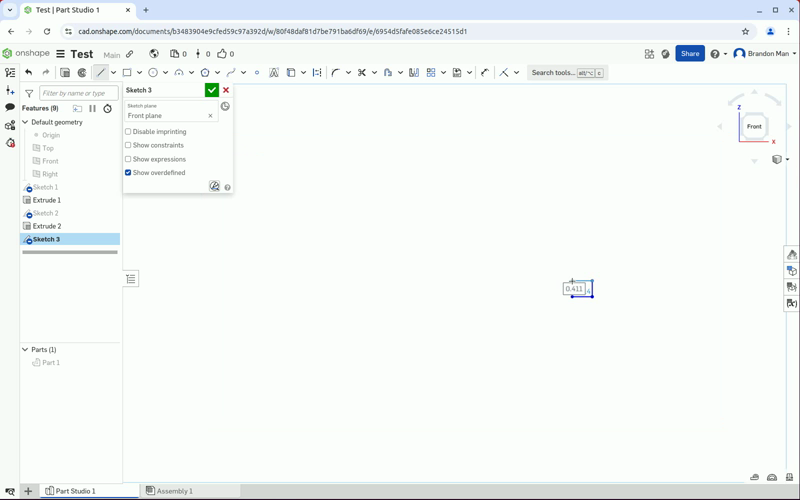
scroll(6)
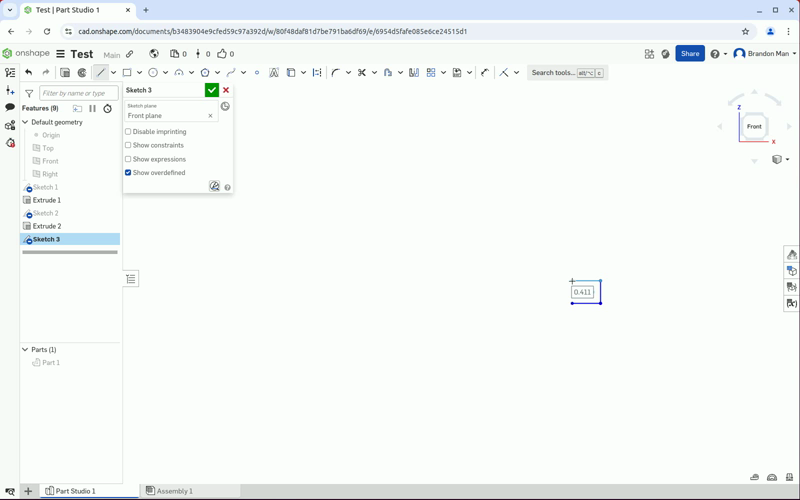
click(572, 280)
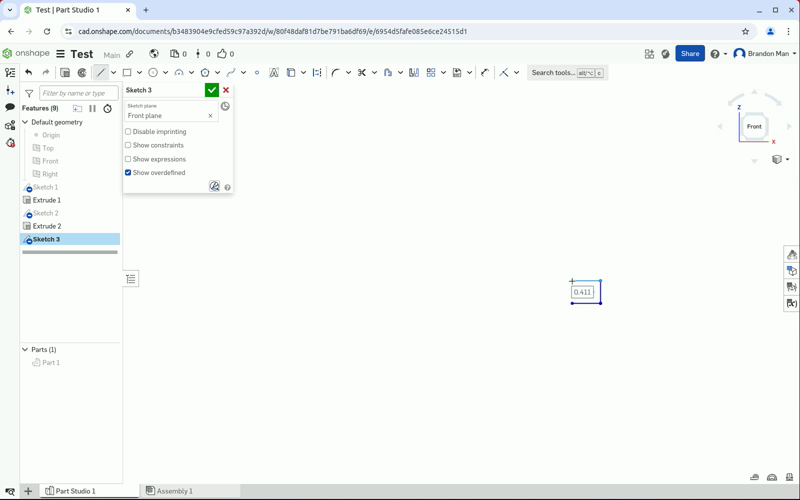
scroll(-6)
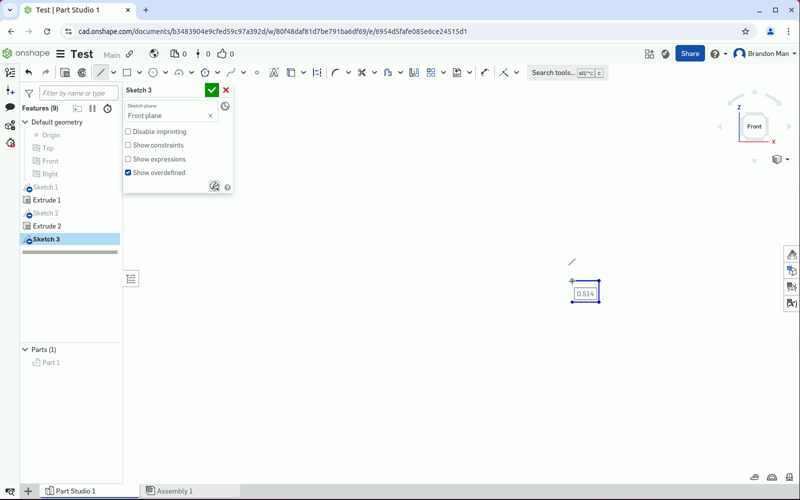
scroll(-6)
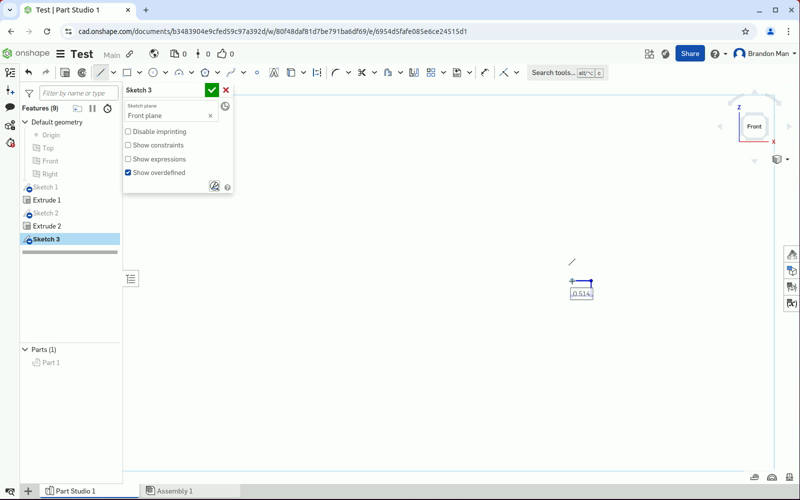
scroll(-6)
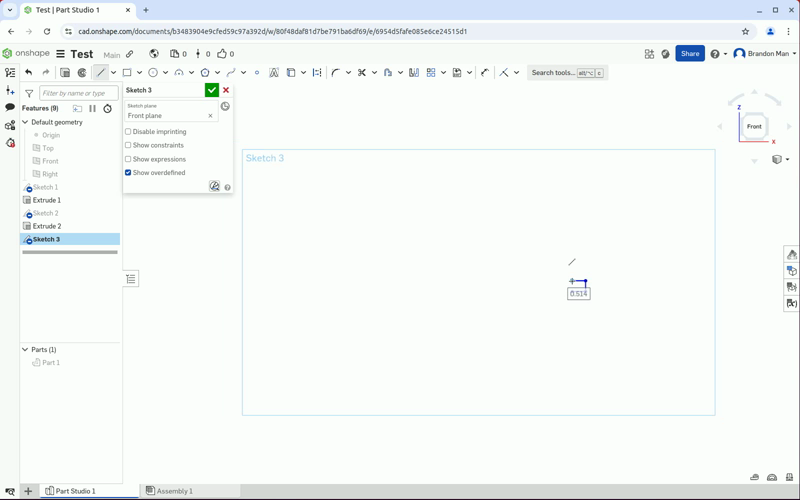
scroll(-6)
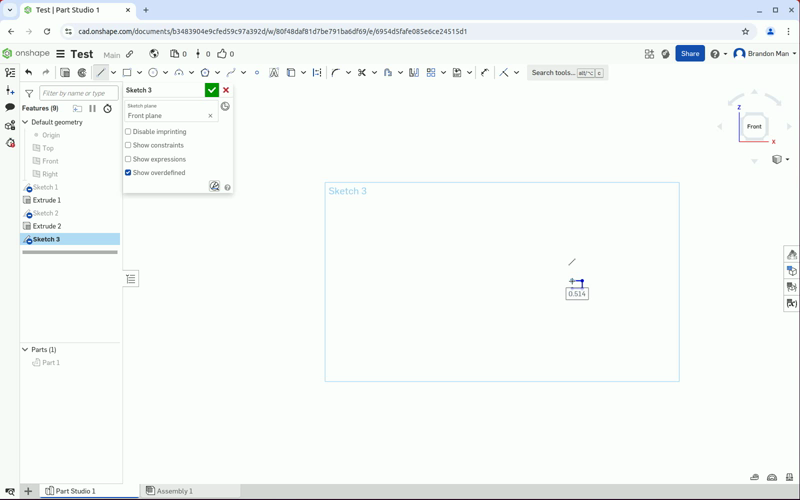
scroll(-6)
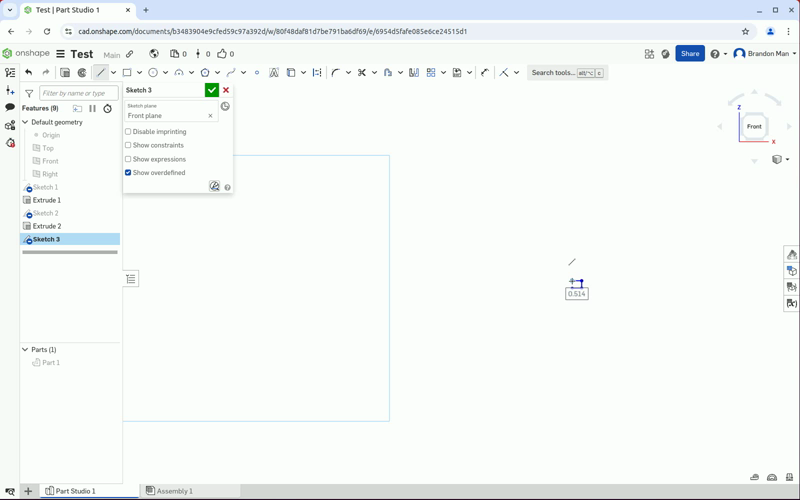
scroll(-6)
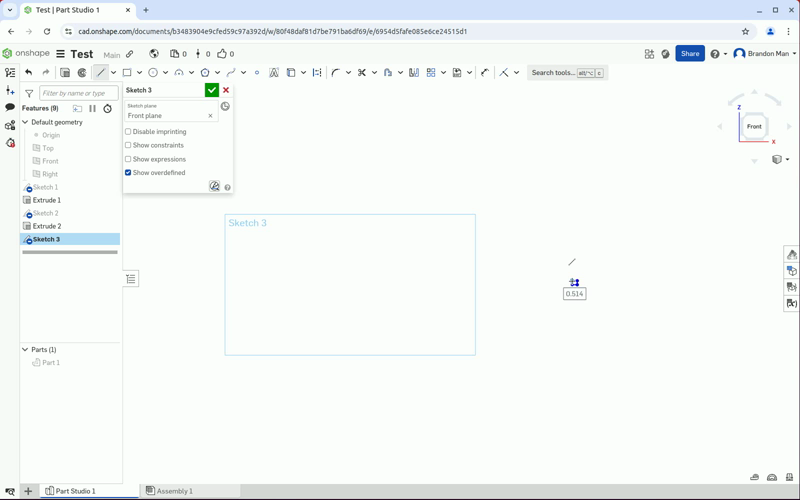
scroll(-6)
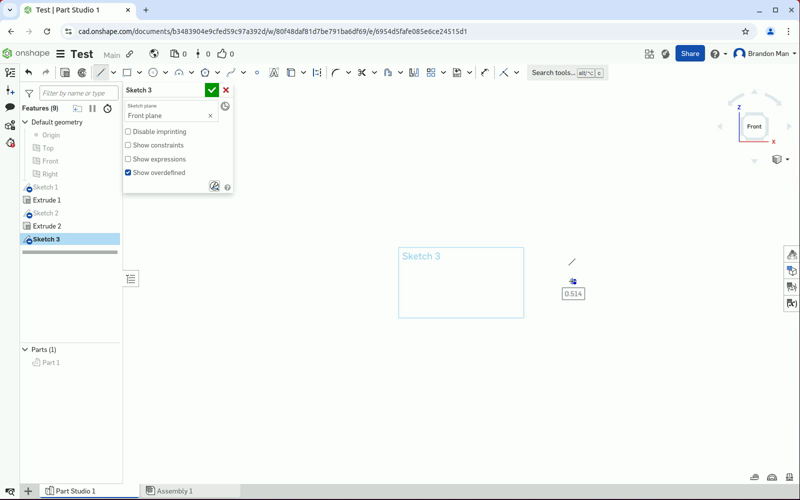
key_up(shift)
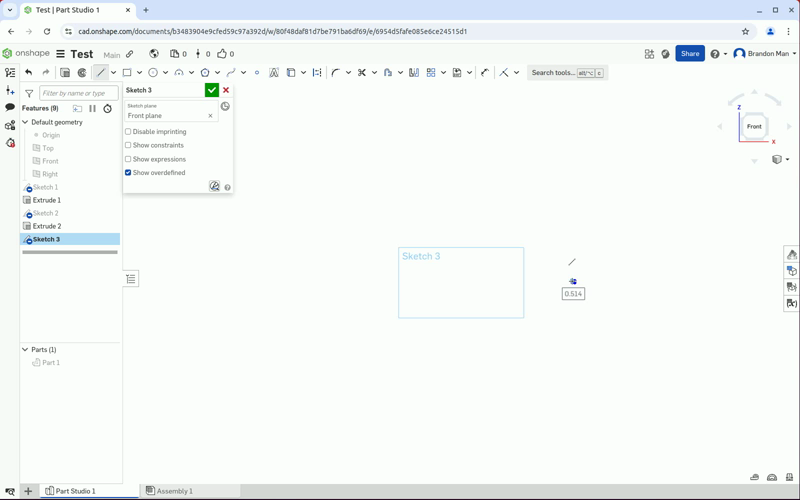
mouse_move(589, 280)
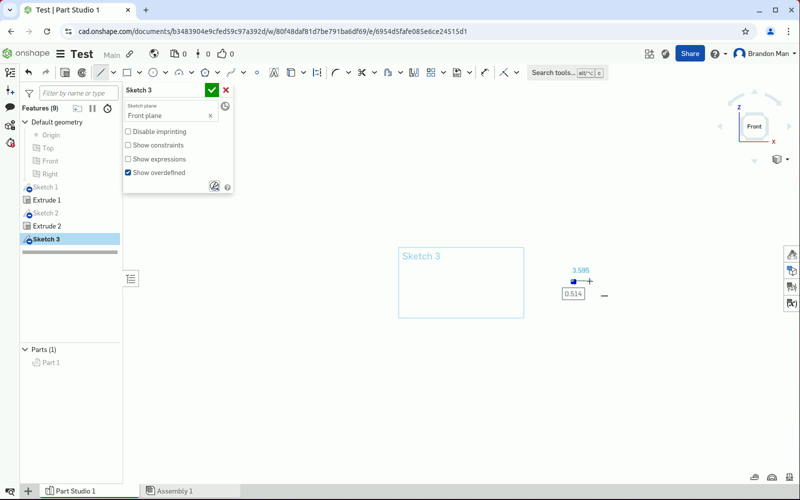
key_down(shift)
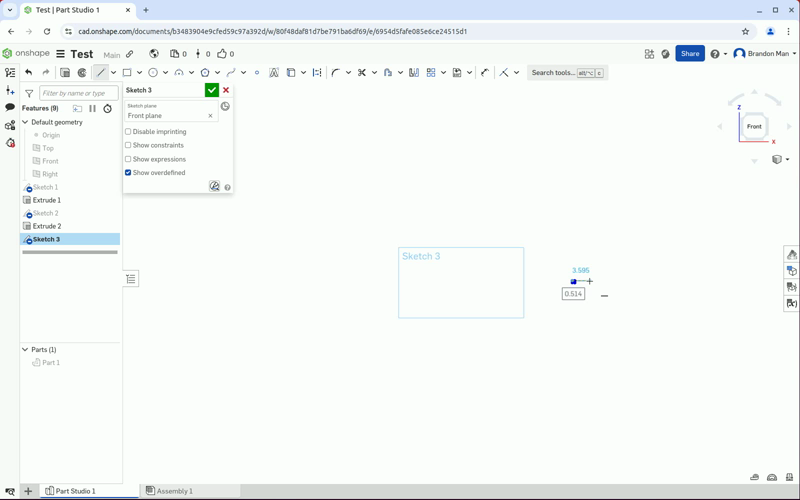
mouse_move(572, 282)
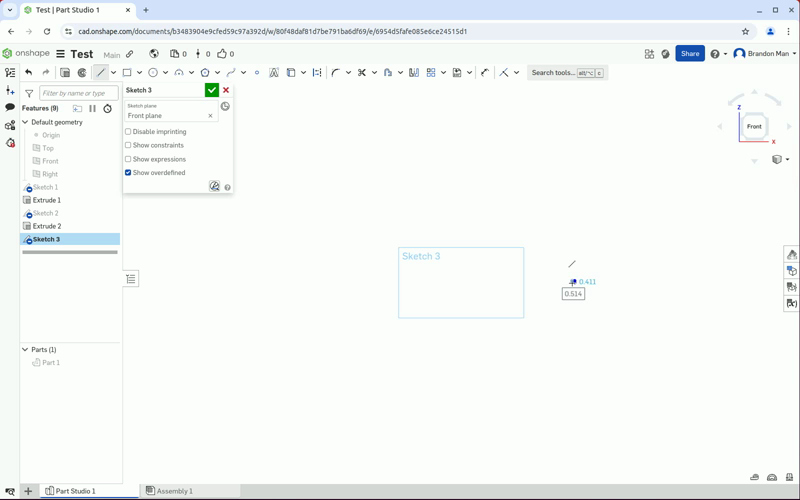
scroll(6)
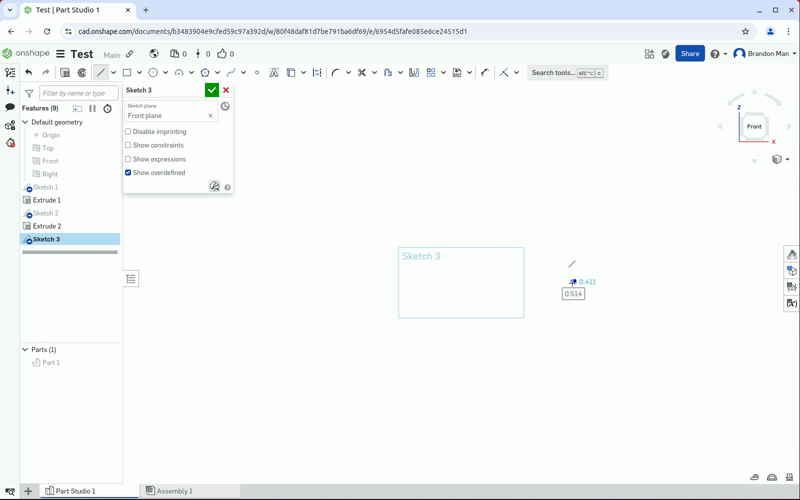
scroll(6)
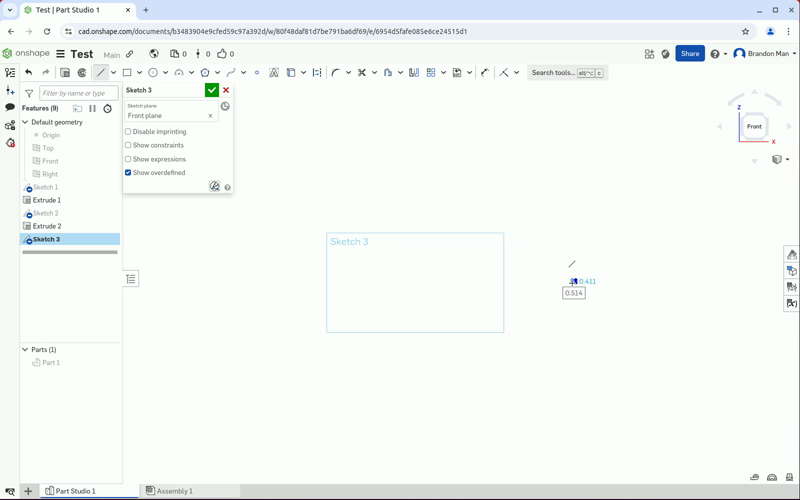
scroll(6)
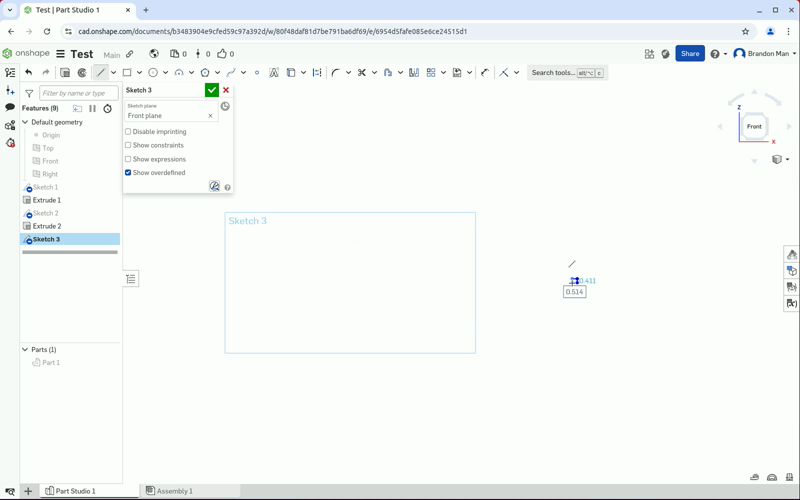
scroll(6)
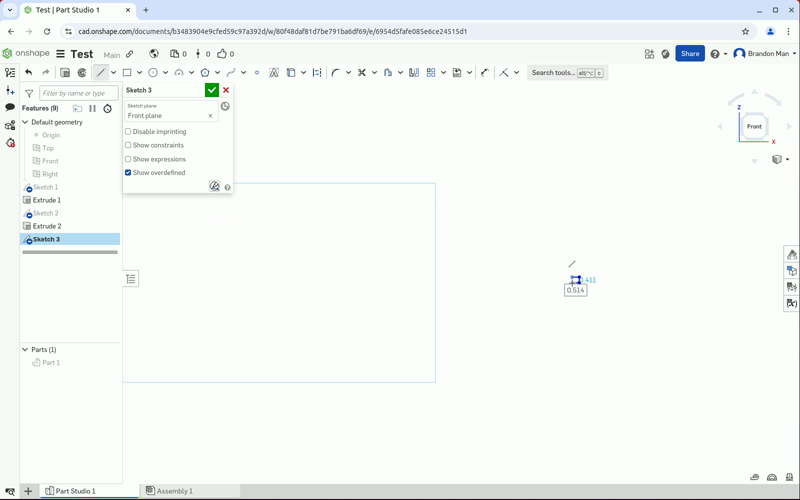
scroll(6)
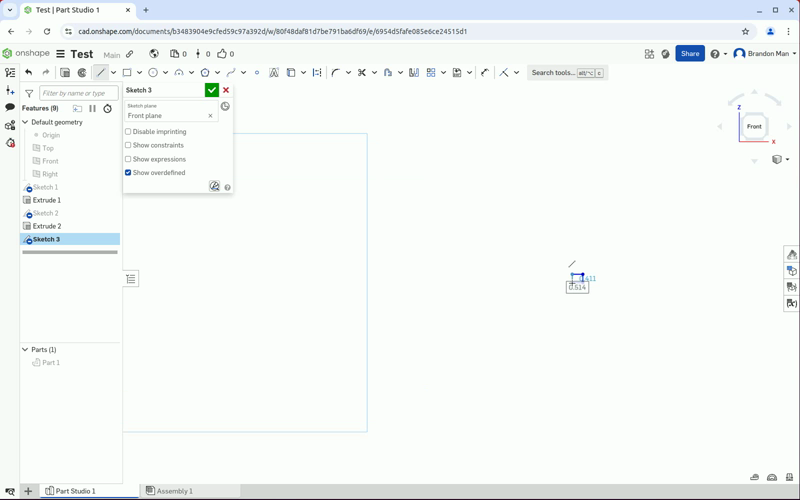
scroll(6)
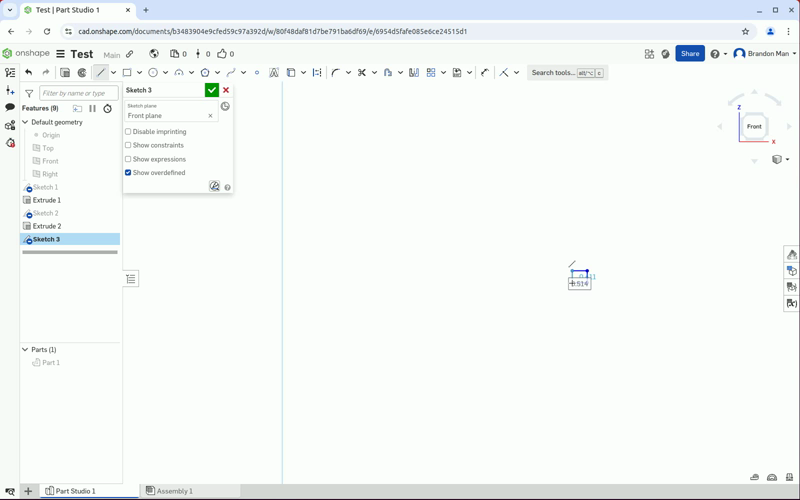
scroll(6)
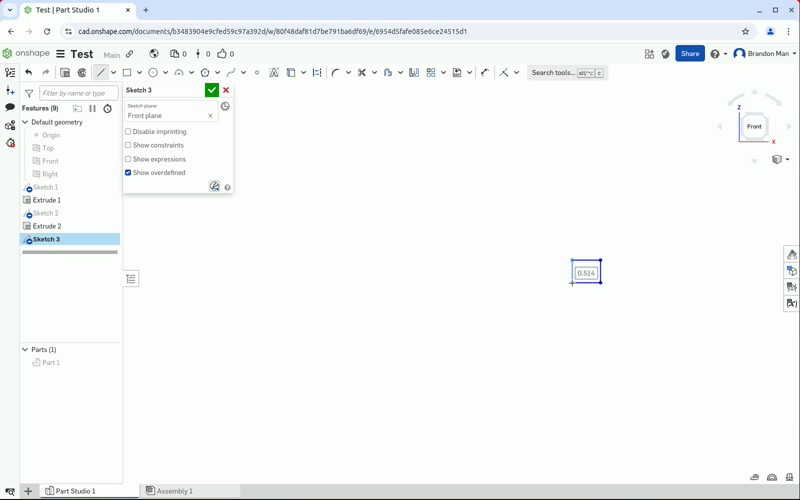
key_up(shift)
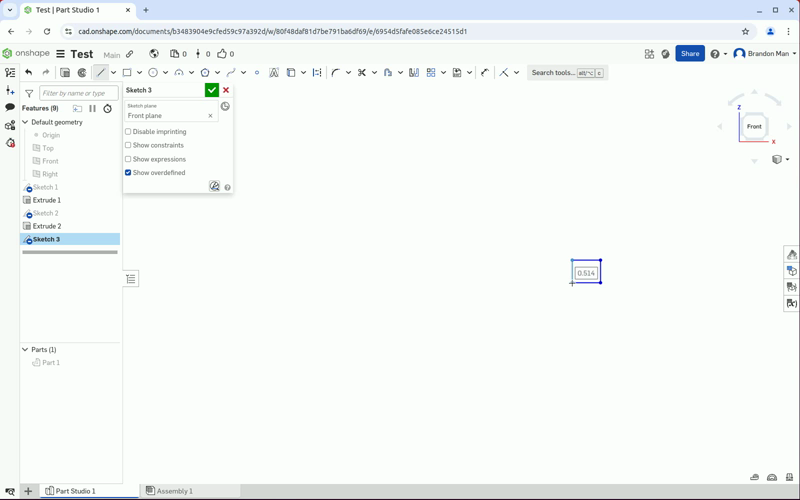
click(572, 282)
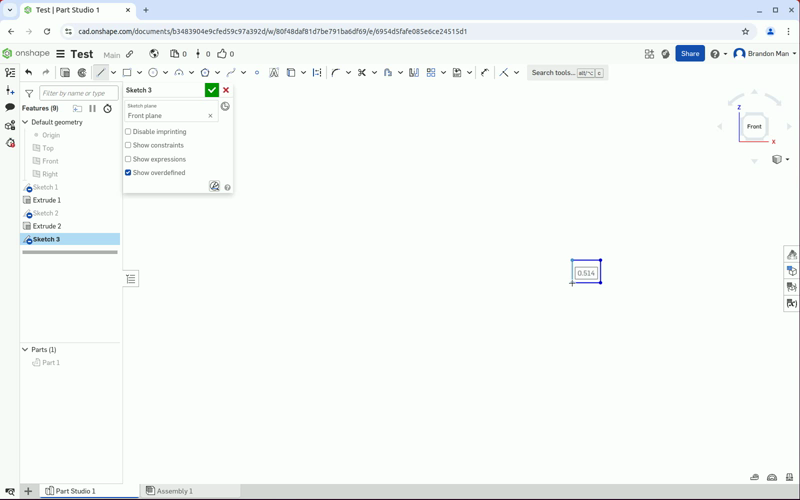
scroll(-6)
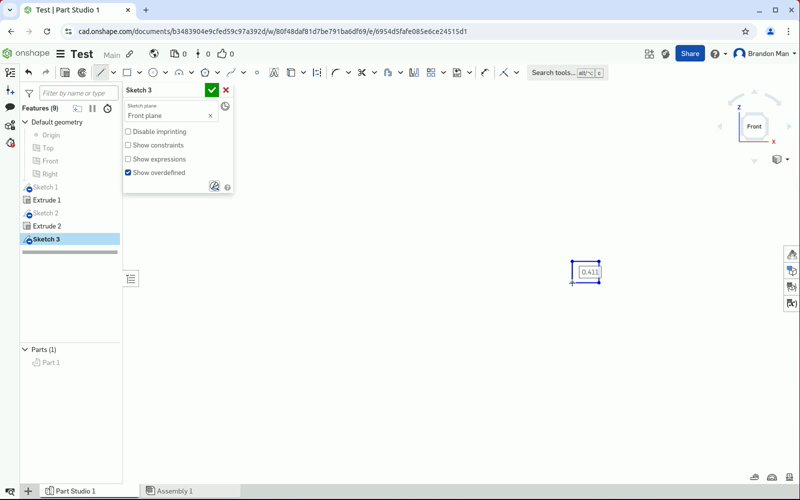
scroll(-6)
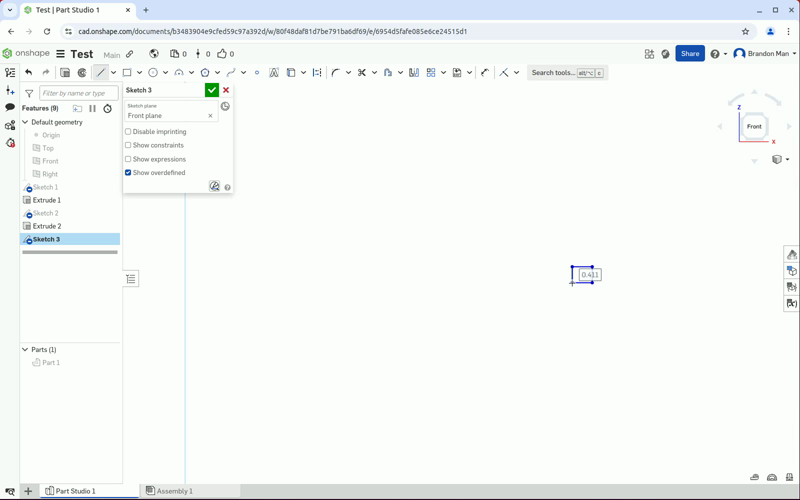
scroll(-6)
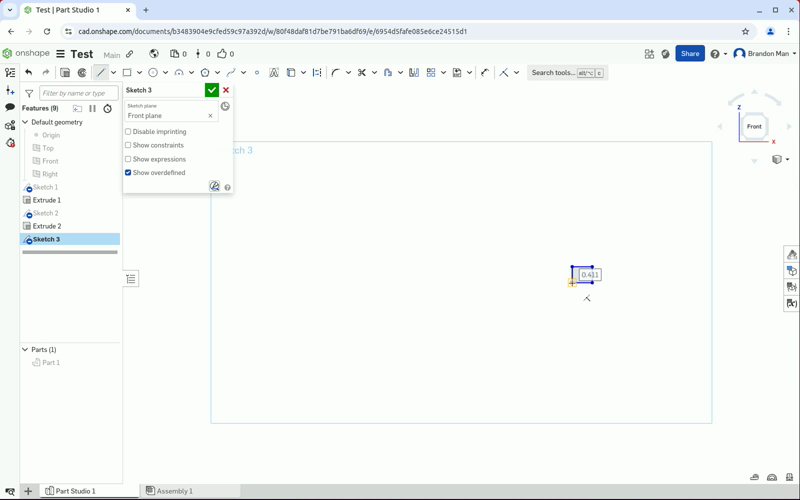
scroll(-6)
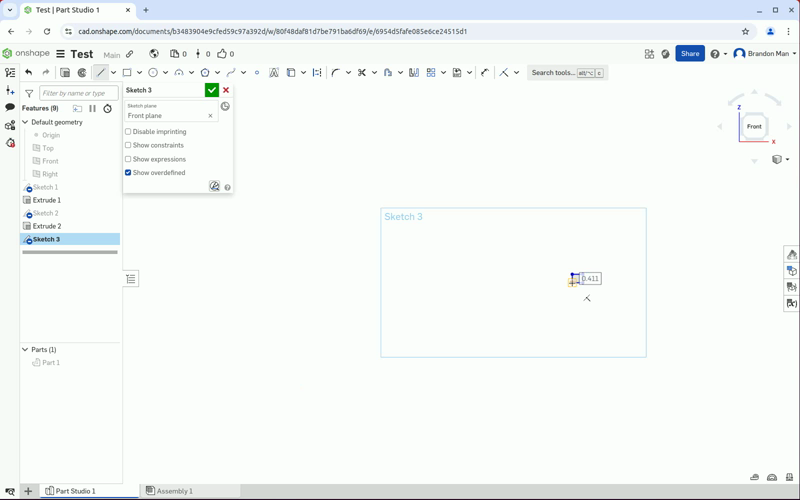
scroll(-6)
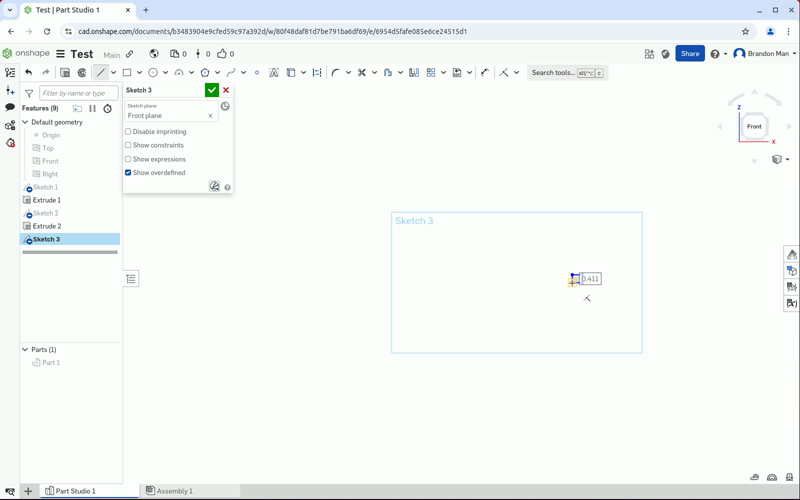
scroll(-6)
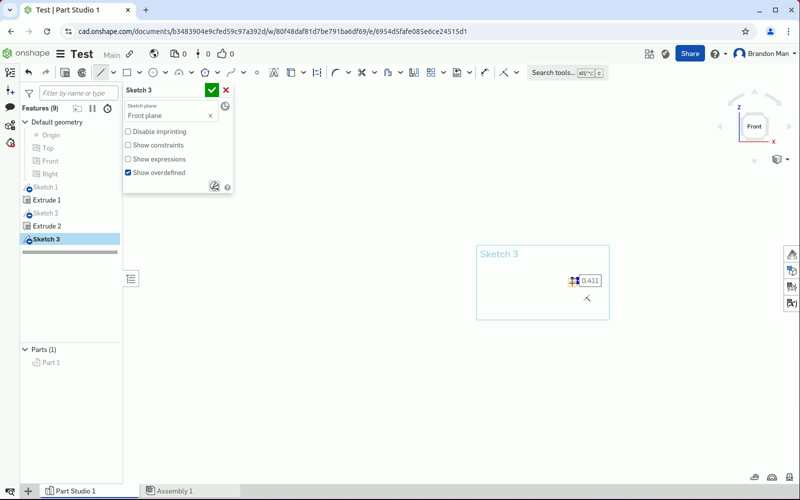
scroll(-6)
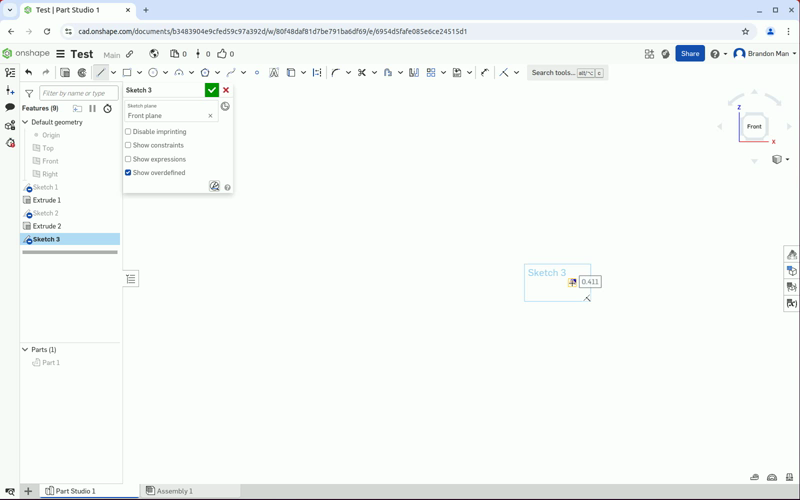
key(esc)
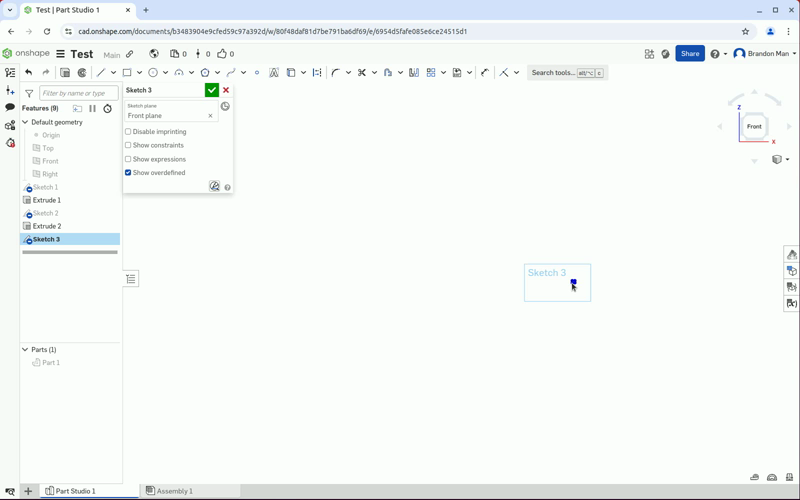
mouse_move(574, 281)
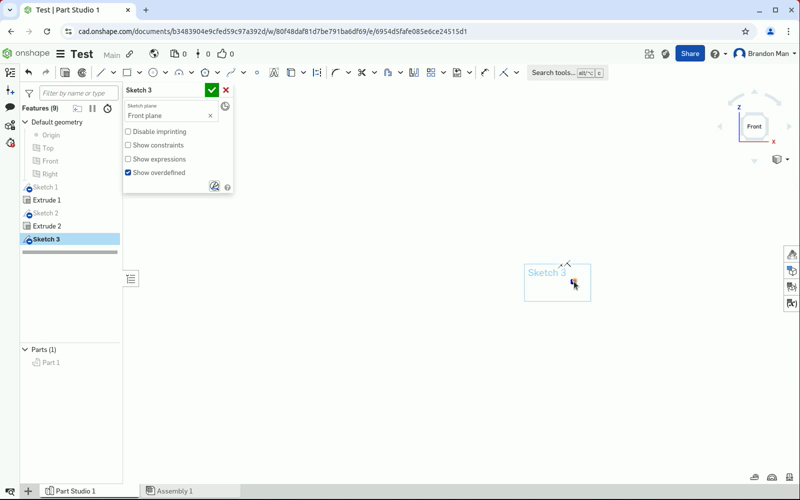
scroll(6)
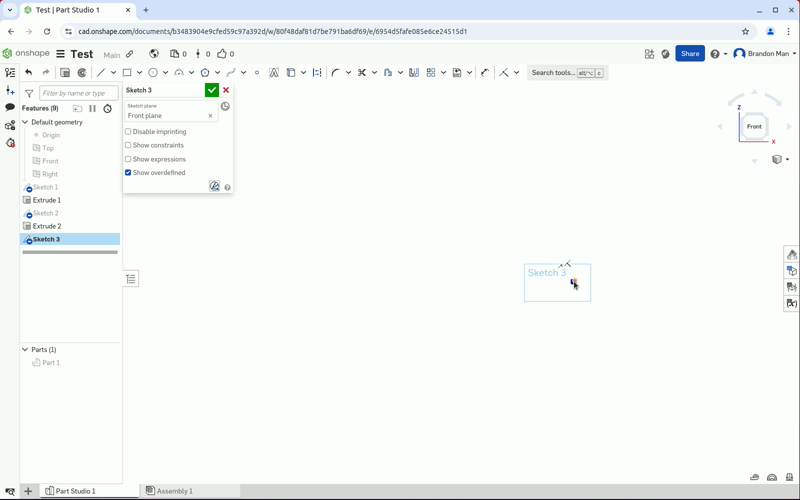
scroll(6)
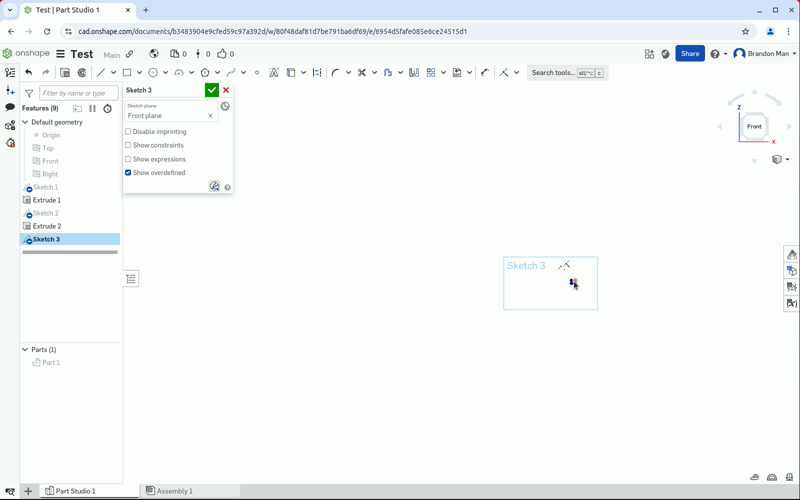
scroll(6)
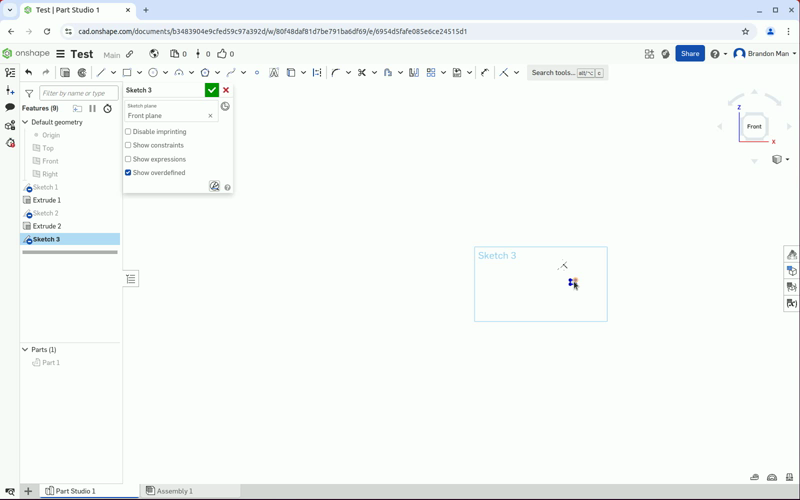
scroll(6)
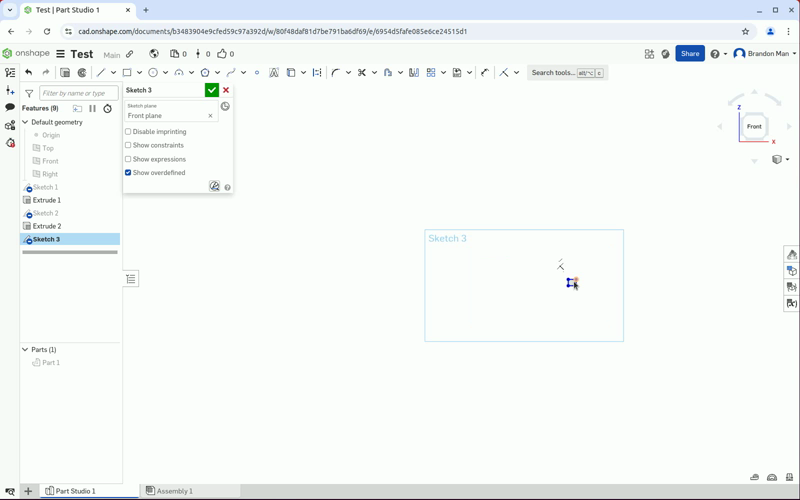
scroll(6)
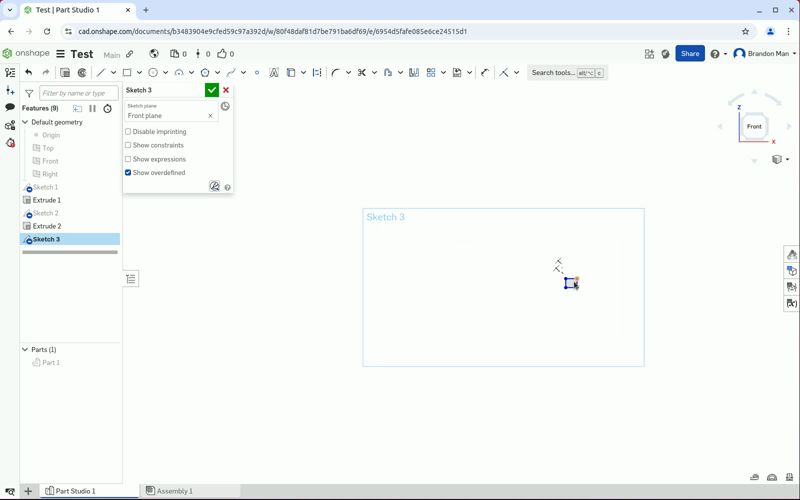
scroll(6)
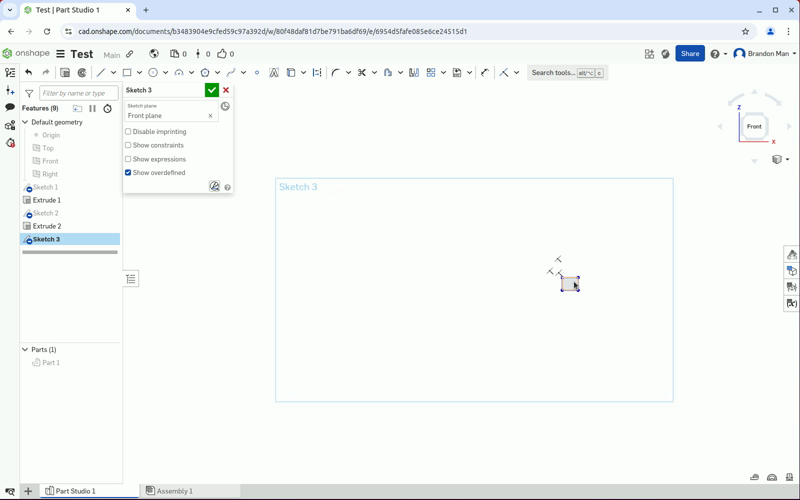
scroll(6)
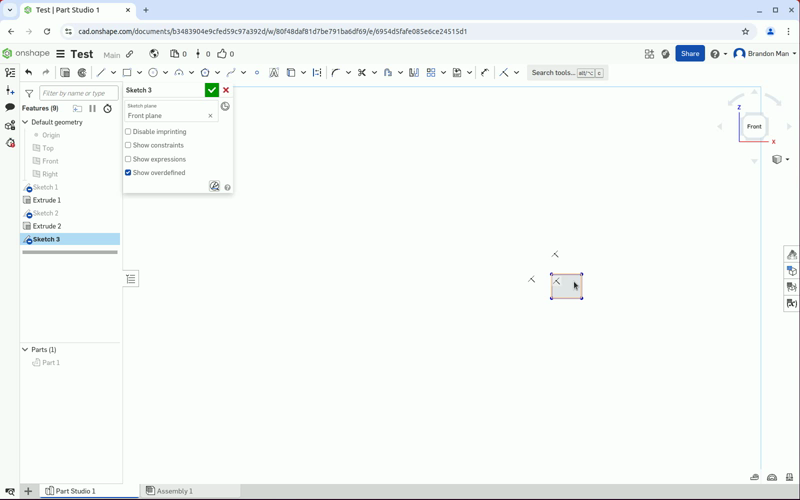
click(574, 281)
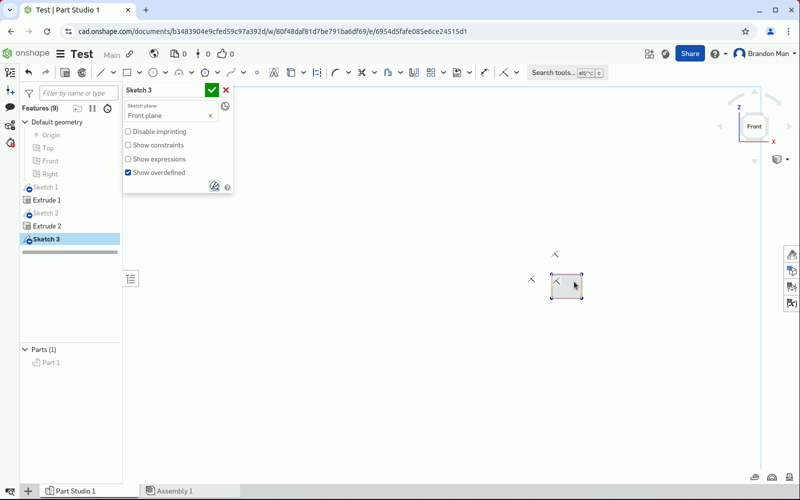
scroll(-6)
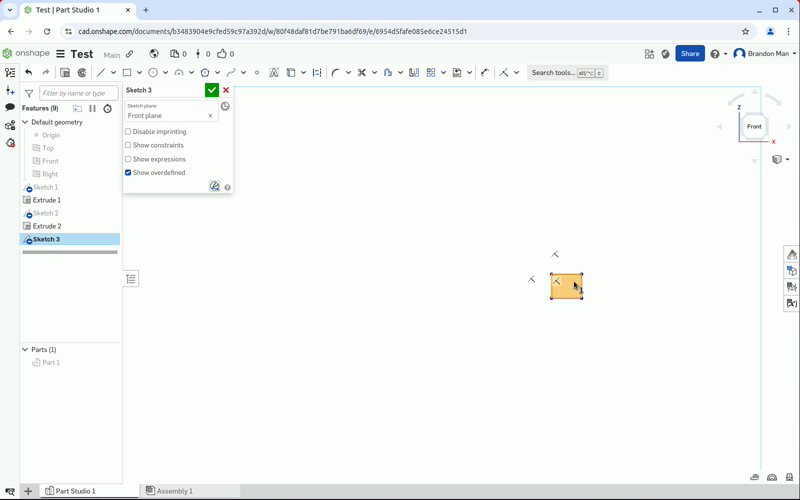
scroll(-6)
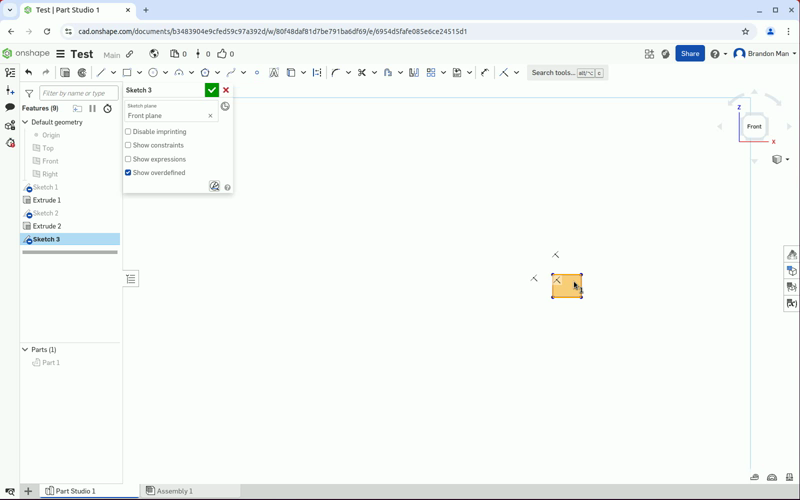
scroll(-6)
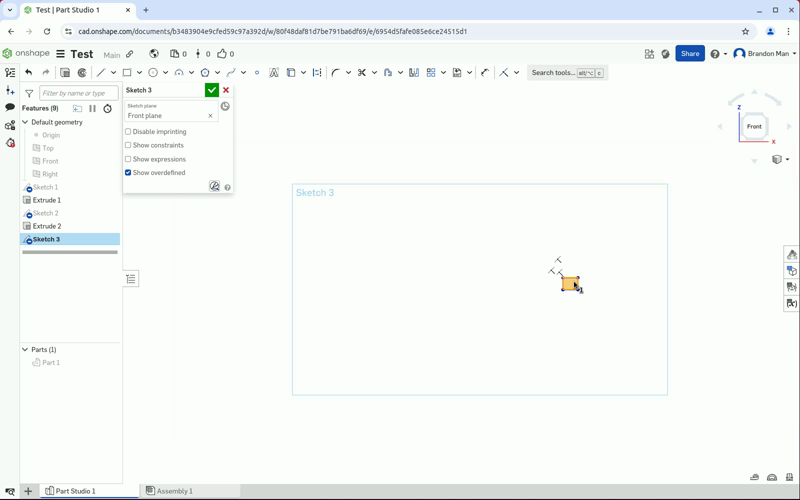
scroll(-6)
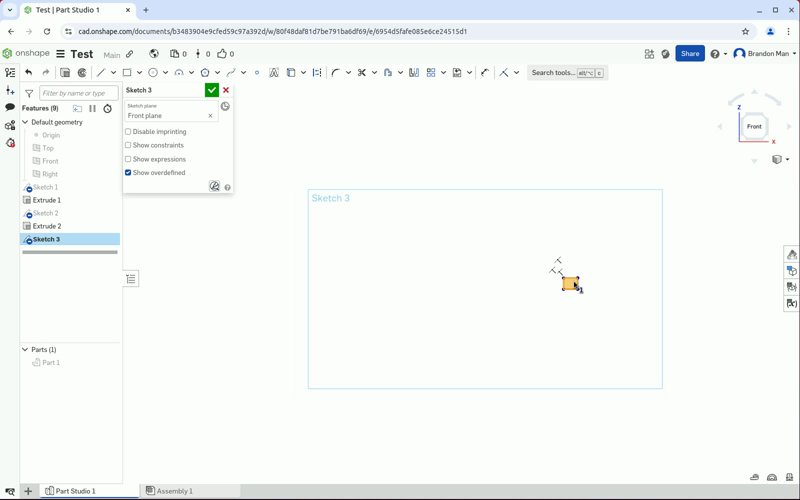
scroll(-6)
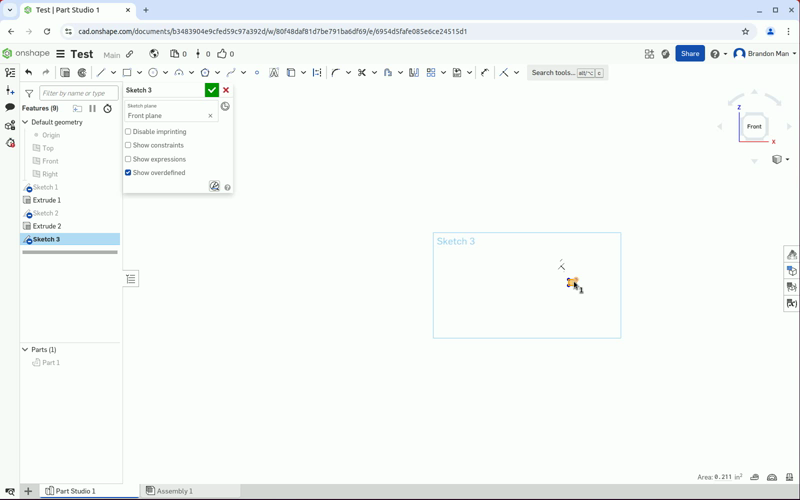
scroll(-6)
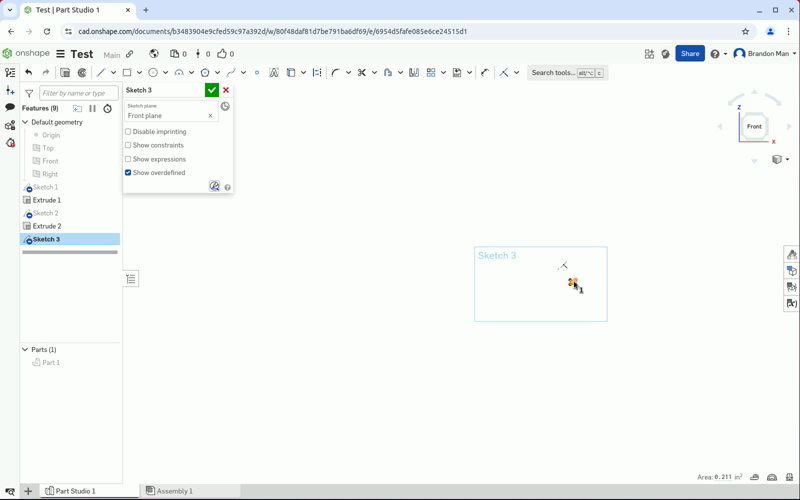
scroll(-6)
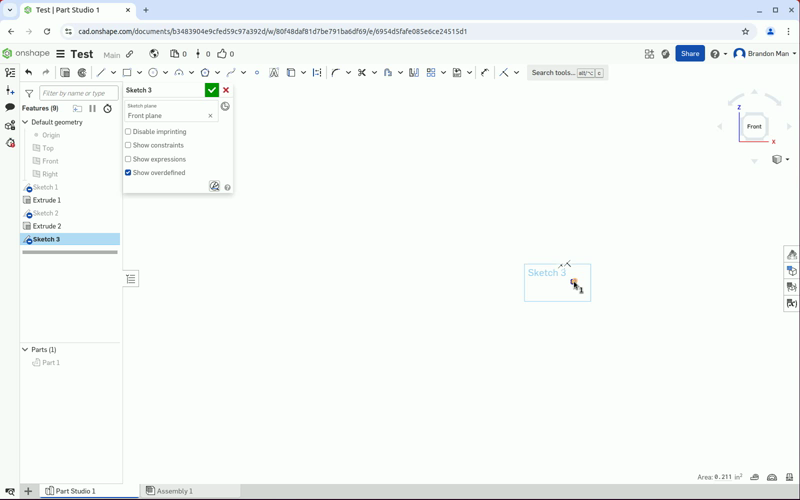
mouse_move(73, 352)
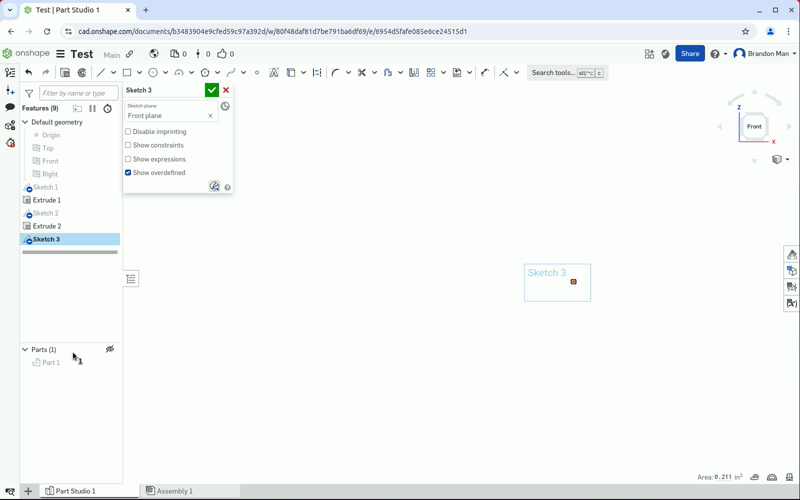
key(shift+y)
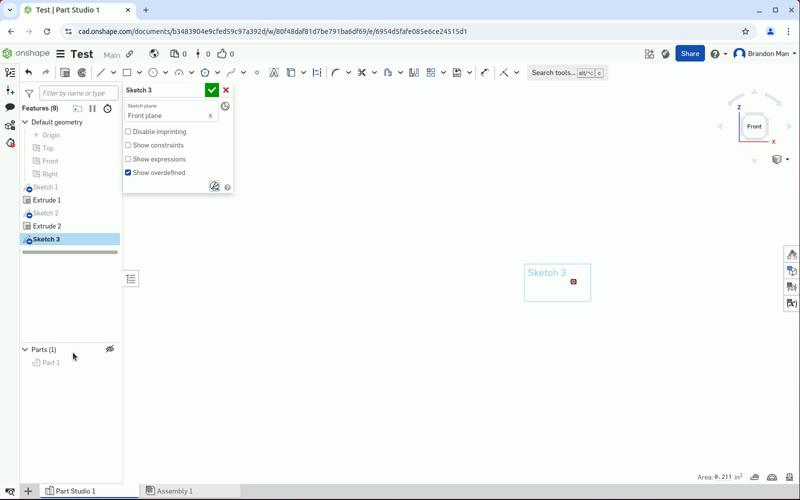
key(shift+e)
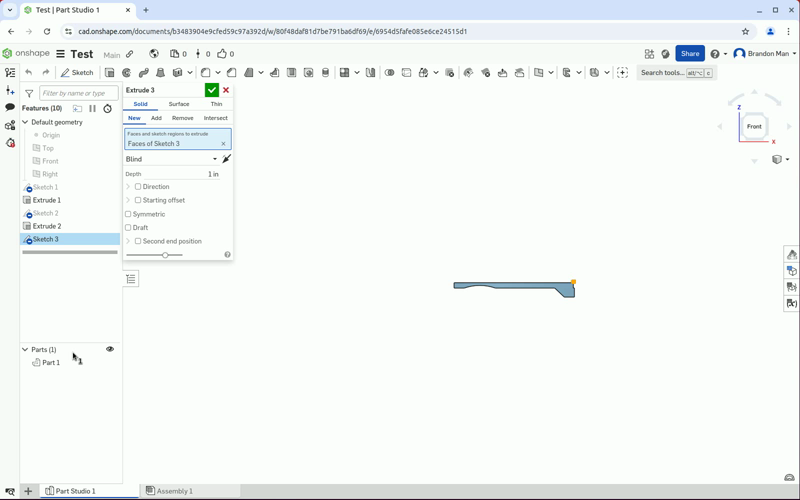
mouse_move(143, 106)
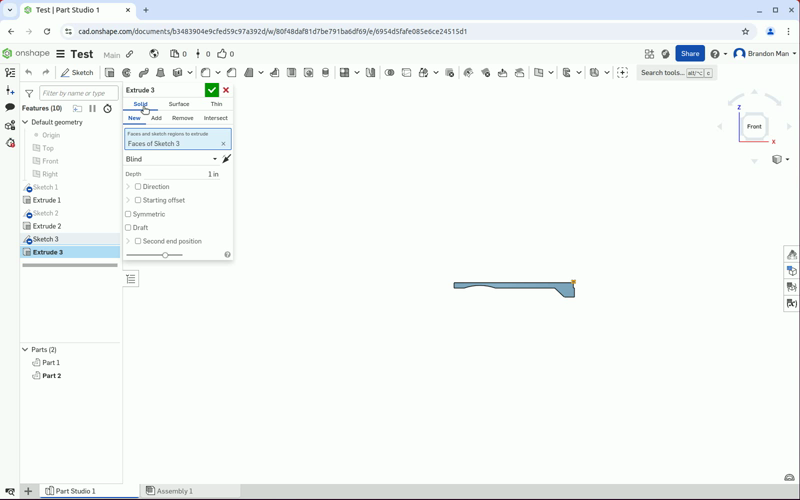
click(143, 106)
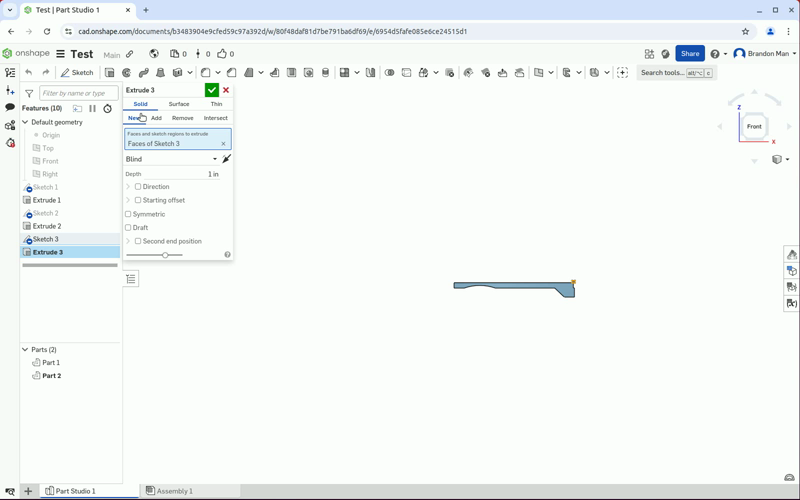
mouse_move(137, 120)
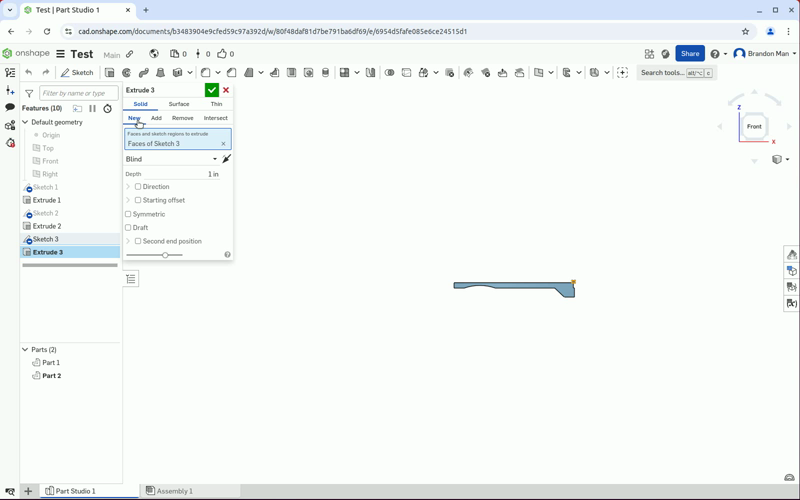
click(137, 120)
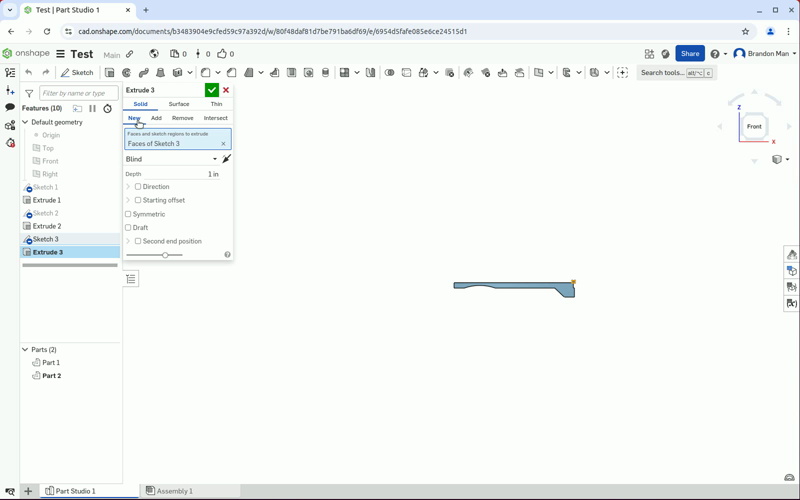
key(tab, 4)
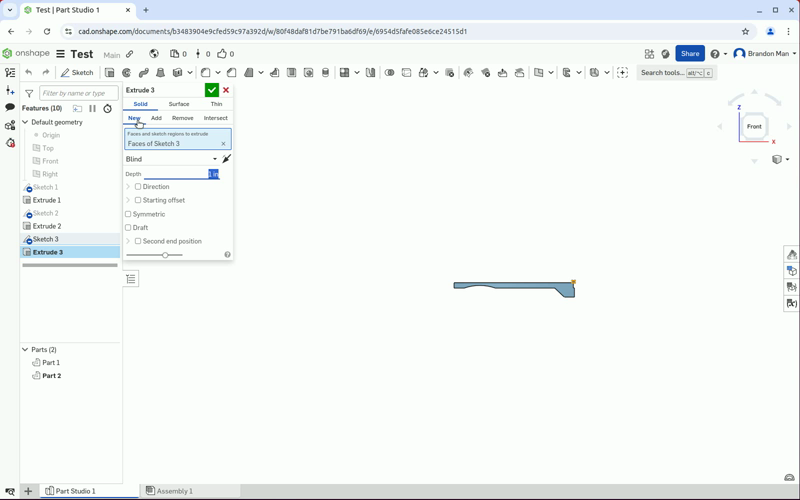
text(-0.241)
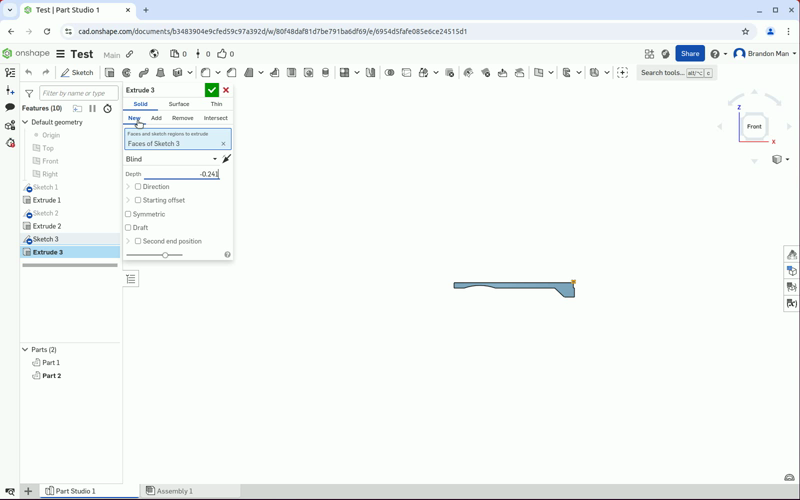
key(enter)
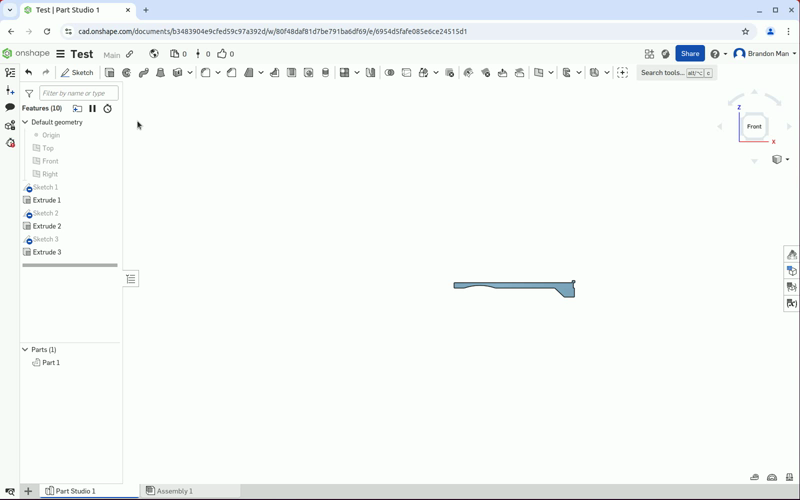
key(shift+h)
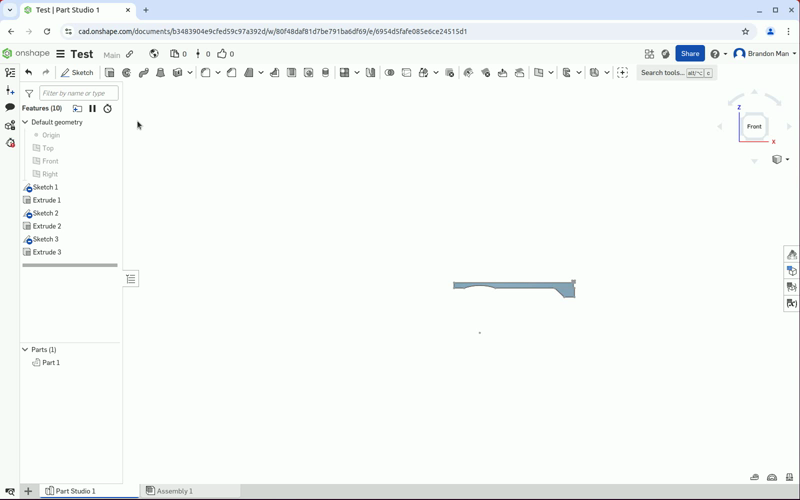
key(shift+h)
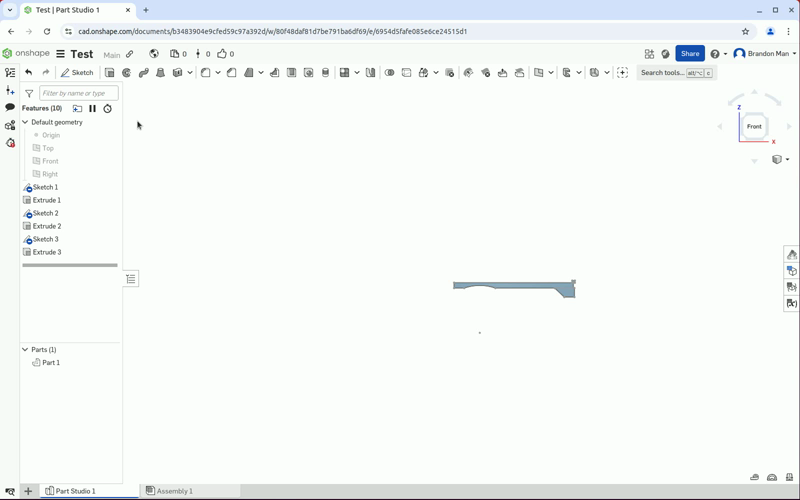
key(shift+7)
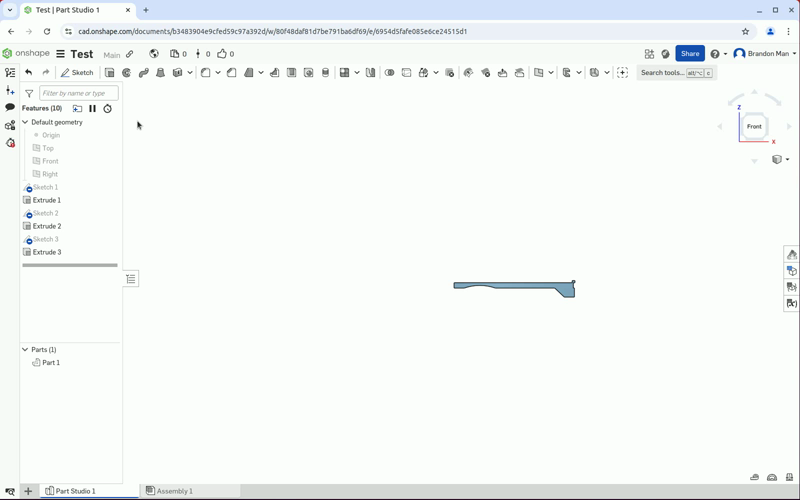
key(left, 2)
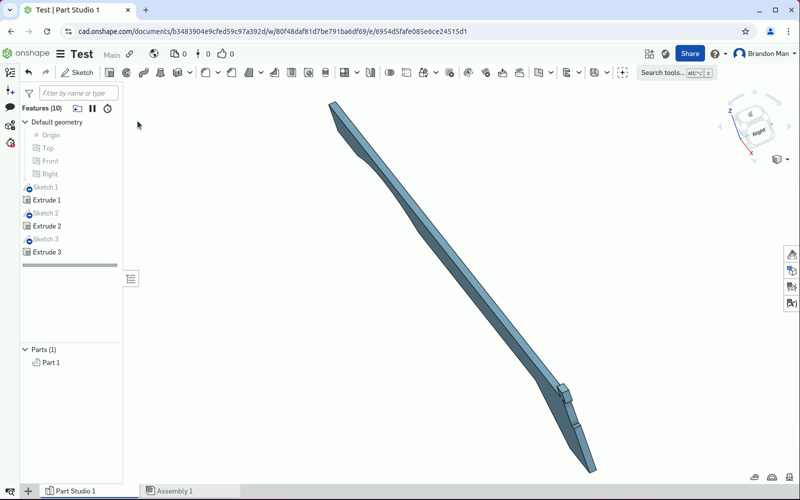
key(down, 2)
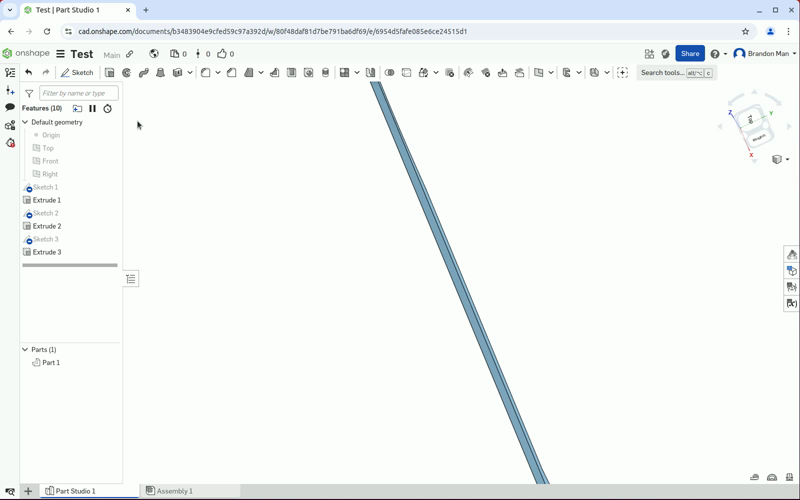
key(up, 2)
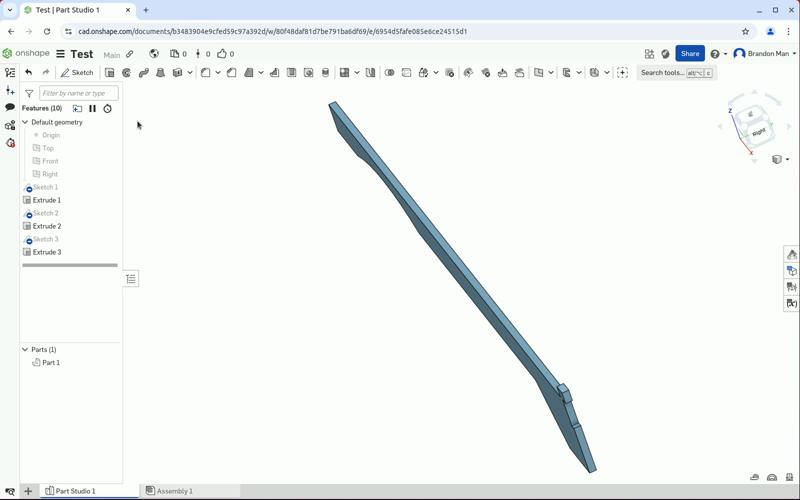
key(right, 2)
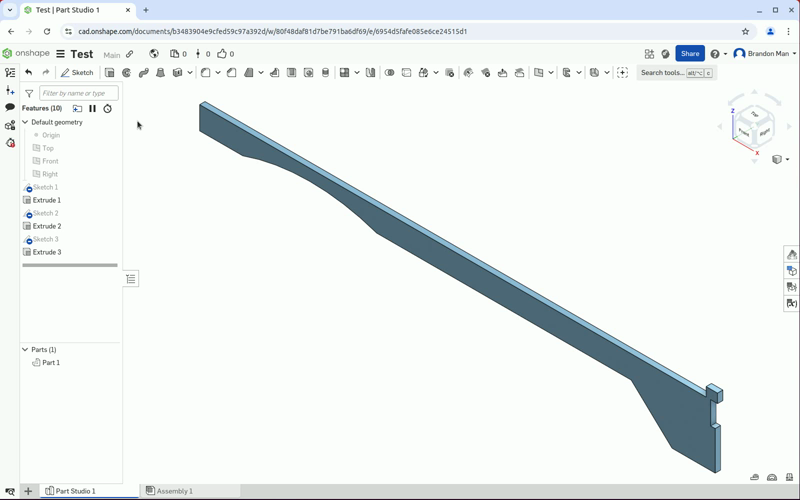
mouse_move(73, 189)
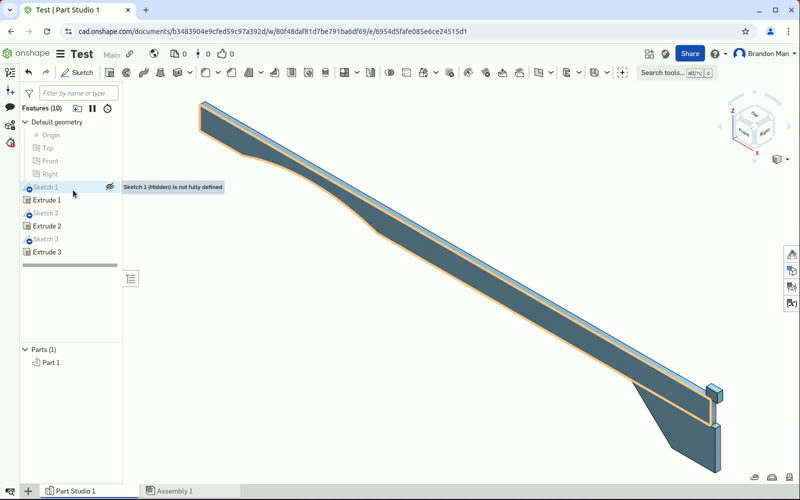
click(73, 189)